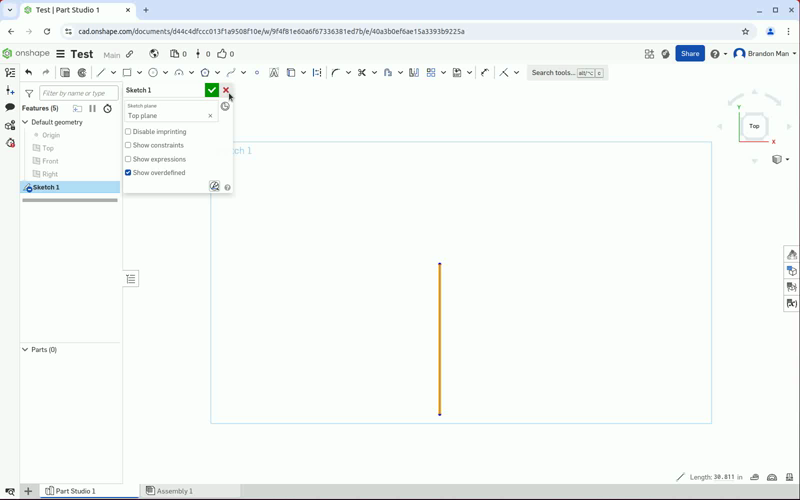
key(shift+h)
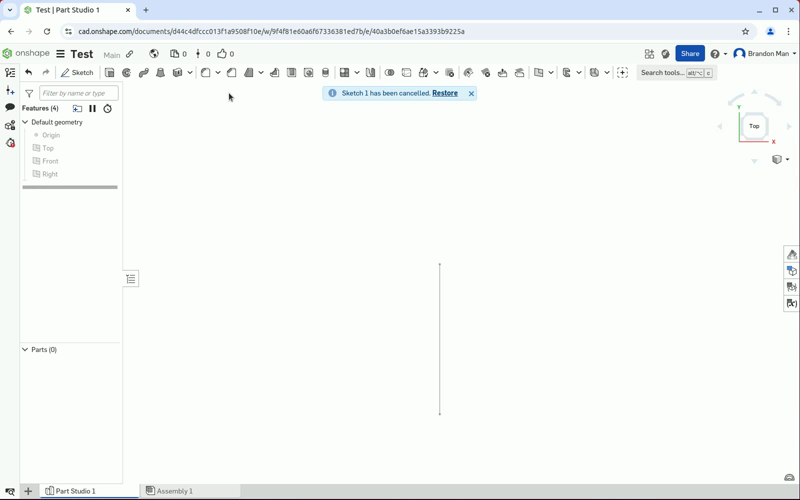
mouse_move(73, 352)
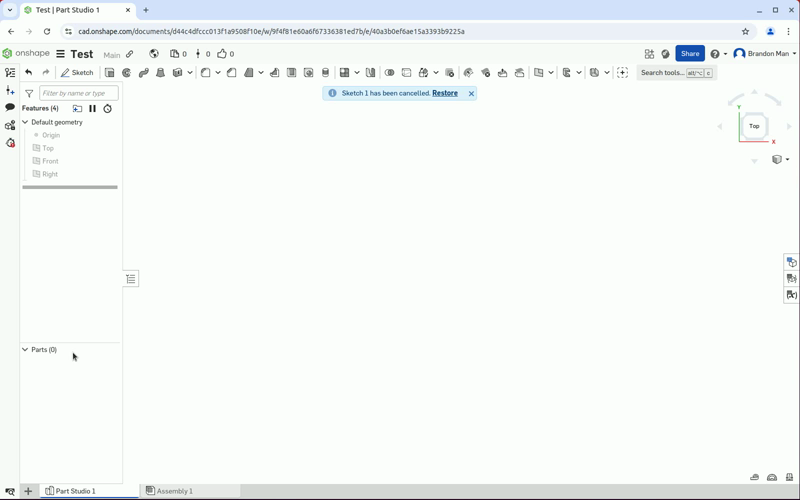
key(y)
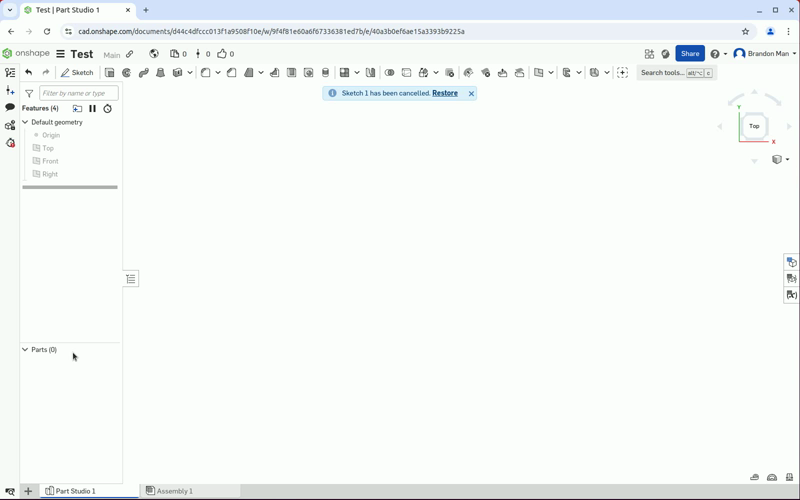
key(shift+p)
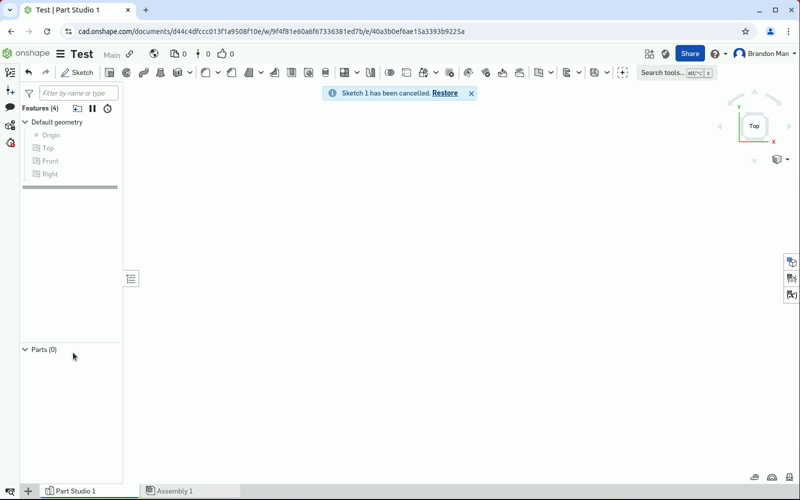
key(space)
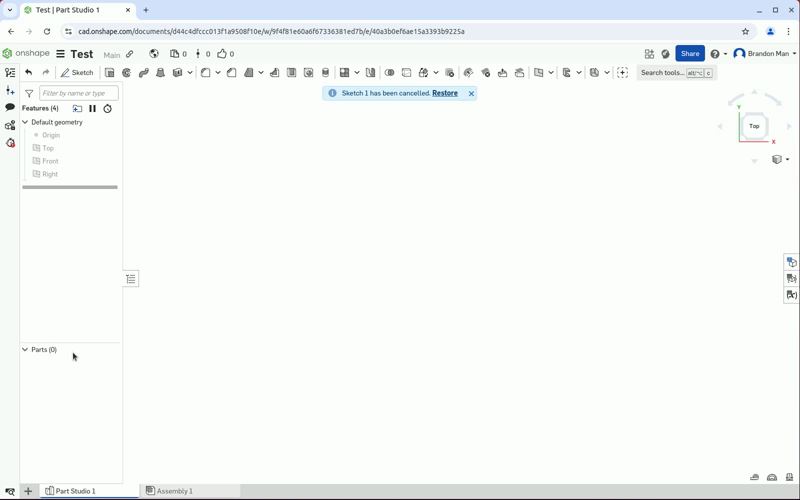
key_down(shift)
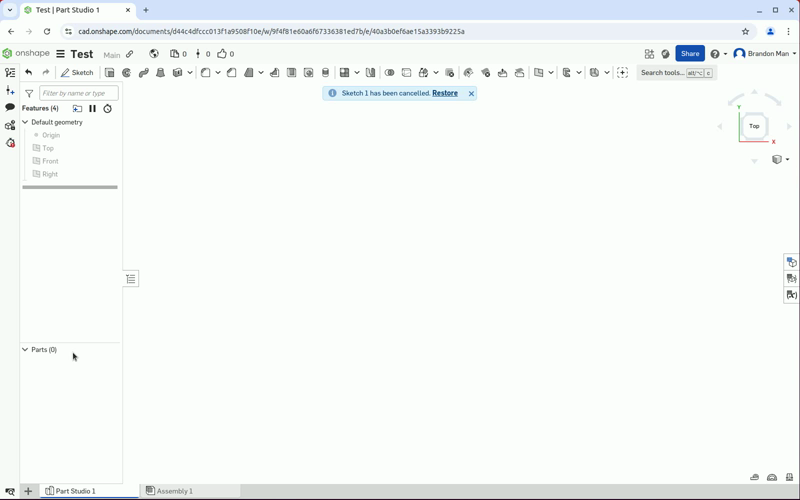
key(up)
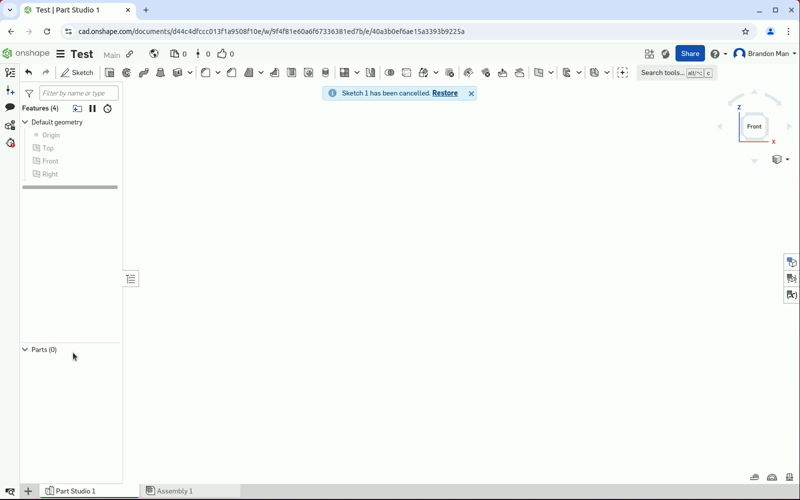
key_up(shift)
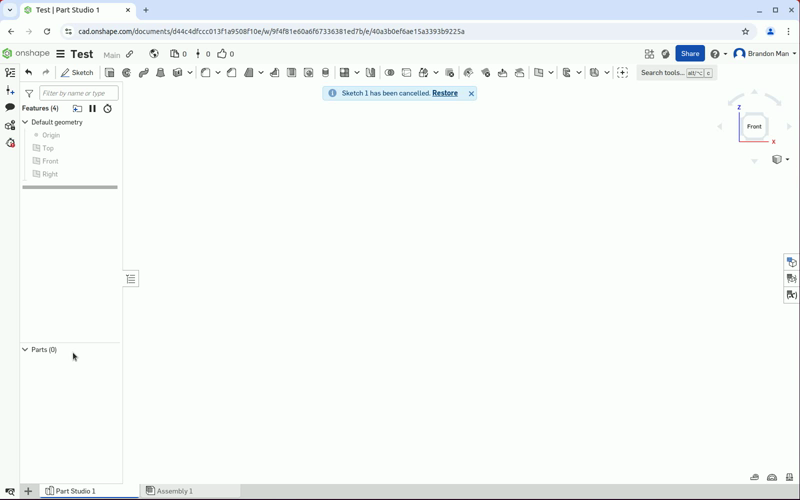
mouse_move(73, 352)
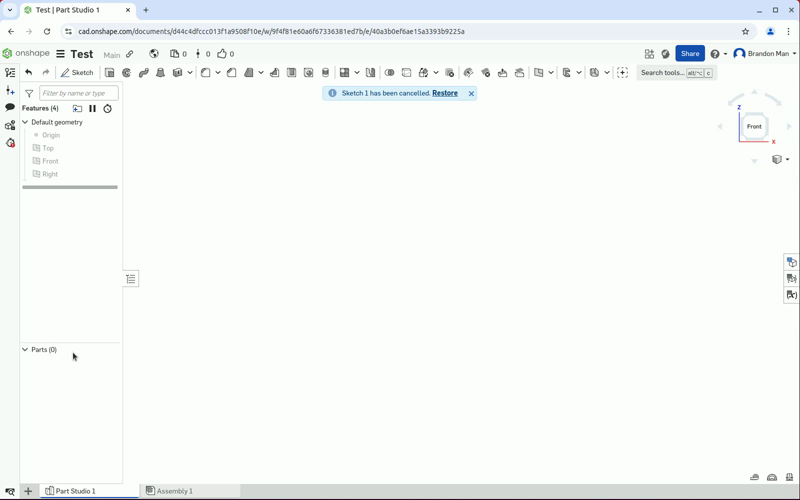
key(shift+y)
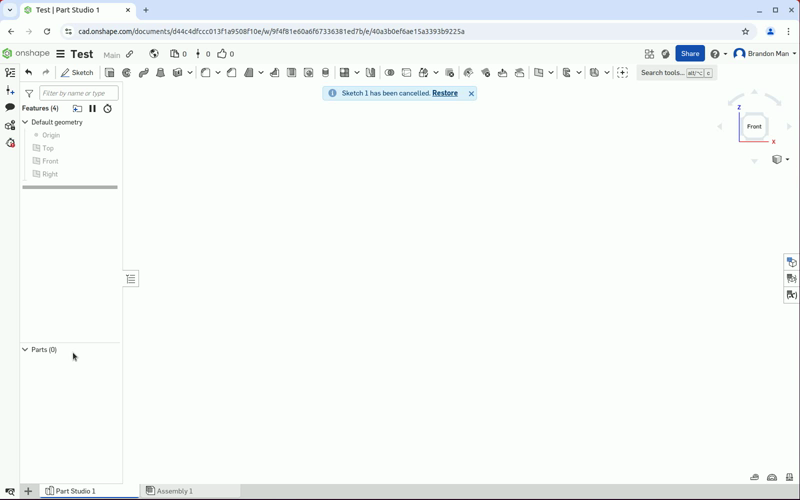
key(shift+s)
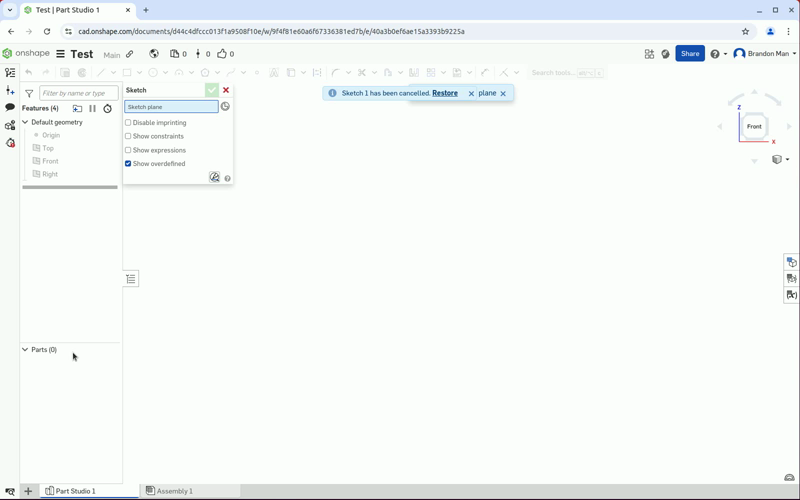
mouse_move(73, 163)
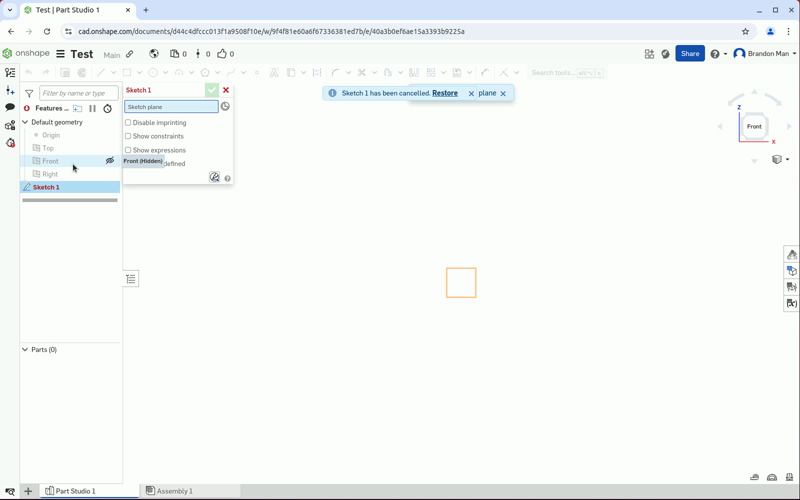
click(73, 163)
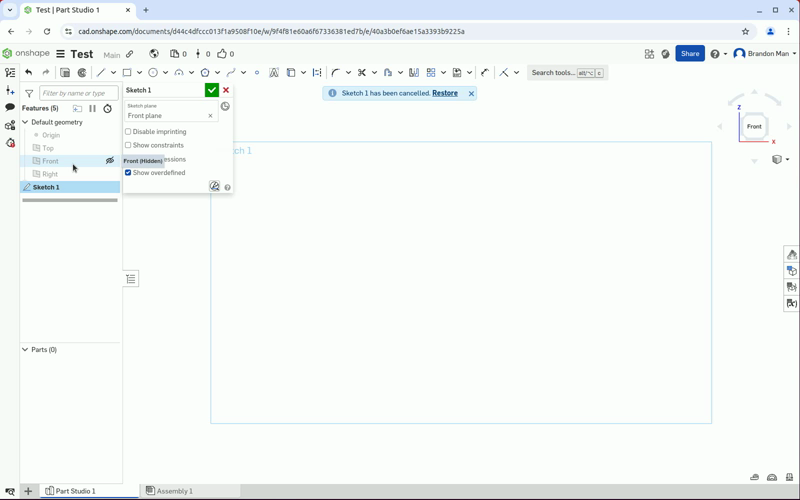
mouse_move(73, 352)
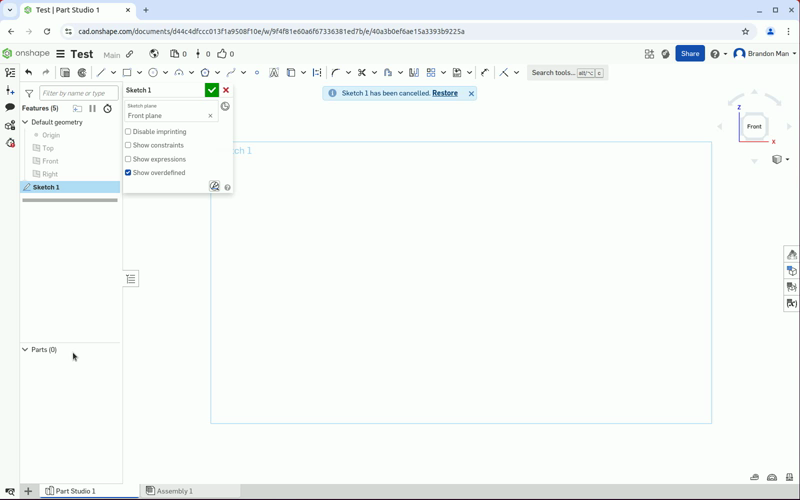
key(y)
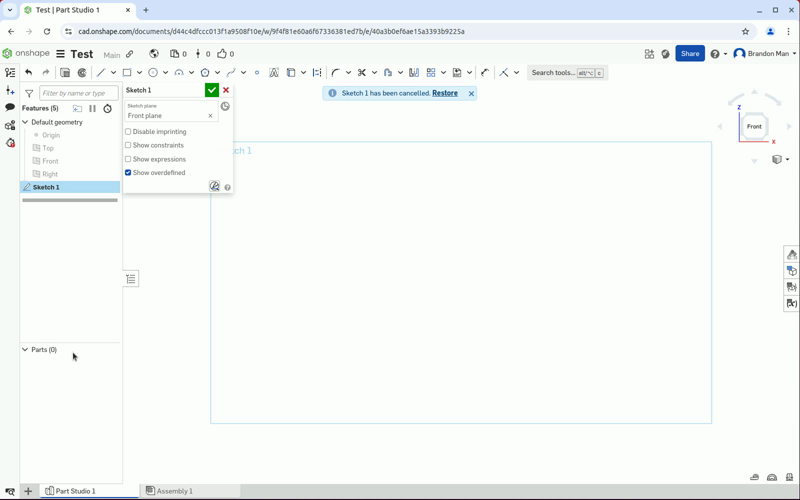
key(l)
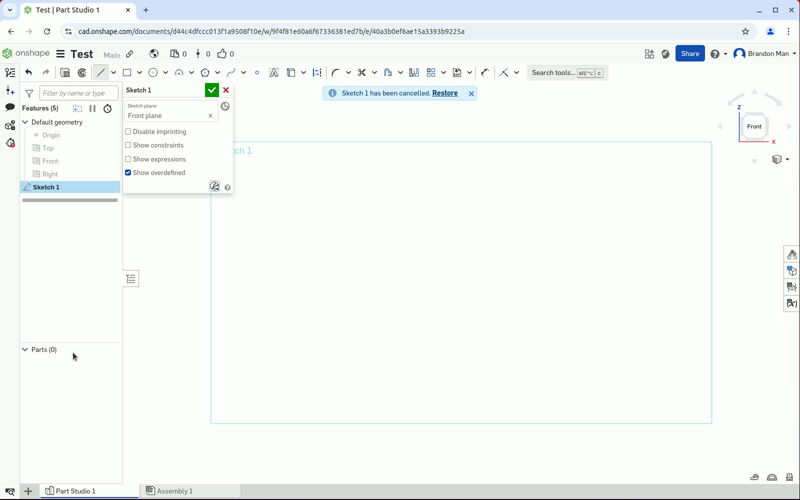
key_down(shift)
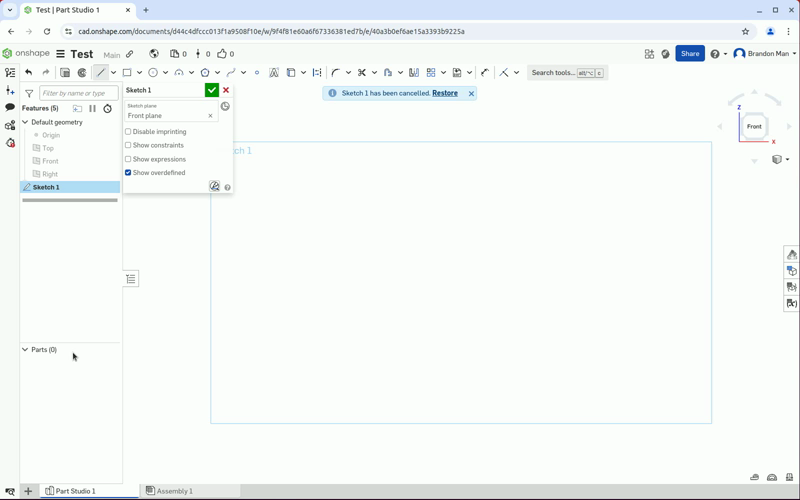
mouse_move(416, 327)
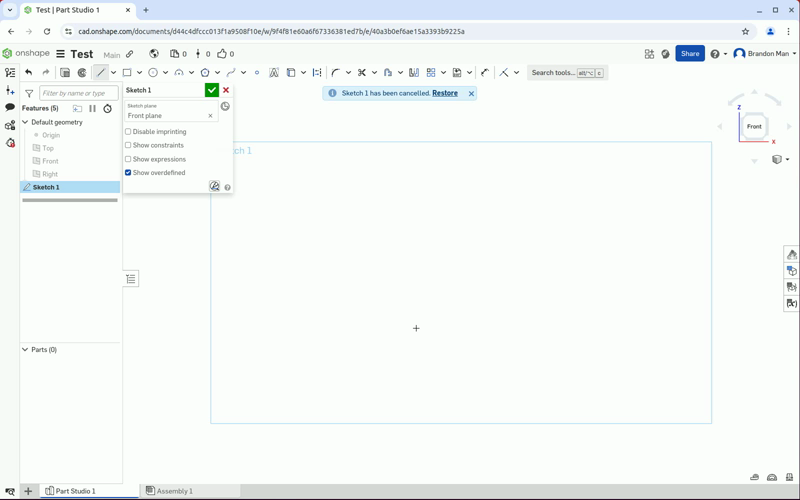
click(416, 327)
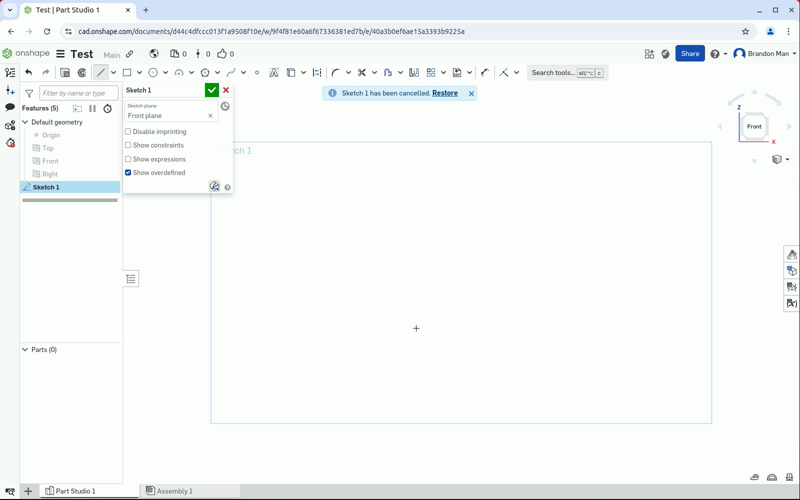
key_up(shift)
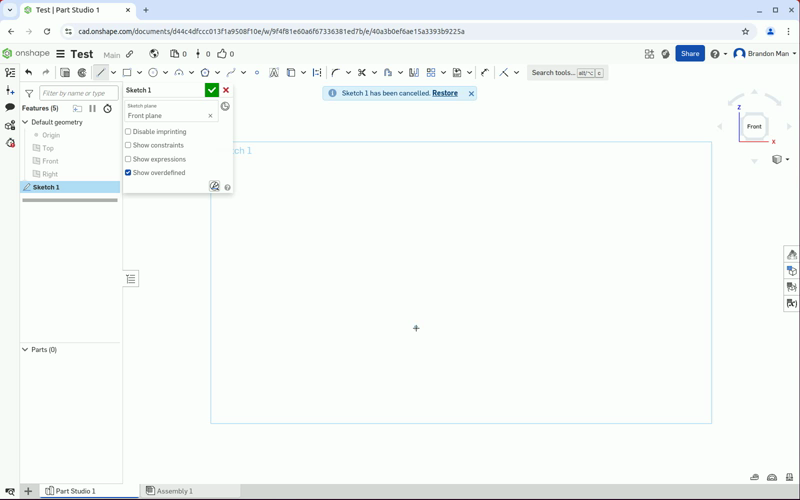
key_down(shift)
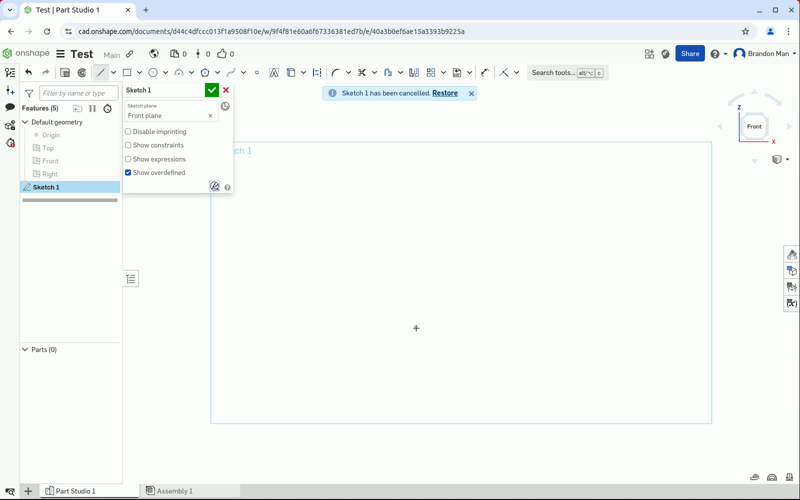
mouse_move(446, 327)
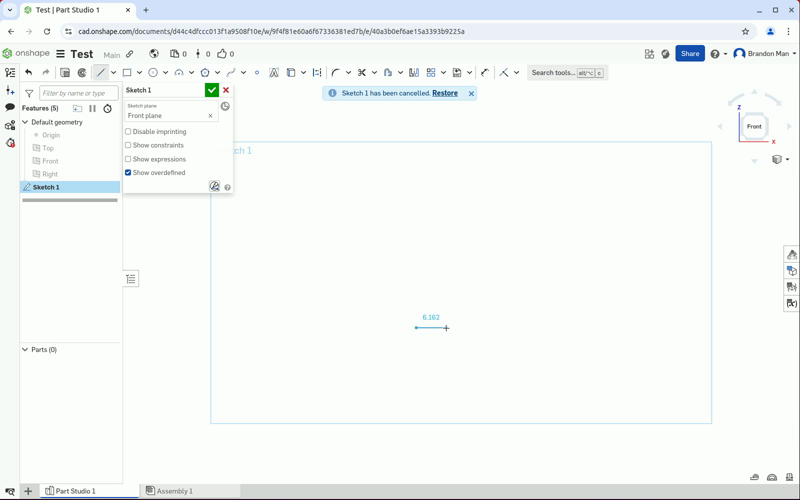
mouse_move(431, 311)
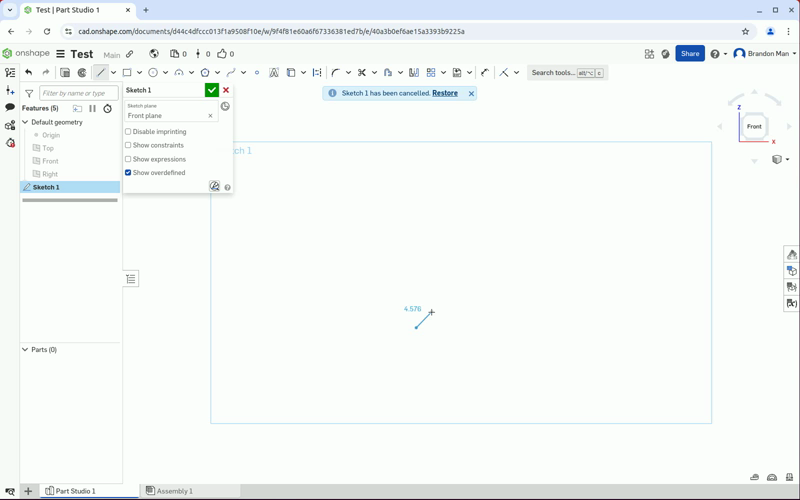
click(431, 311)
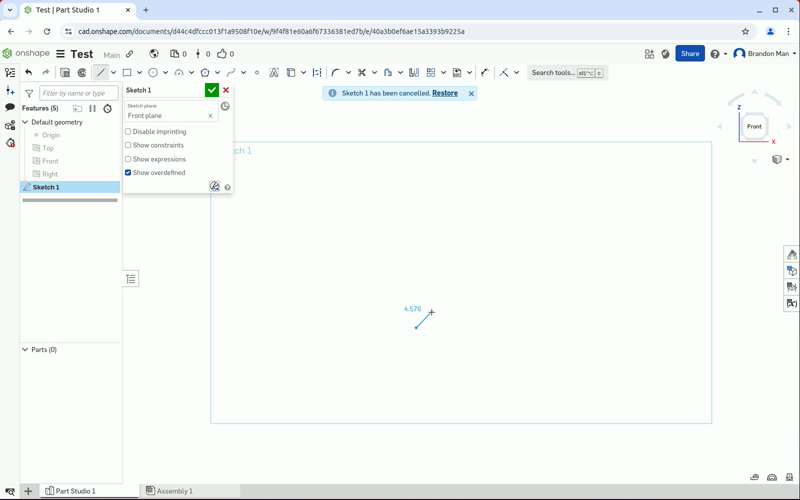
key_up(shift)
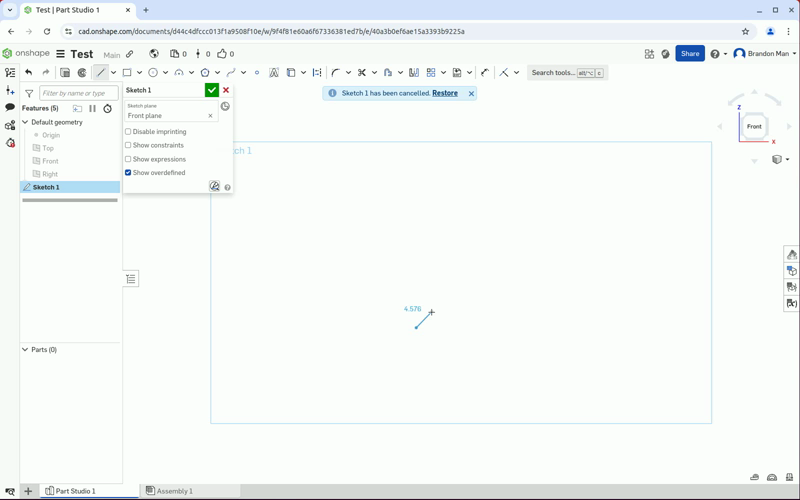
key(esc)
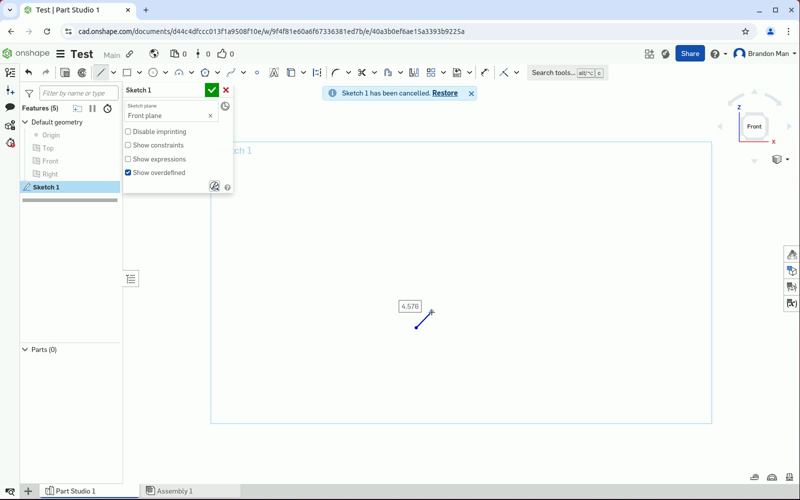
key(a)
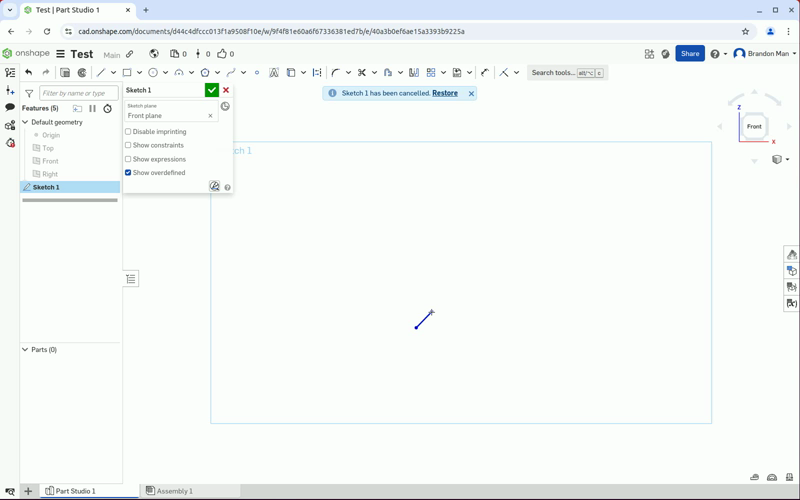
mouse_move(431, 311)
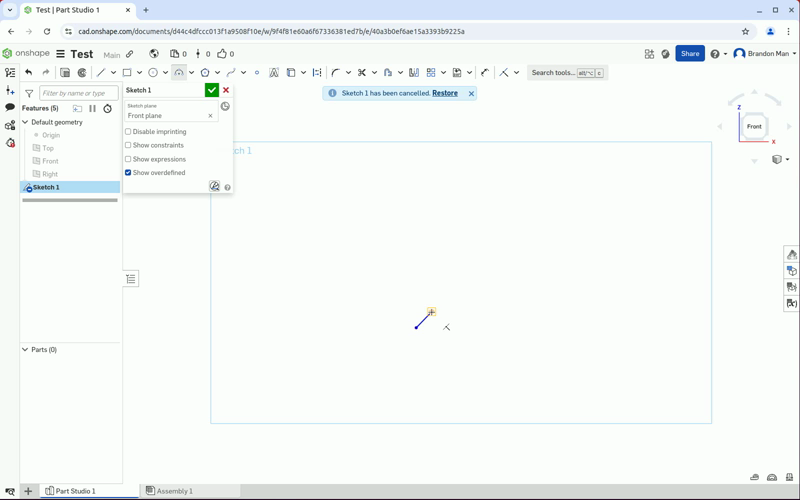
click(431, 311)
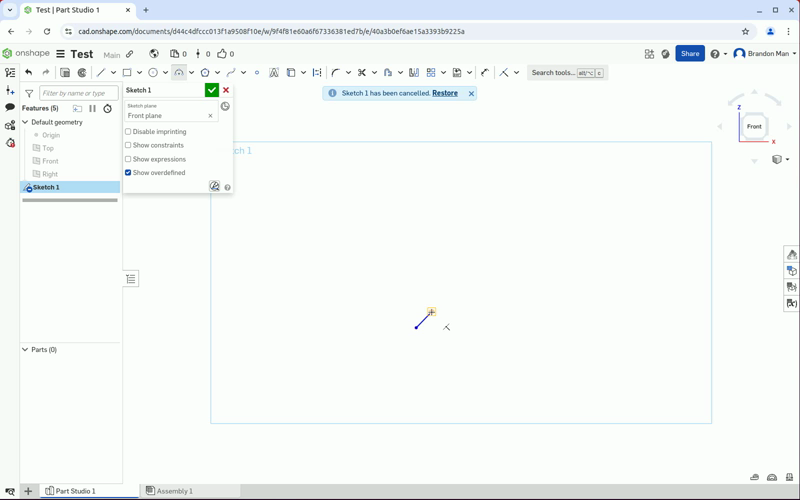
key_down(shift)
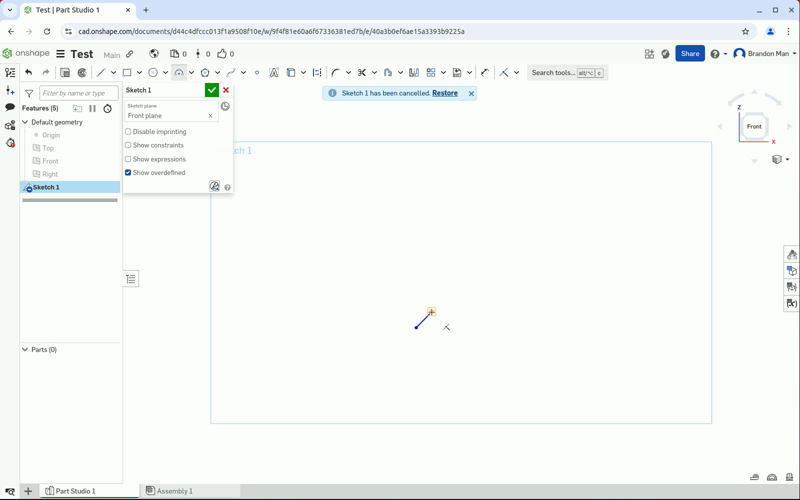
mouse_move(489, 311)
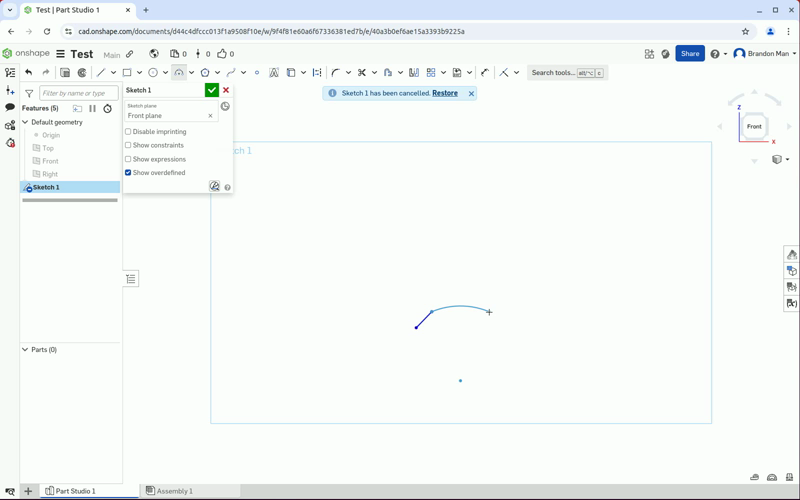
click(489, 311)
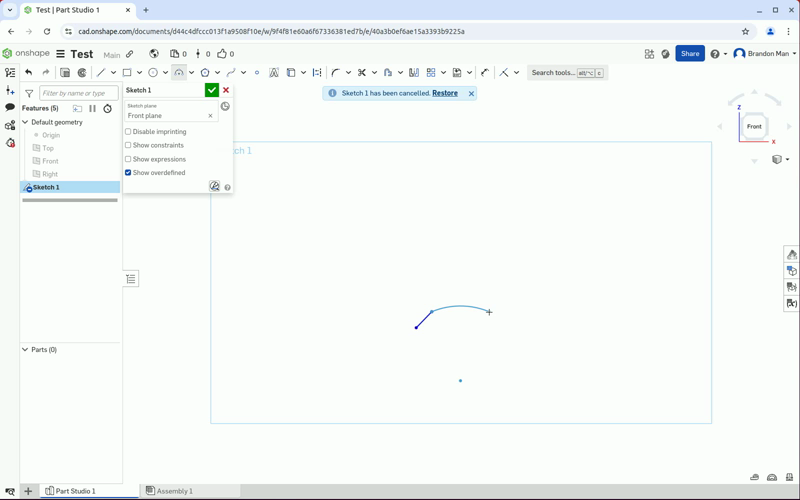
mouse_move(460, 242)
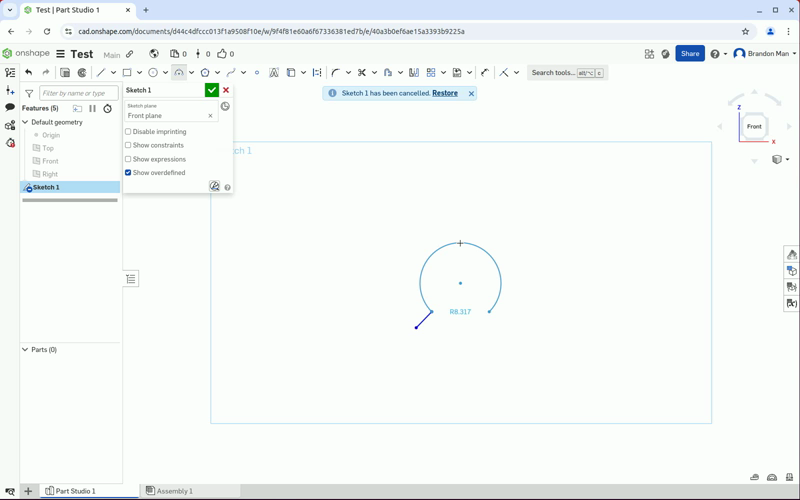
click(460, 242)
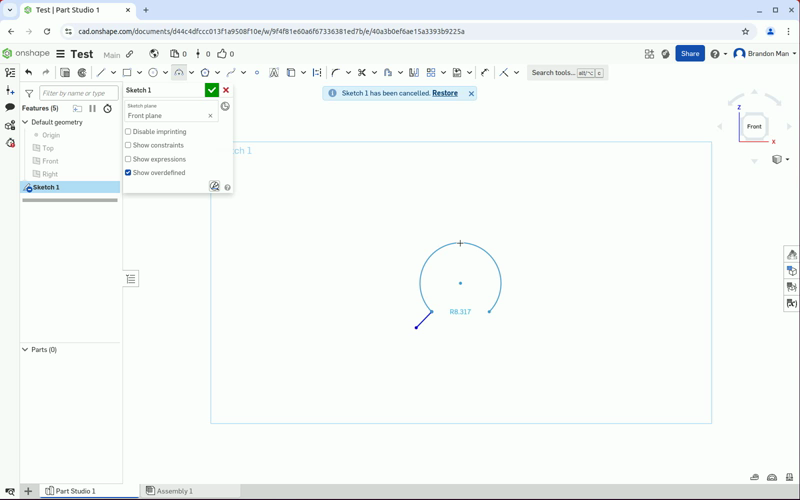
key_up(shift)
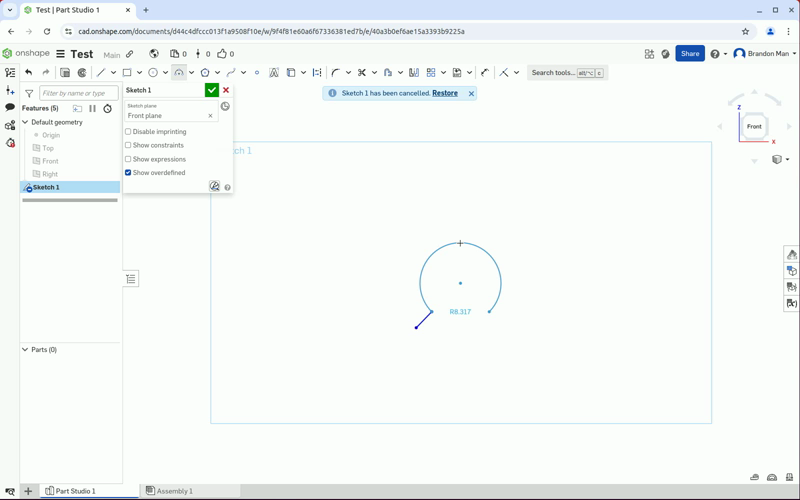
key(esc)
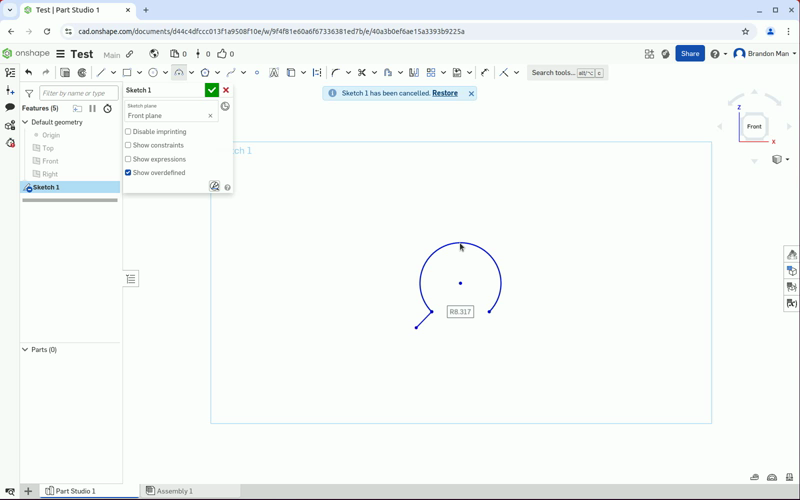
key(l)
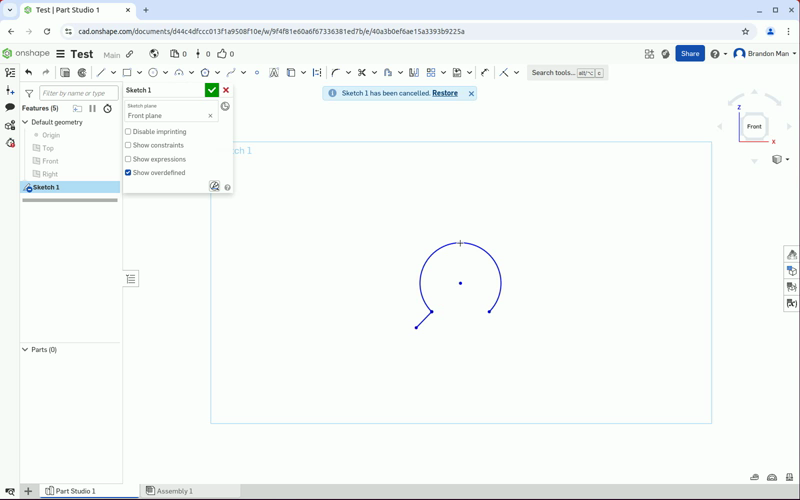
mouse_move(489, 311)
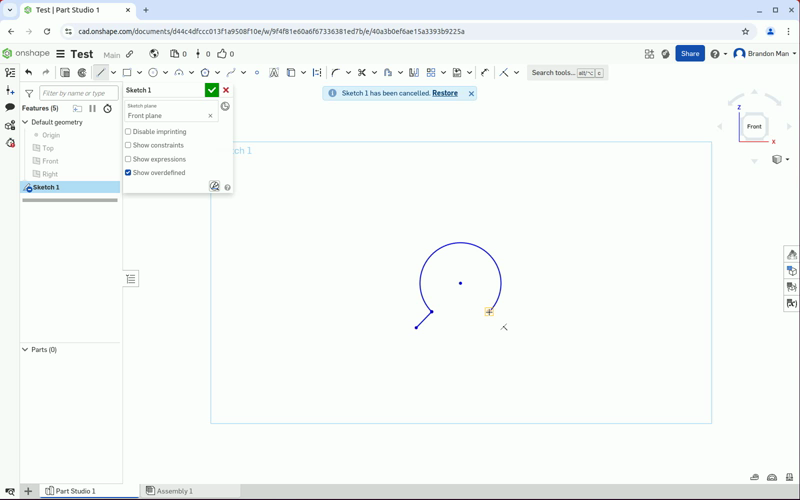
click(489, 311)
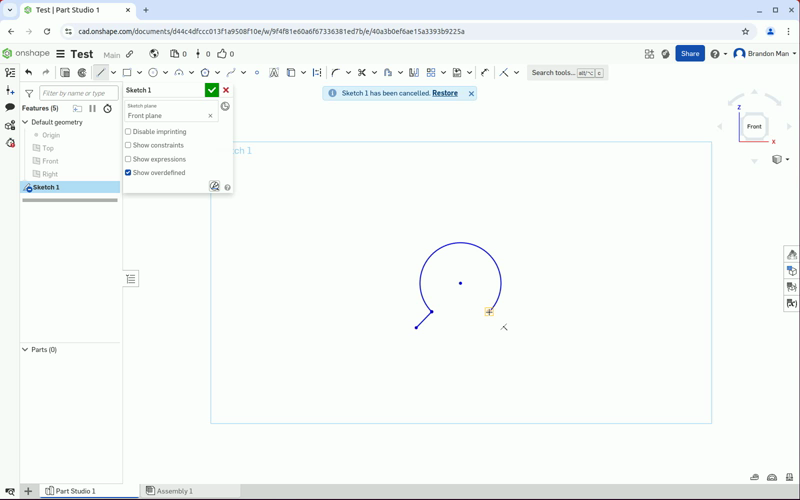
key_down(shift)
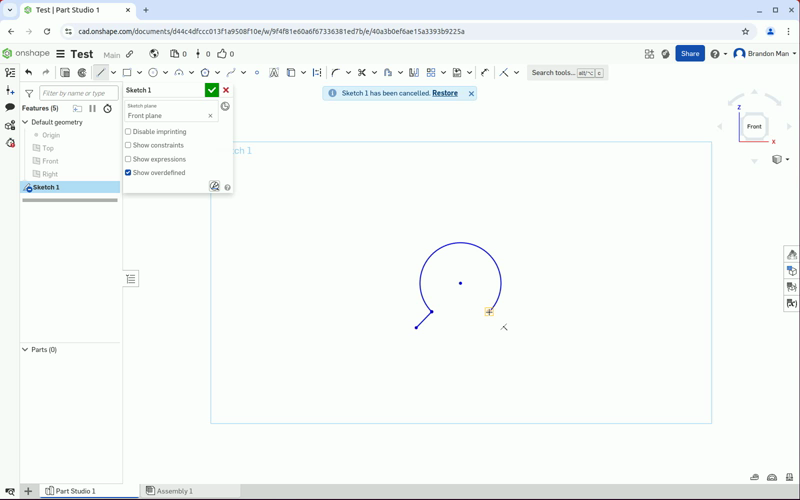
mouse_move(519, 311)
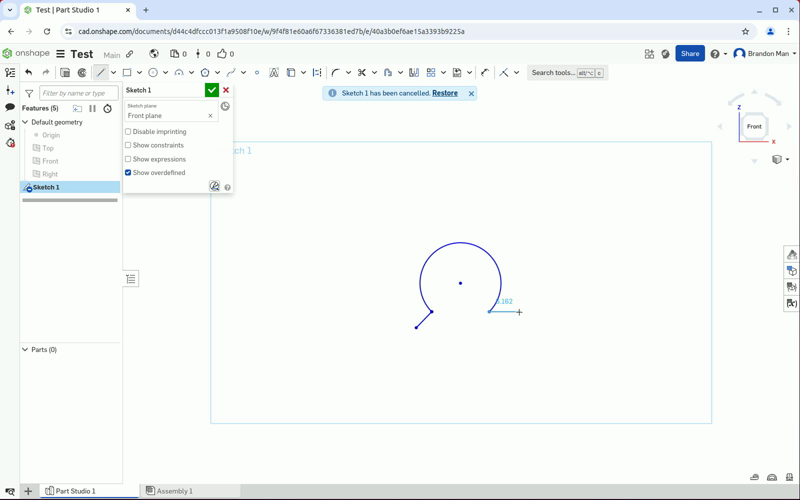
mouse_move(504, 327)
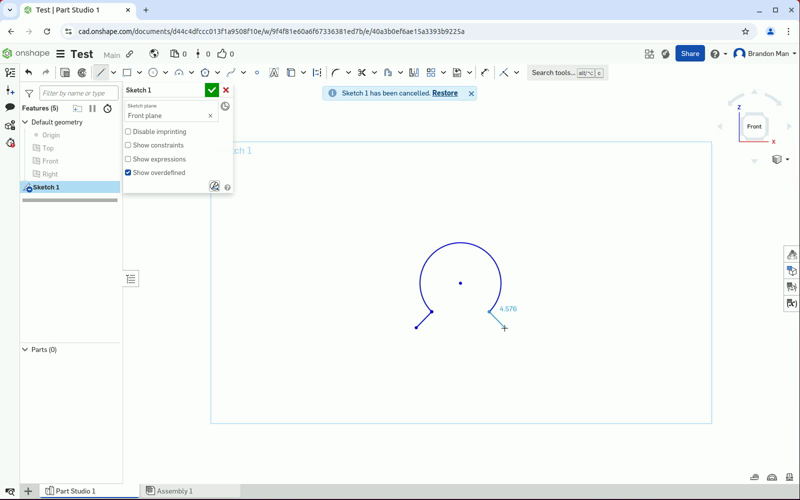
click(504, 327)
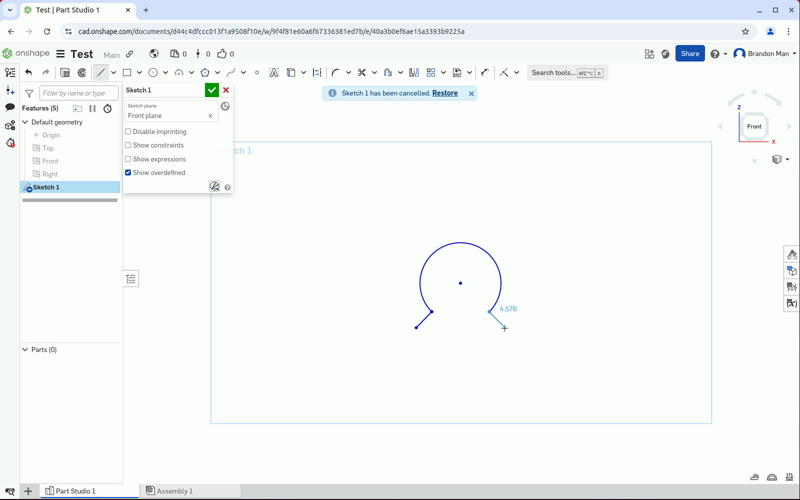
key_up(shift)
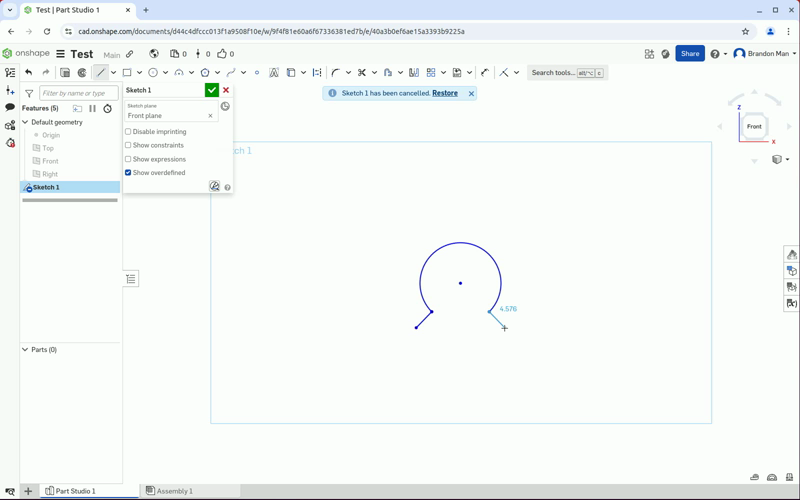
key(esc)
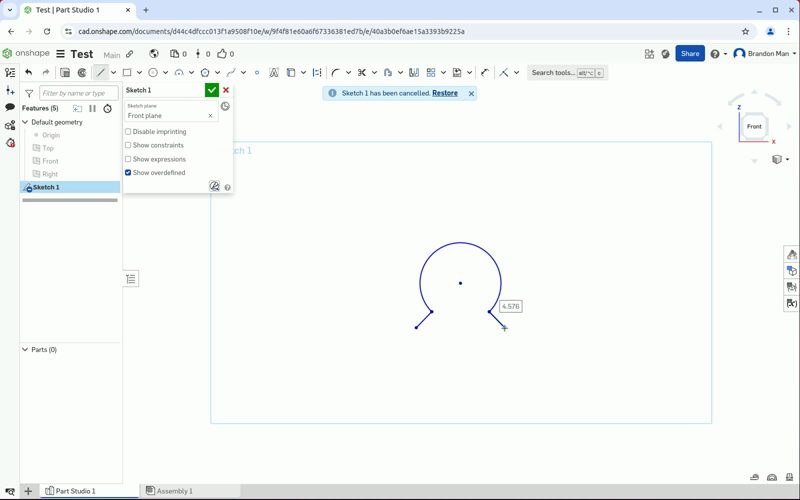
key(a)
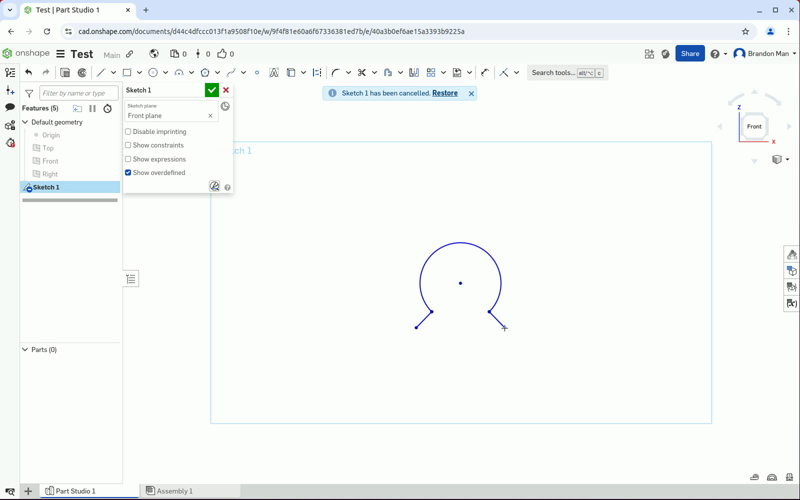
mouse_move(504, 327)
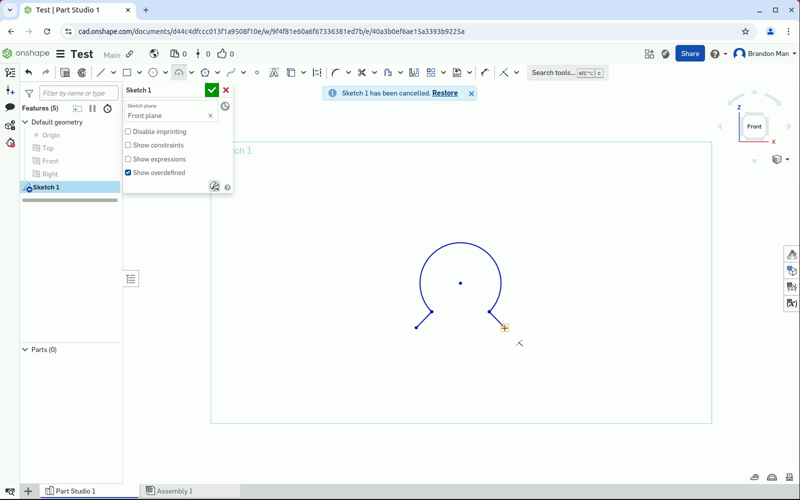
click(504, 327)
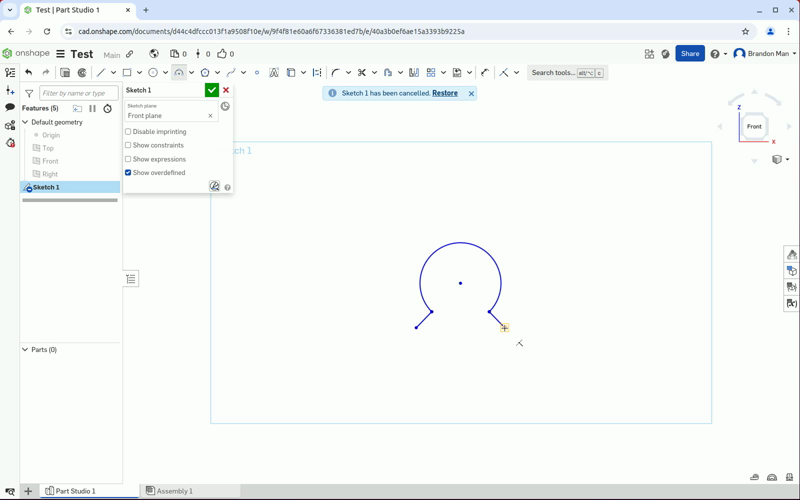
mouse_move(416, 327)
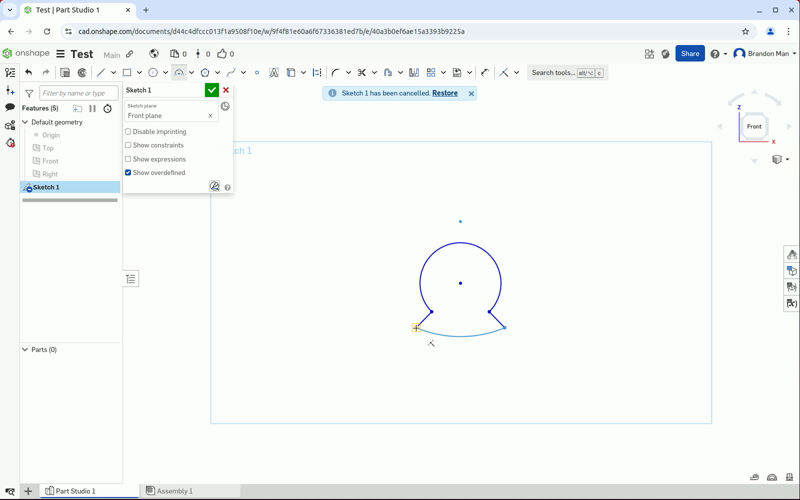
click(416, 327)
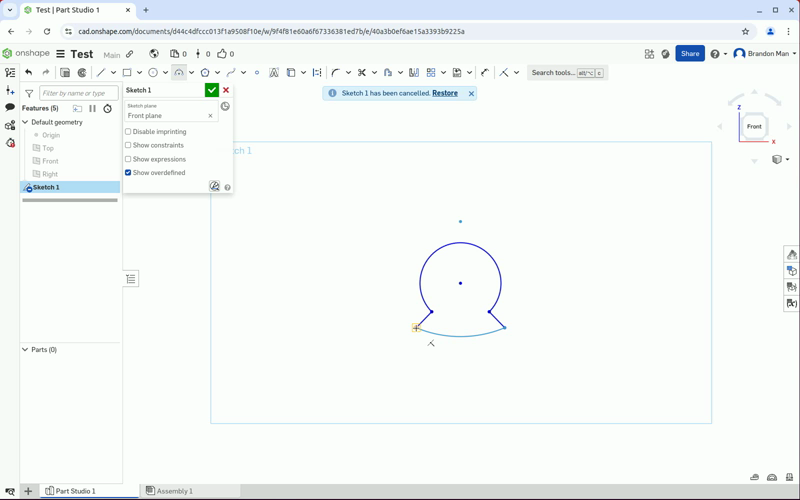
key_down(shift)
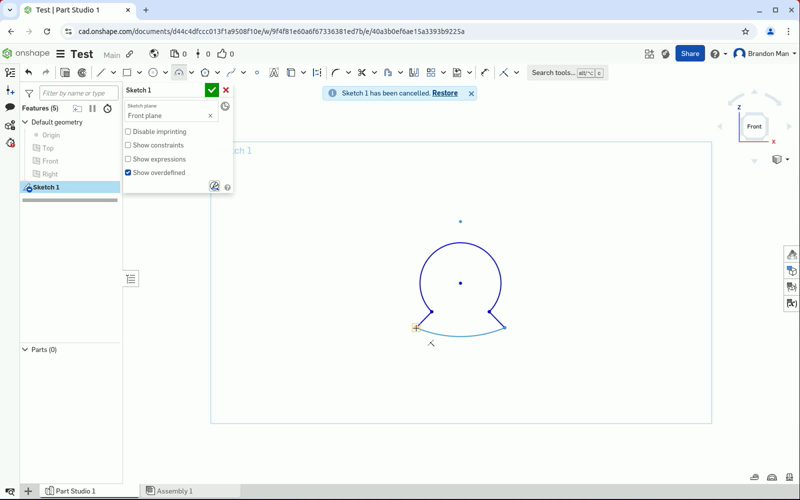
mouse_move(460, 220)
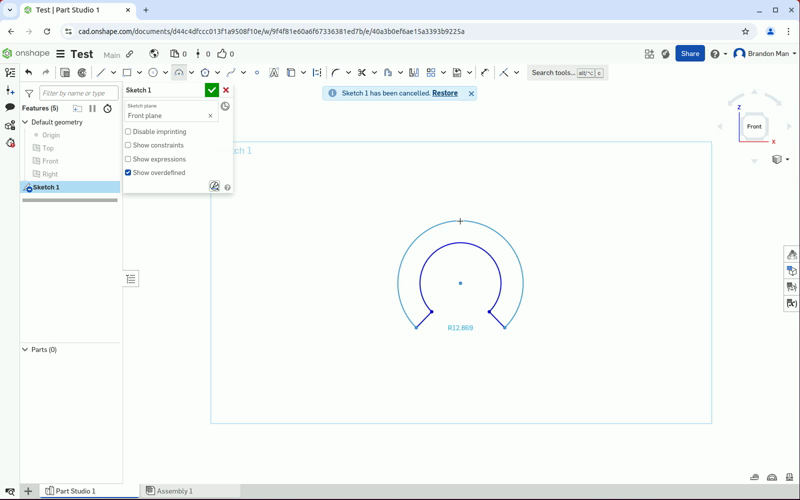
click(460, 220)
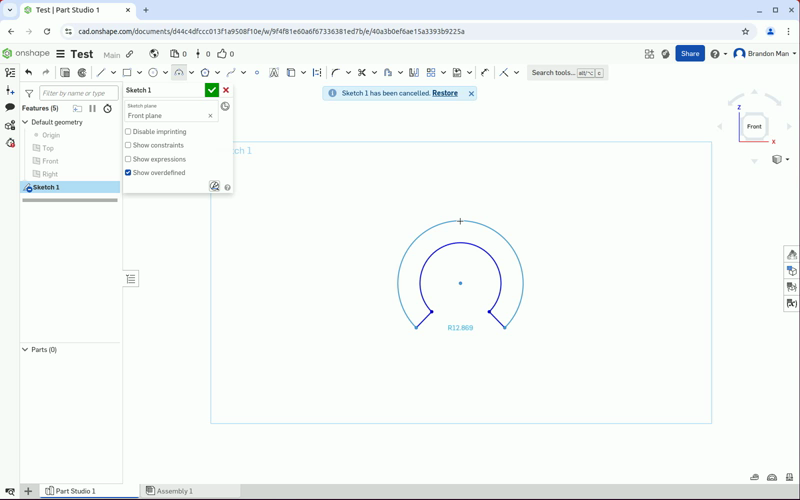
key_up(shift)
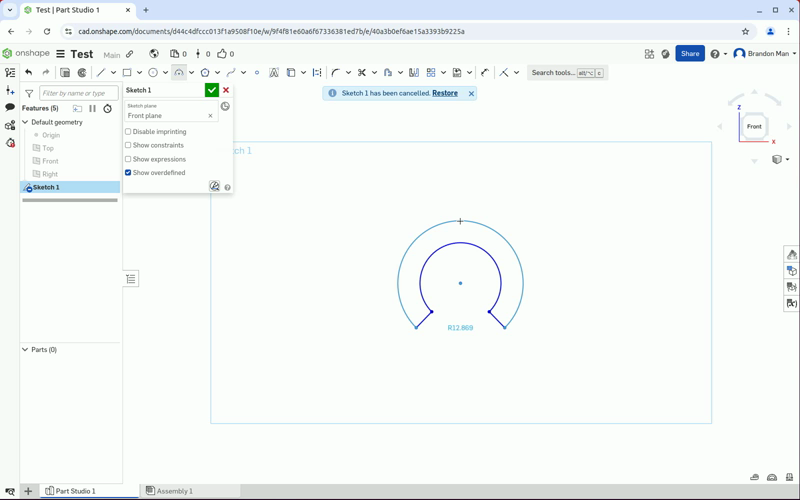
key(esc)
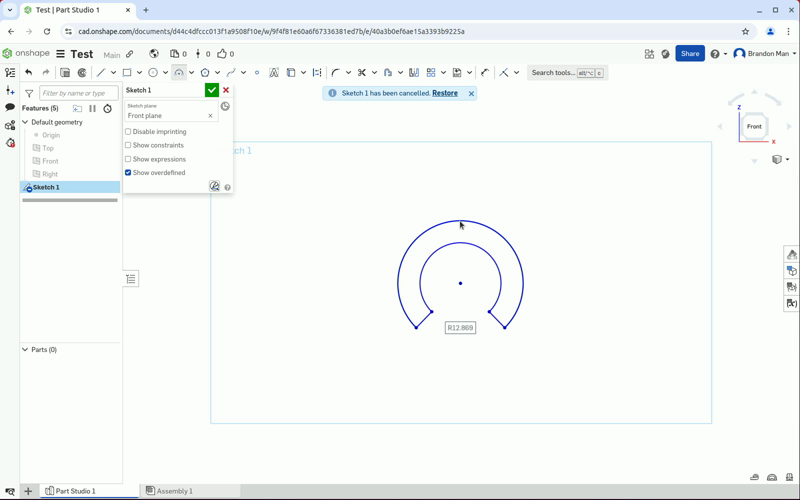
mouse_move(436, 241)
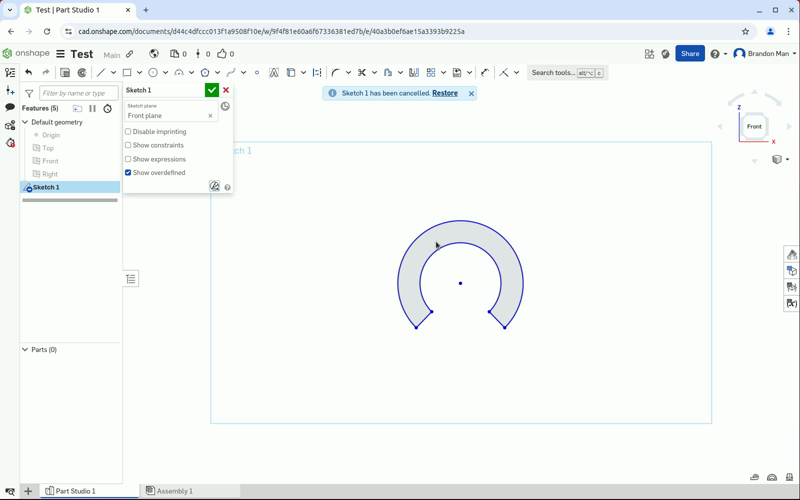
click(436, 241)
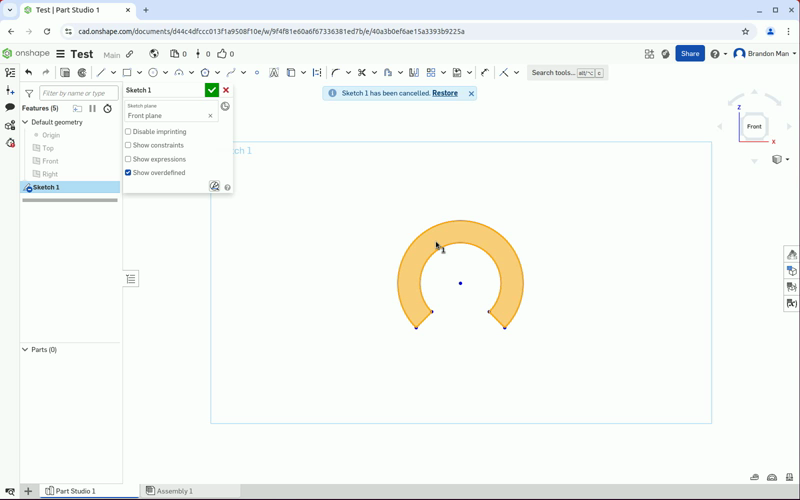
mouse_move(73, 352)
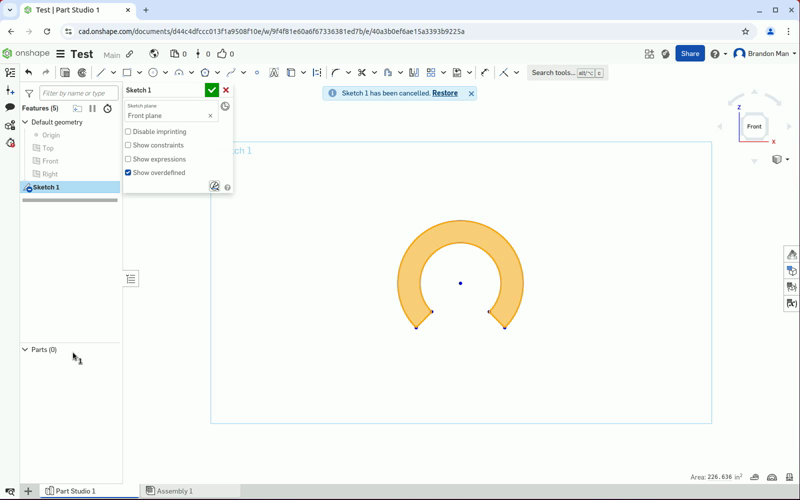
key(shift+y)
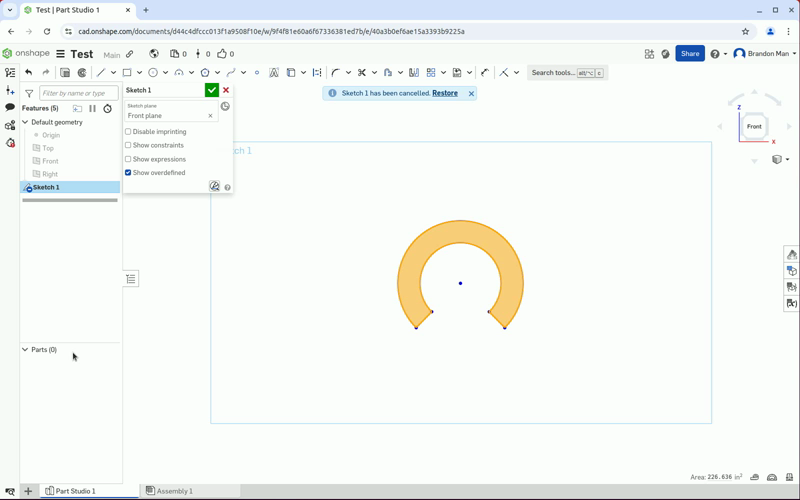
key(shift+e)
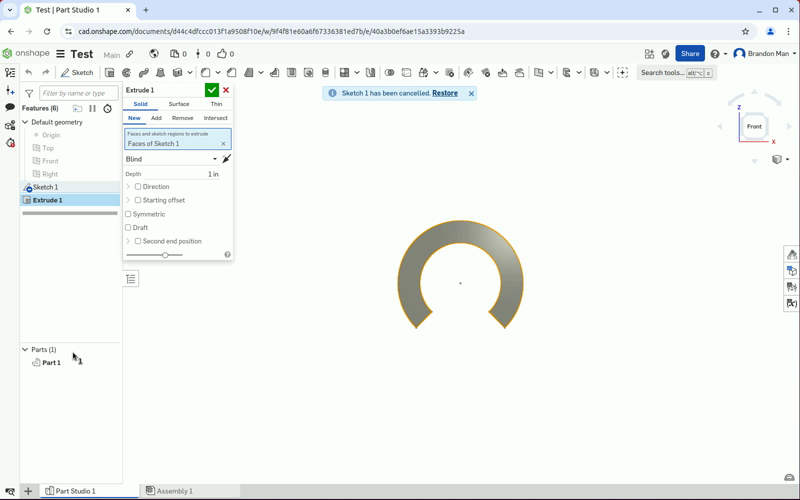
mouse_move(143, 106)
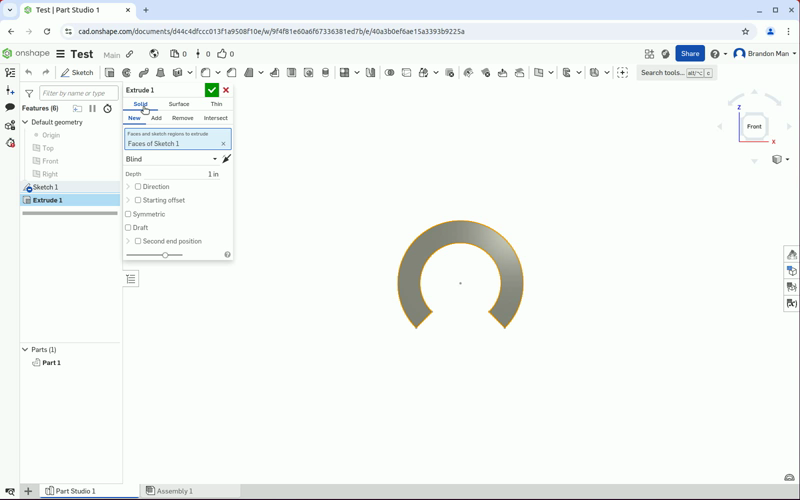
click(143, 106)
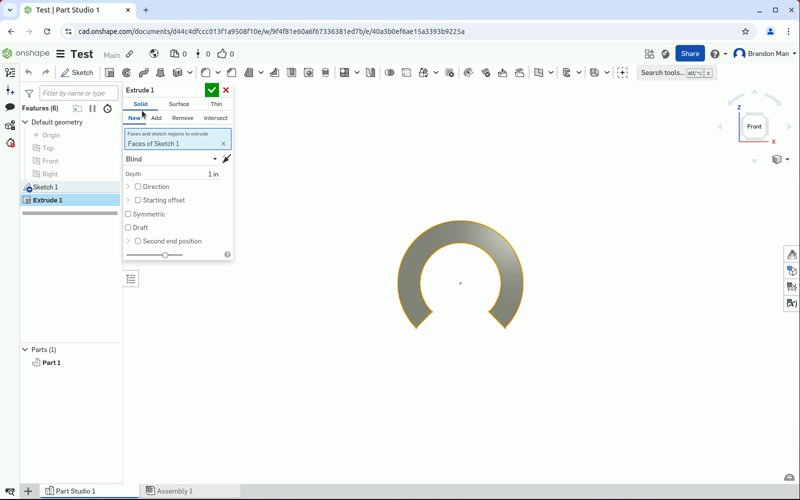
mouse_move(137, 120)
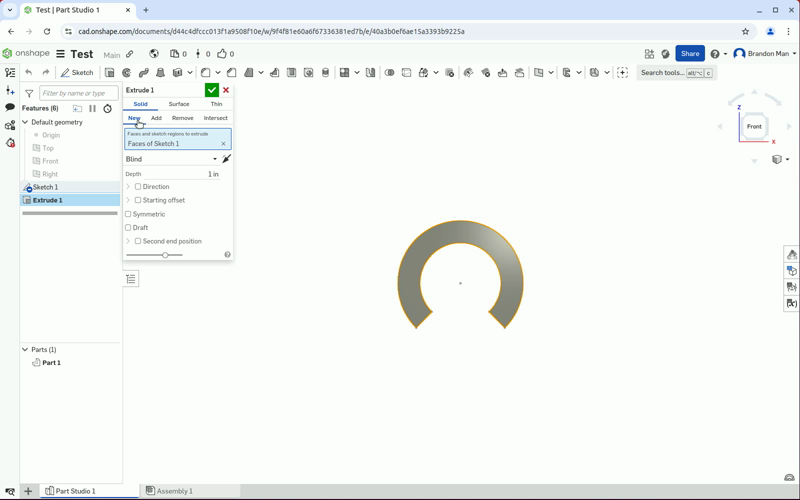
click(137, 120)
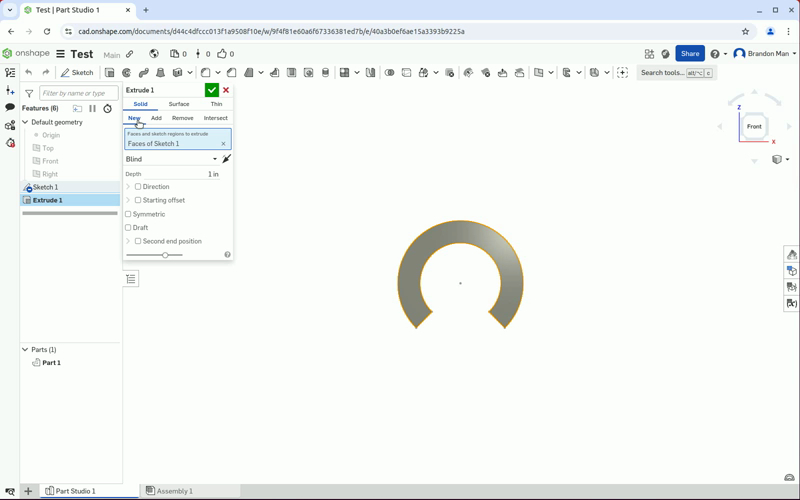
key(tab, 4)
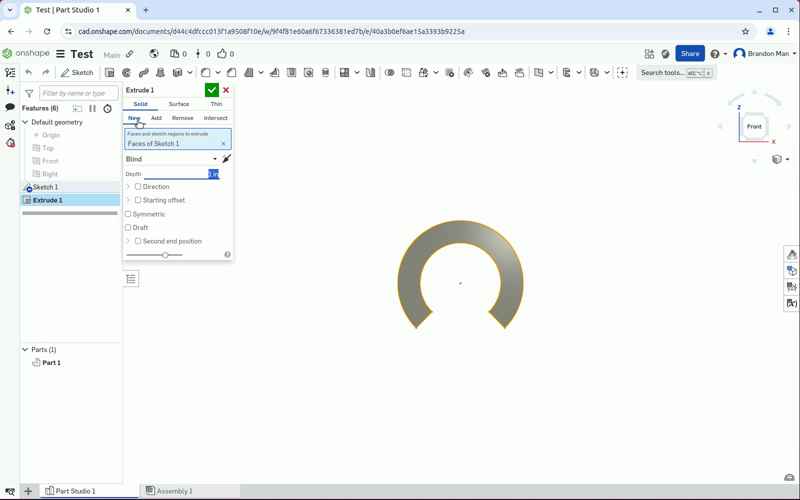
text(1.204)
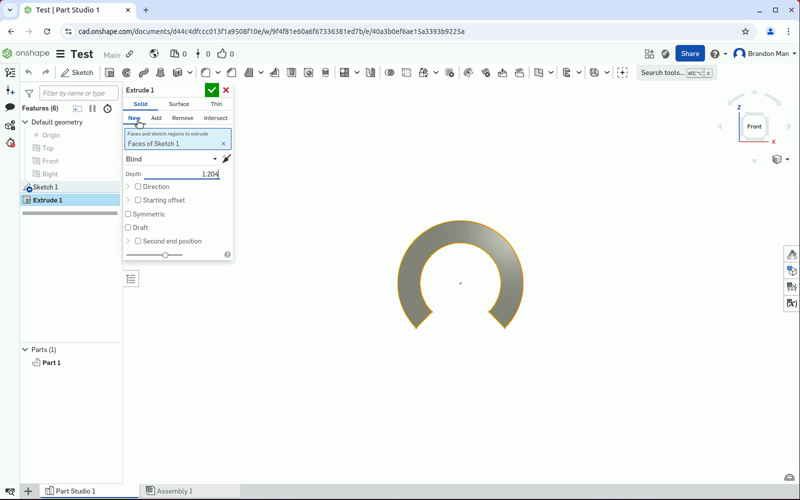
key(enter)
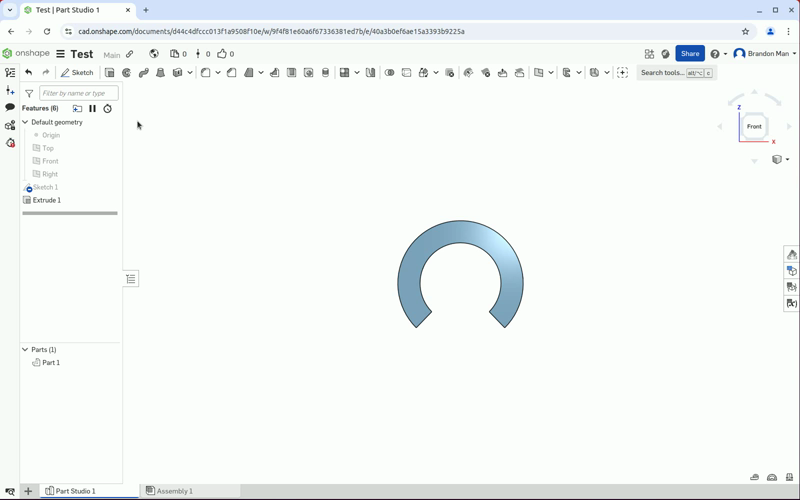
key(shift+h)
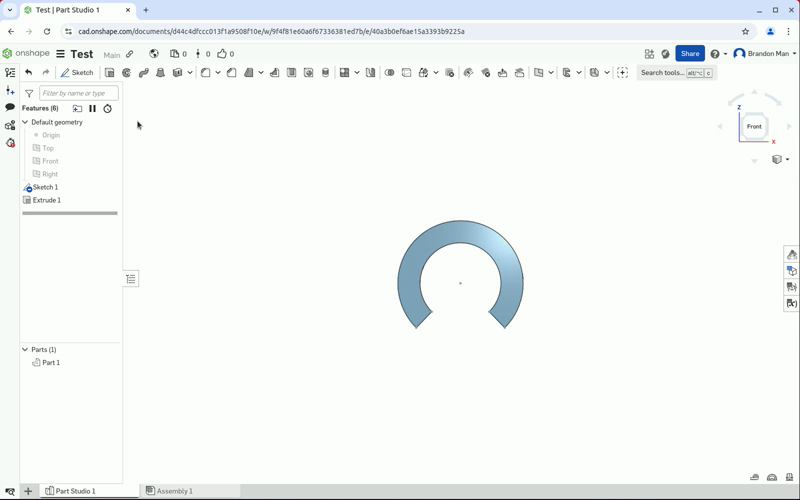
key(shift+h)
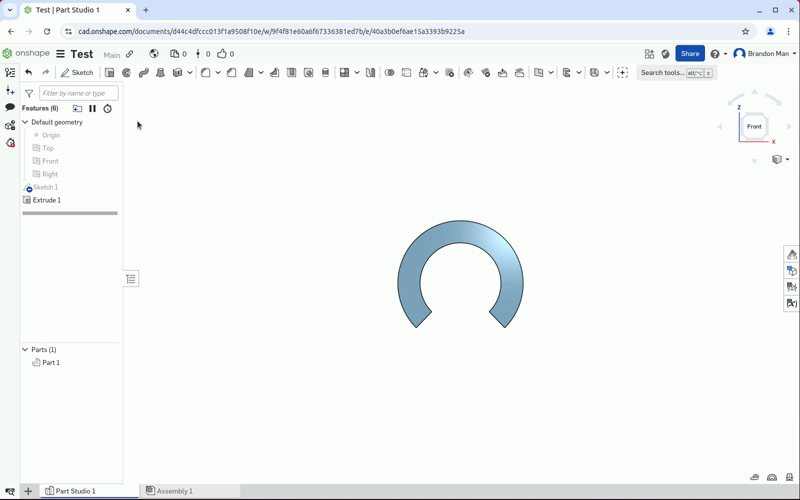
mouse_move(73, 189)
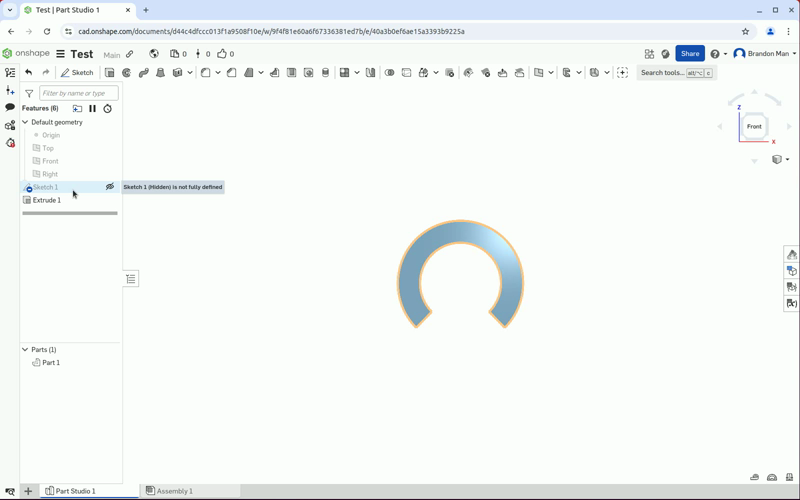
click(73, 189)
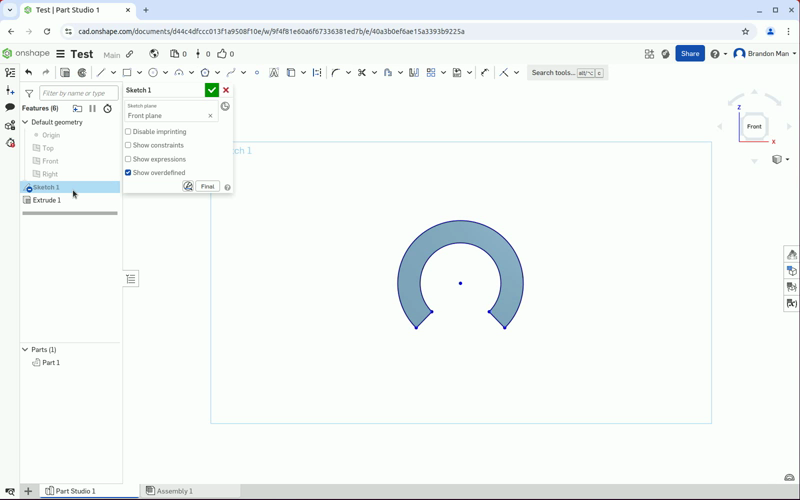
mouse_move(229, 92)
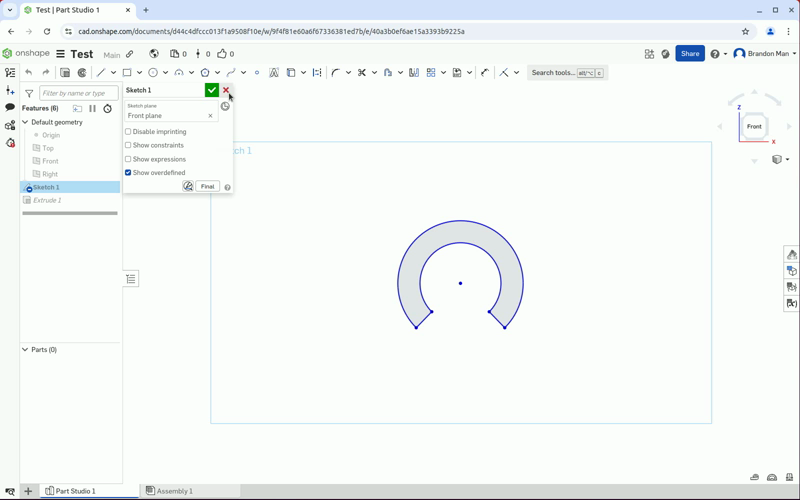
click(229, 92)
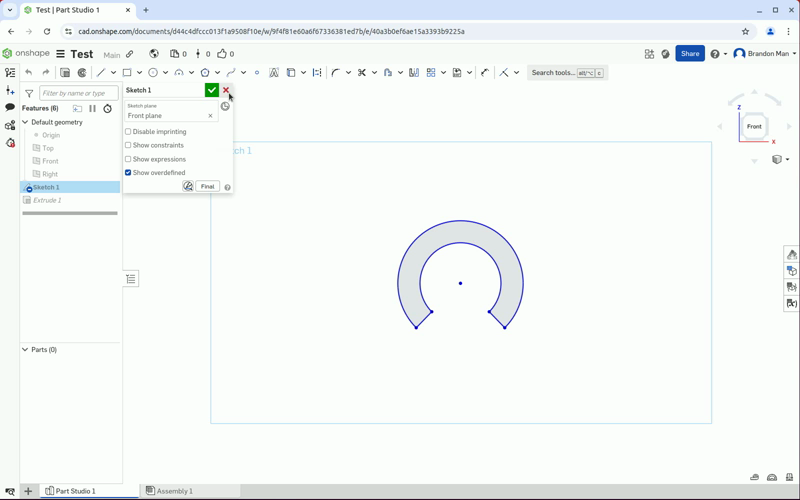
key(shift+s)
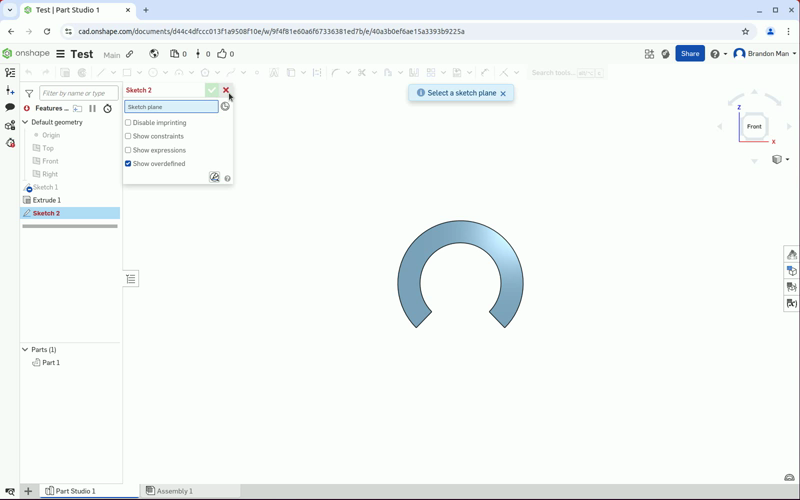
mouse_move(73, 163)
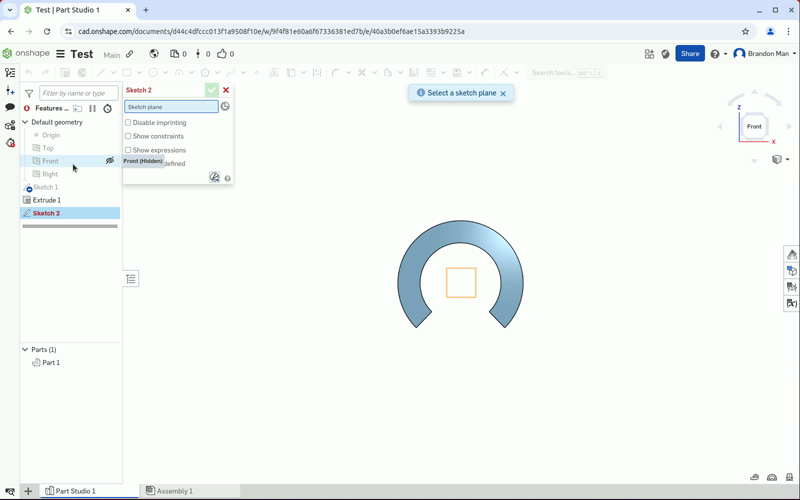
click(73, 163)
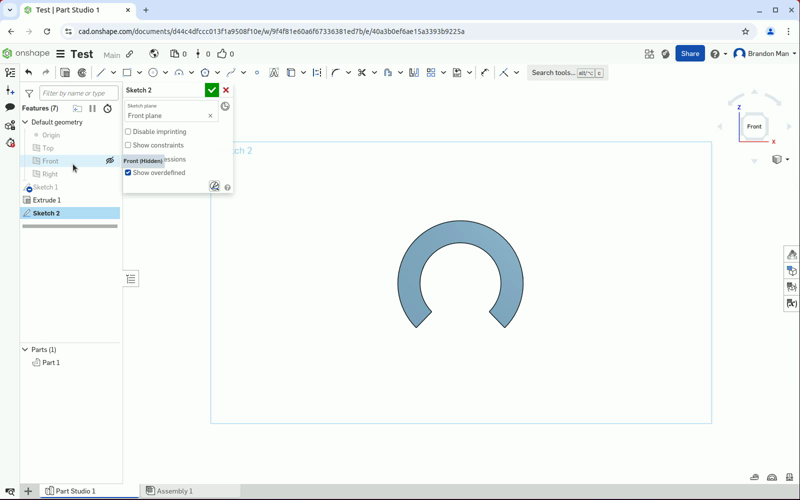
mouse_move(73, 352)
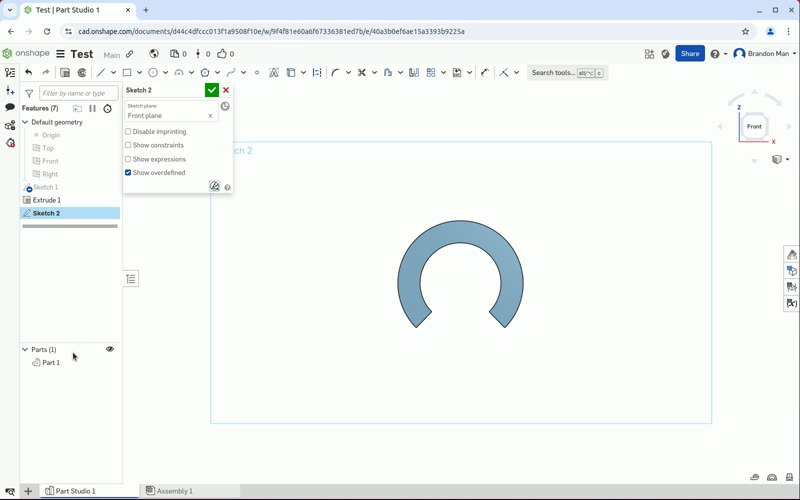
key(y)
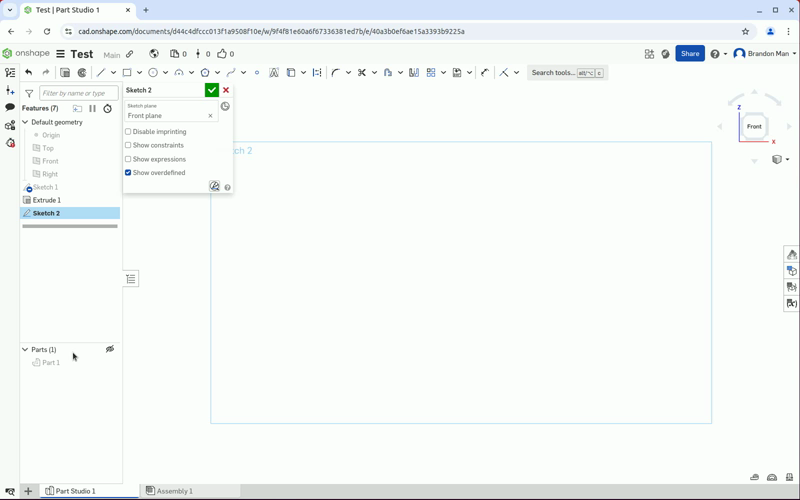
key(l)
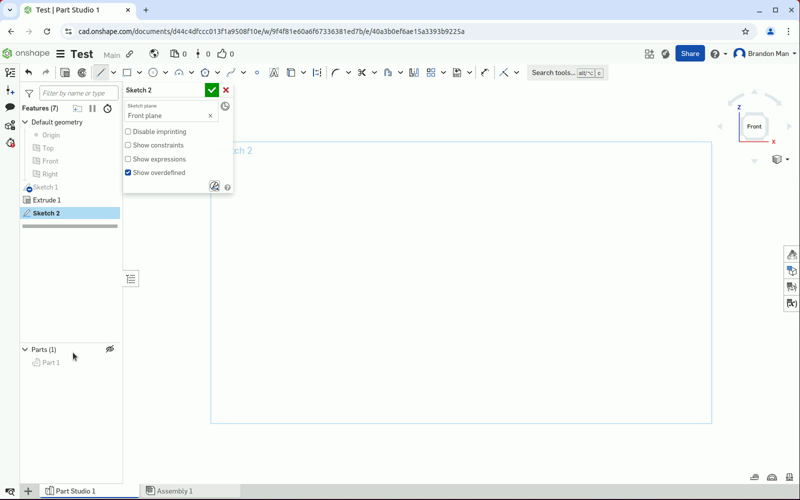
key_down(shift)
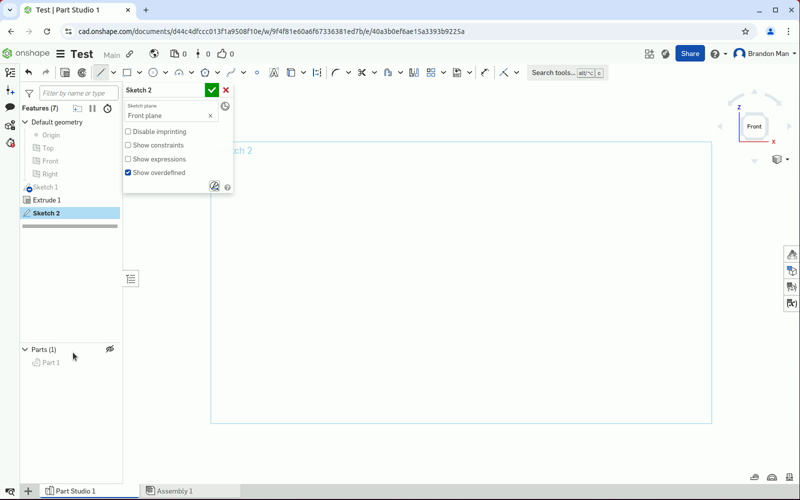
mouse_move(447, 236)
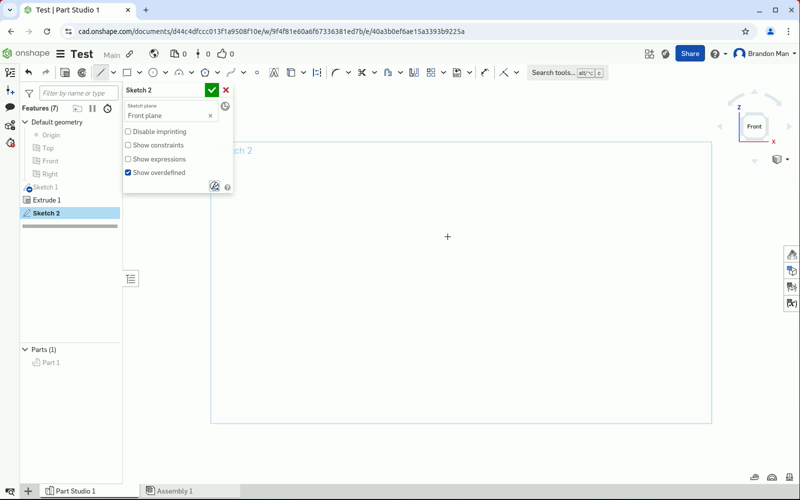
click(447, 236)
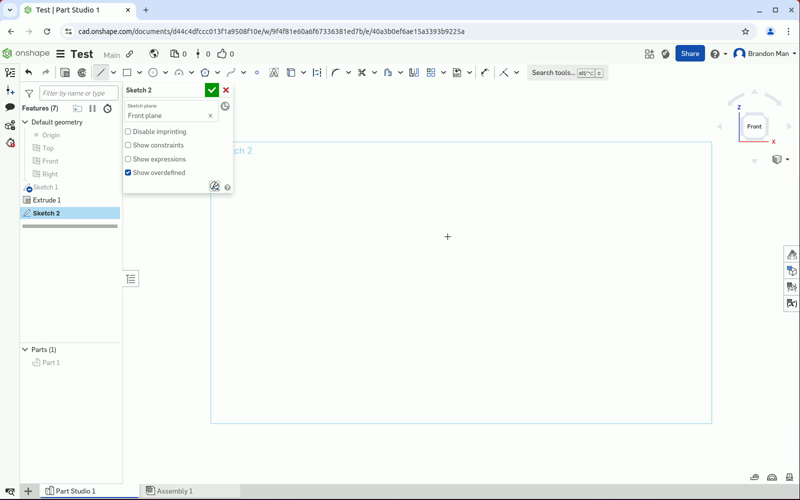
key_up(shift)
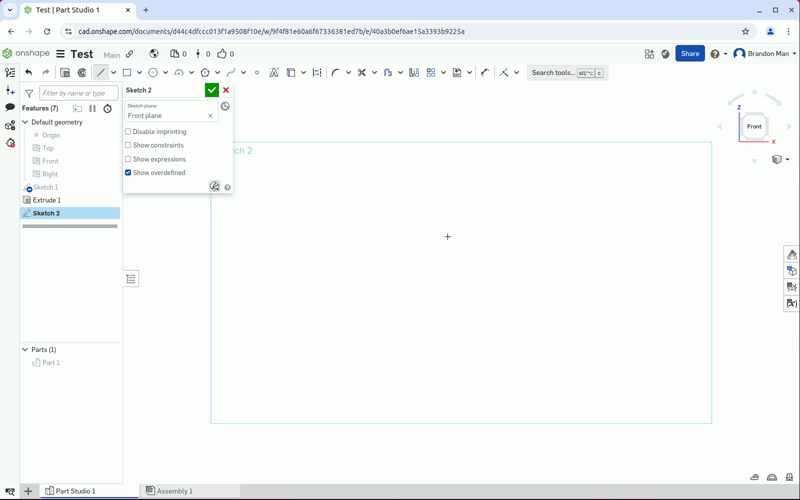
key_down(shift)
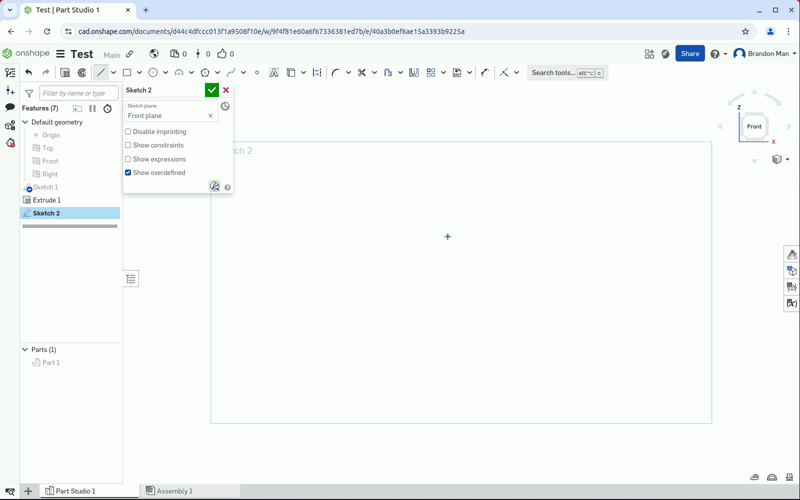
mouse_move(477, 236)
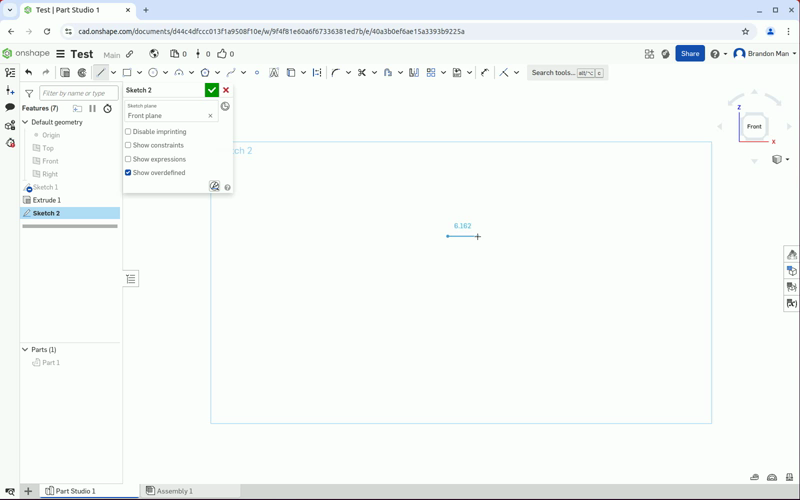
mouse_move(473, 236)
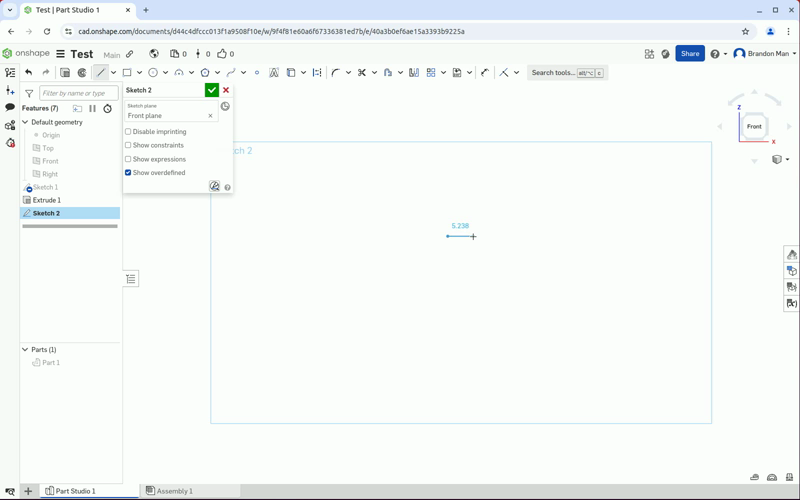
click(473, 236)
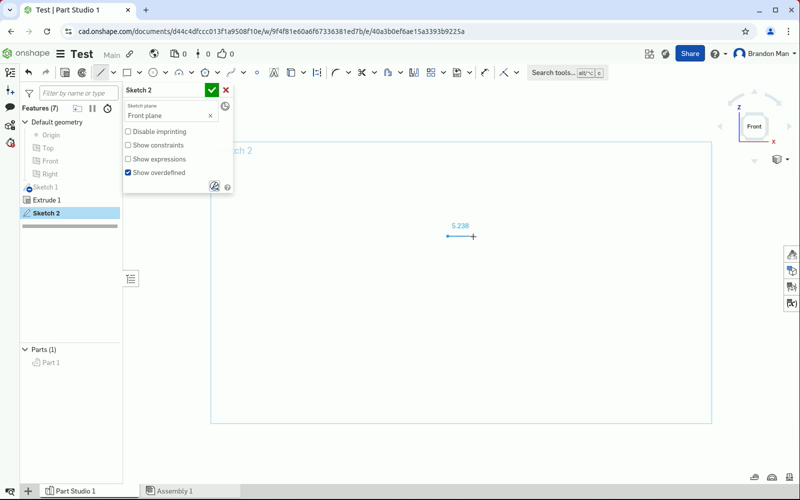
key_up(shift)
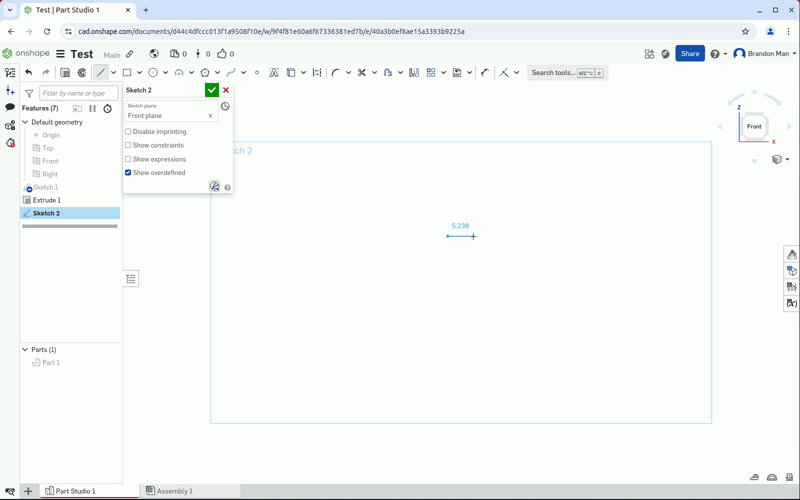
key_down(shift)
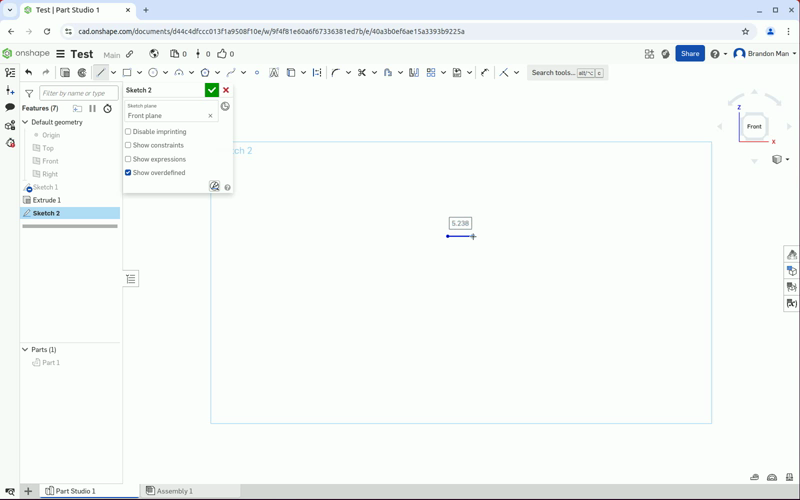
mouse_move(503, 236)
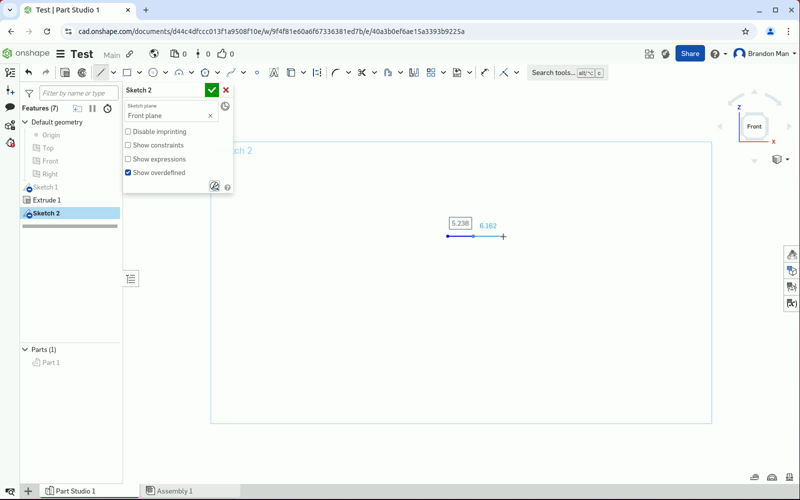
mouse_move(473, 223)
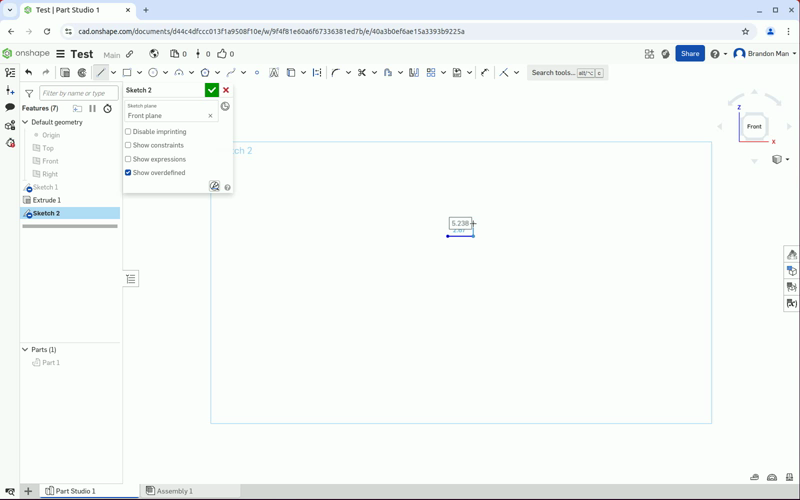
click(473, 223)
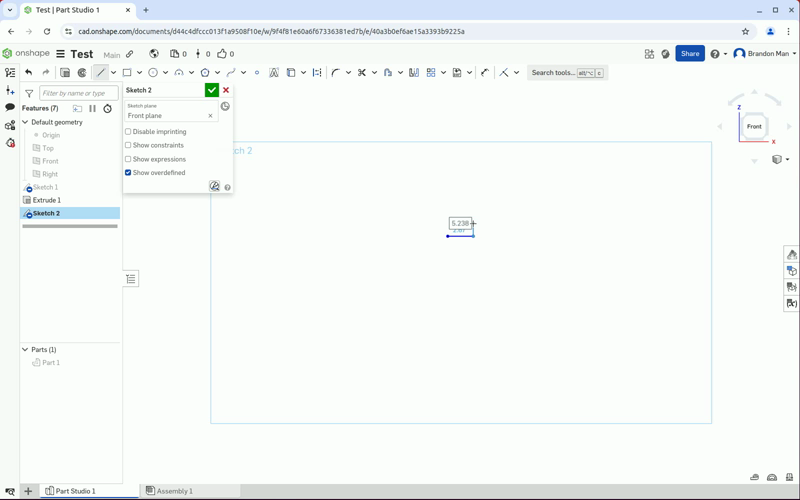
key_up(shift)
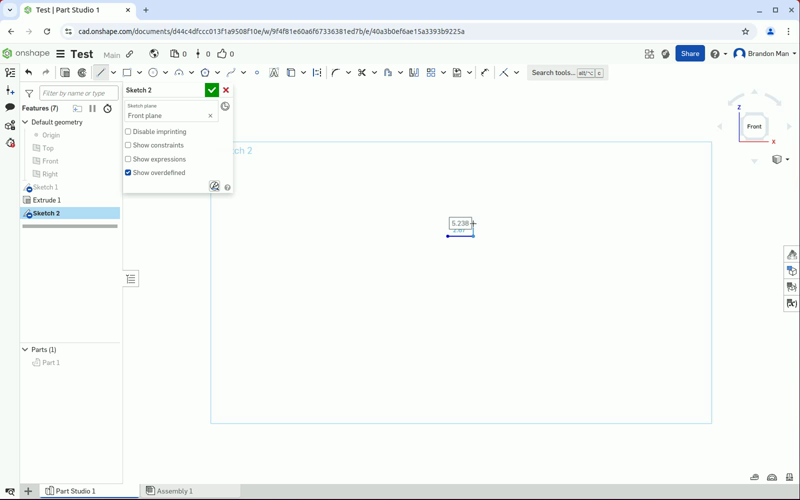
key_down(shift)
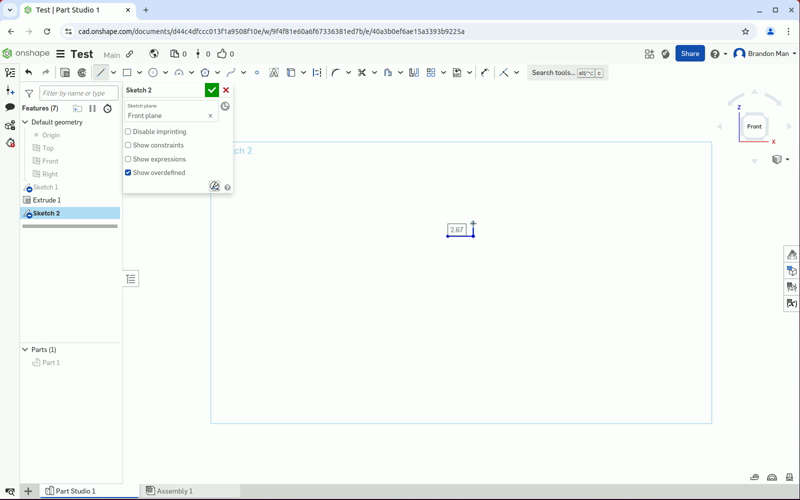
mouse_move(503, 223)
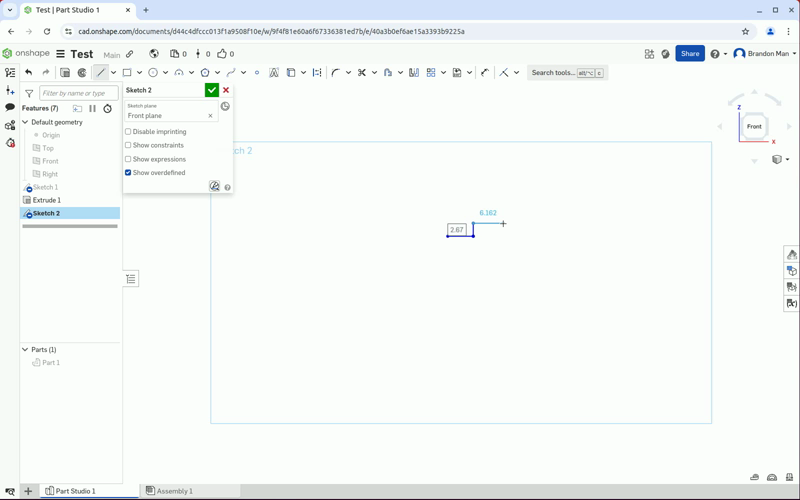
mouse_move(447, 223)
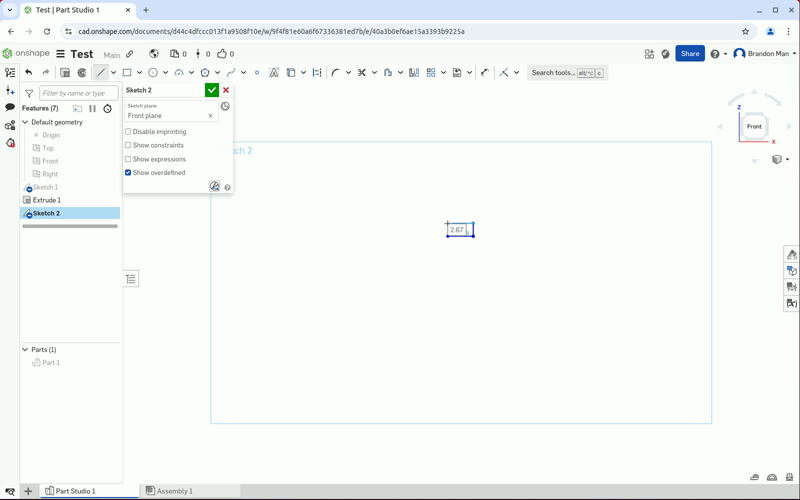
click(447, 223)
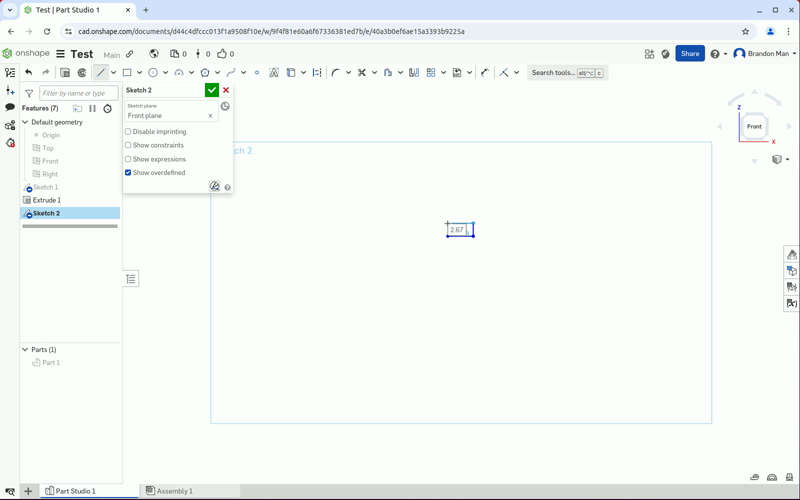
key_up(shift)
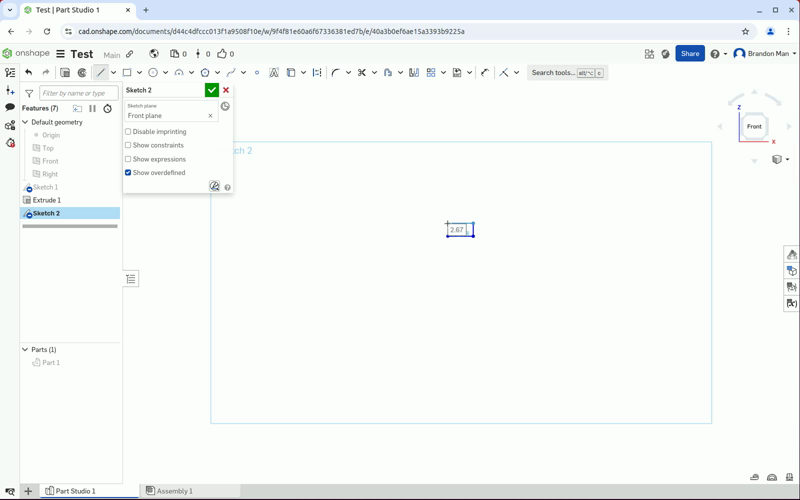
mouse_move(477, 223)
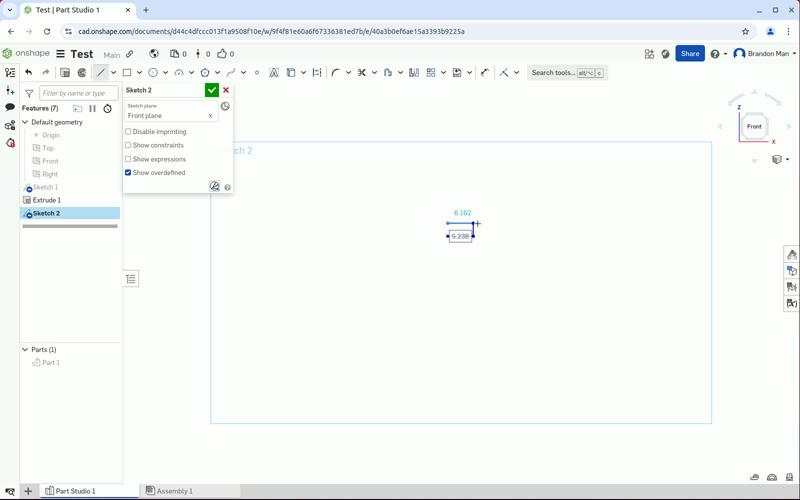
key_down(shift)
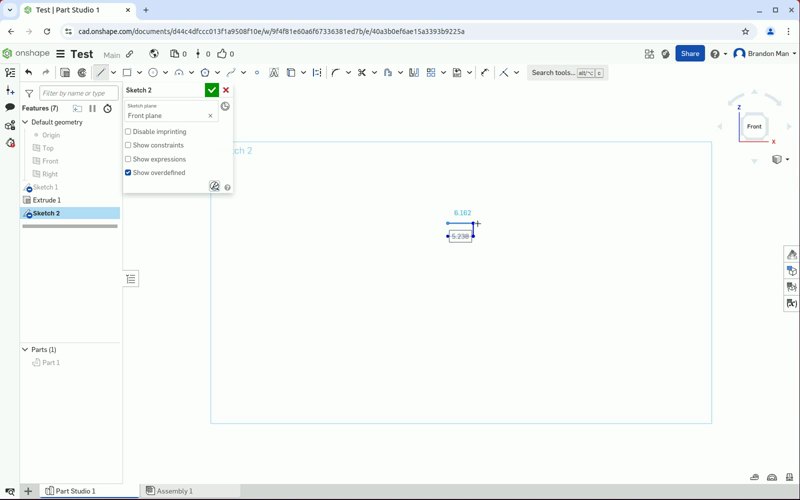
mouse_move(447, 236)
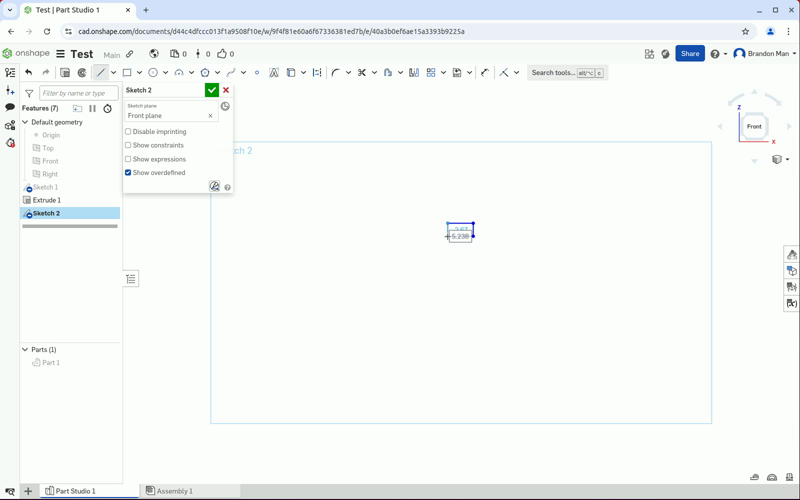
key_up(shift)
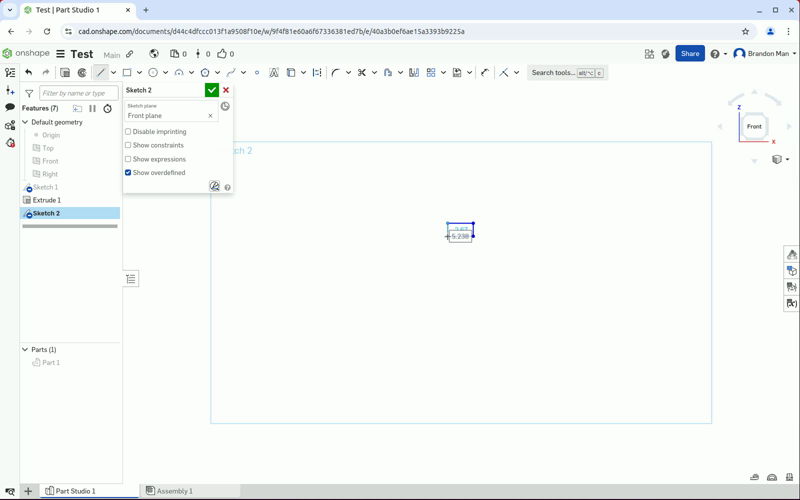
click(447, 236)
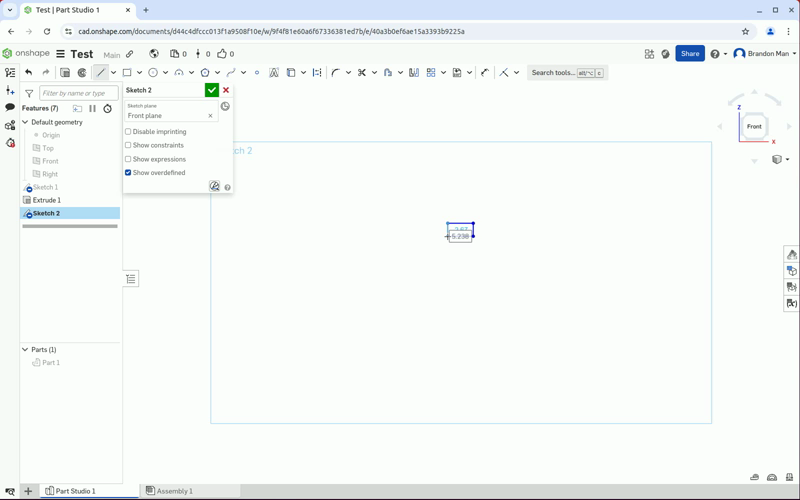
key(esc)
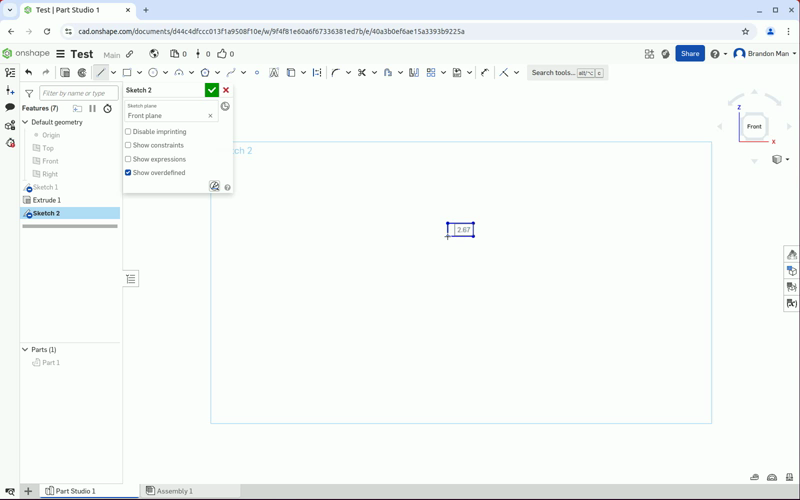
key(l)
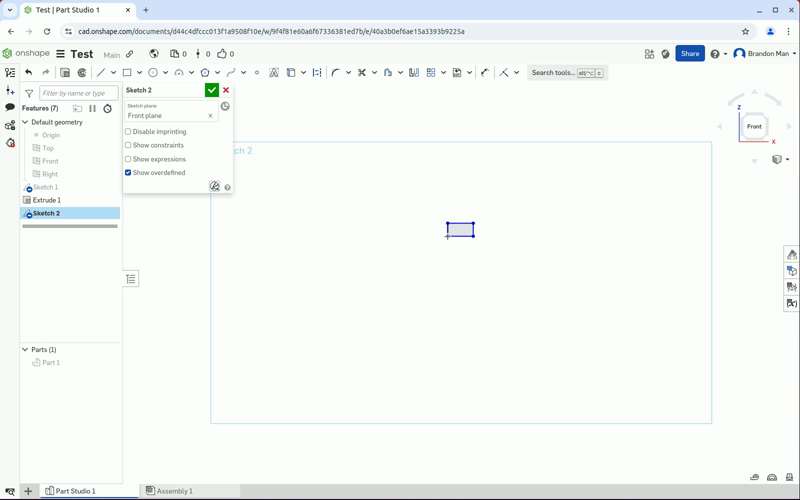
key_down(shift)
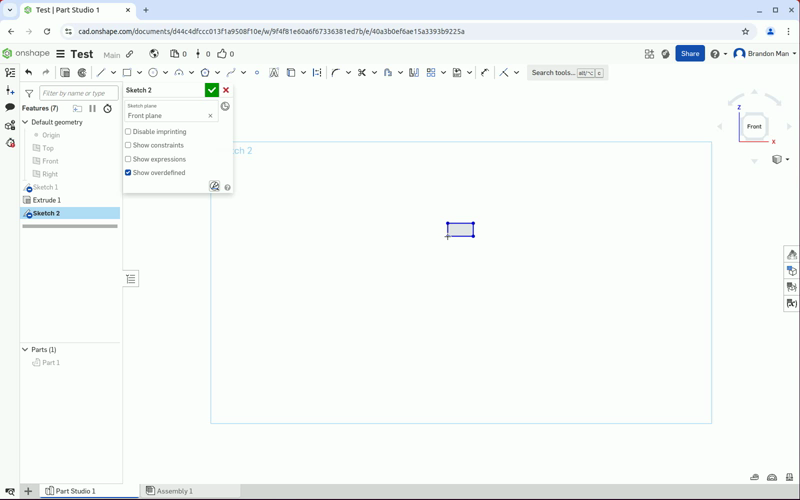
mouse_move(449, 234)
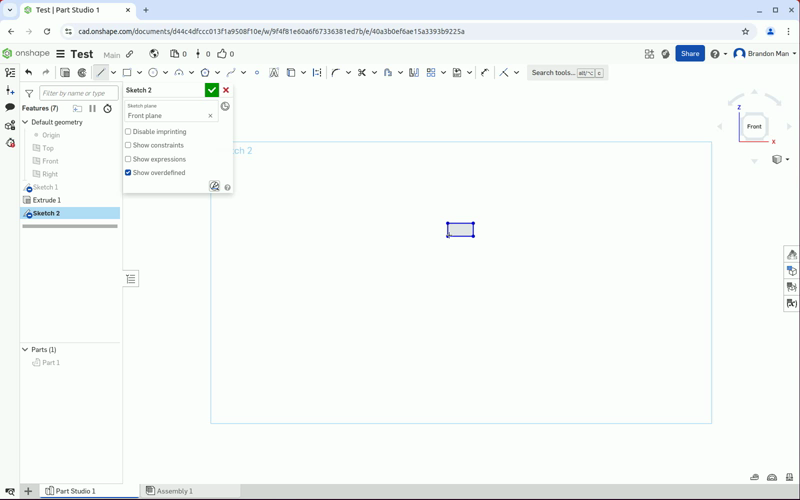
scroll(6)
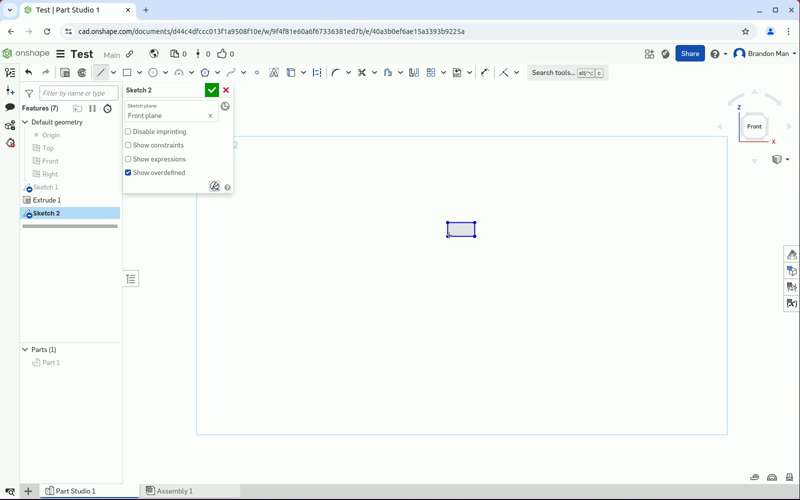
scroll(6)
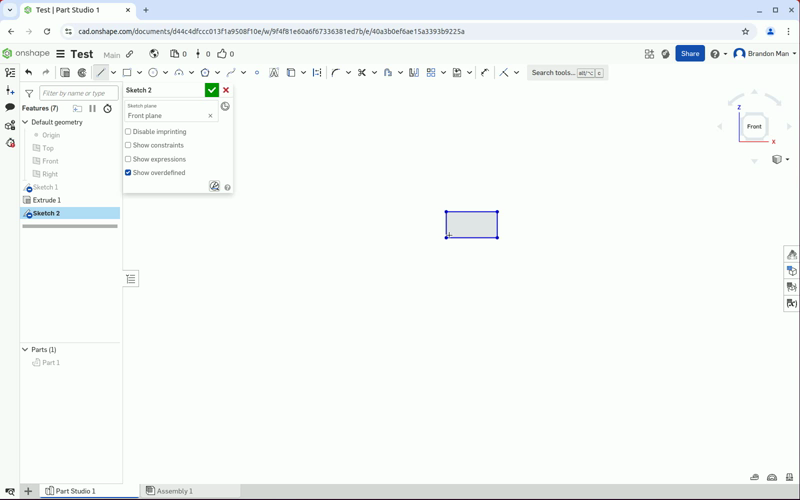
scroll(6)
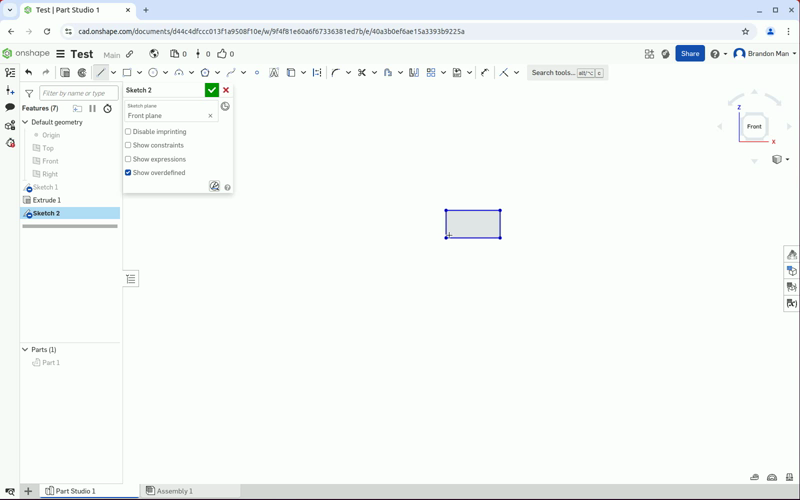
scroll(6)
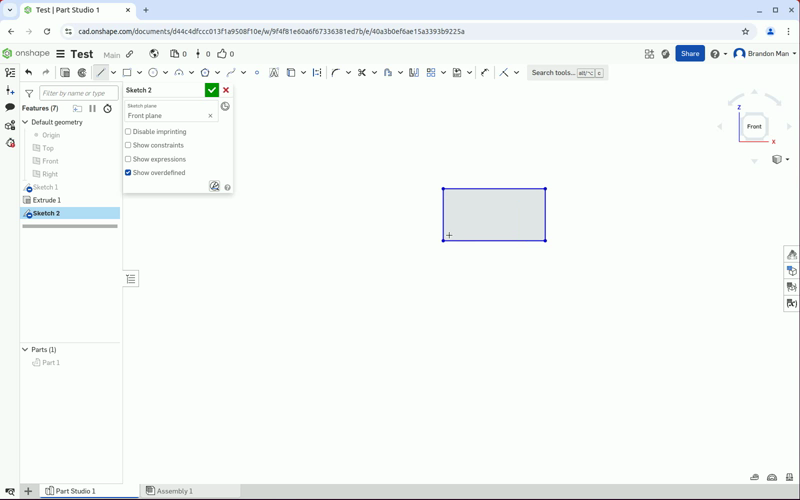
scroll(6)
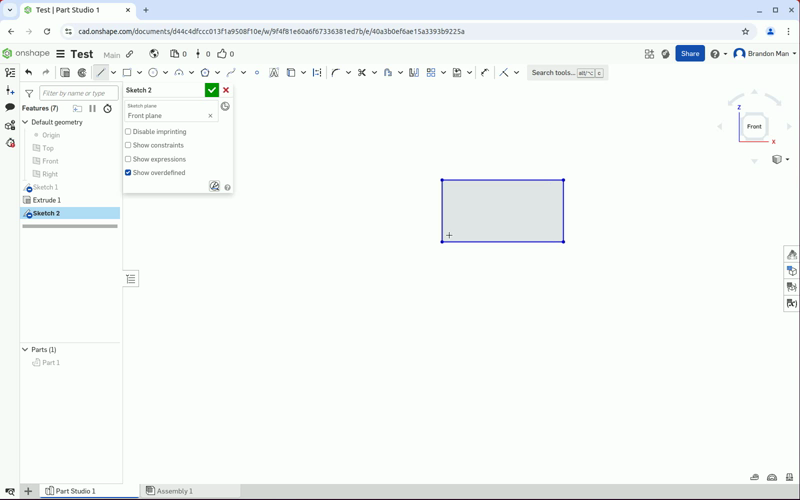
scroll(6)
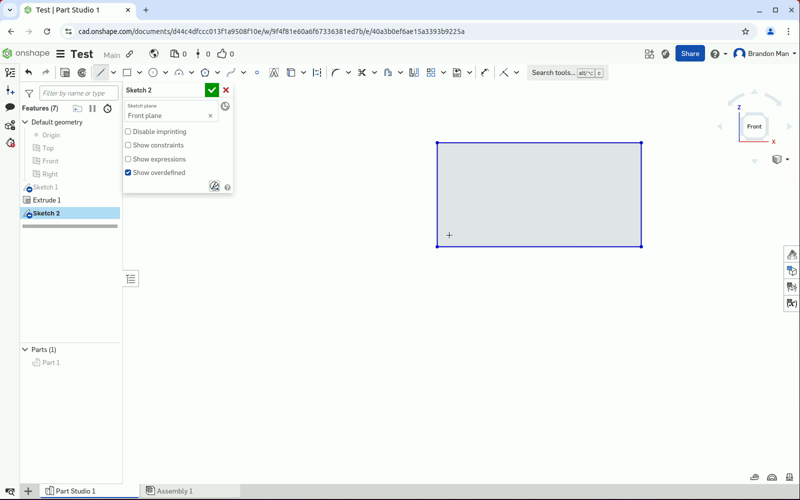
scroll(6)
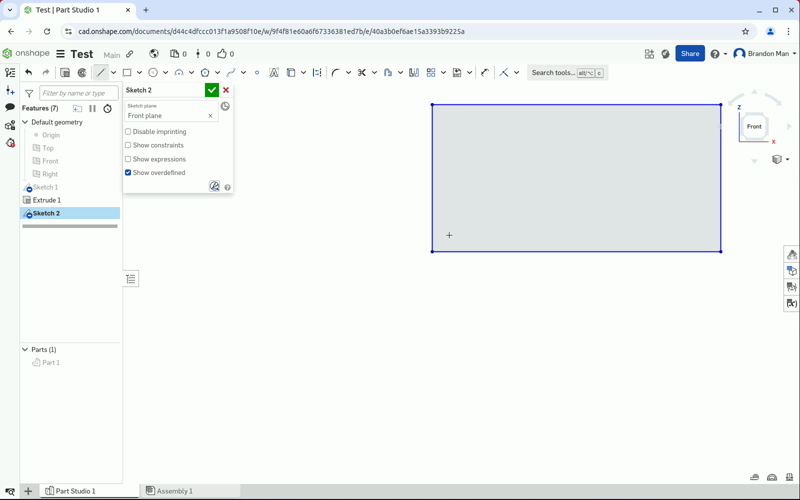
click(449, 234)
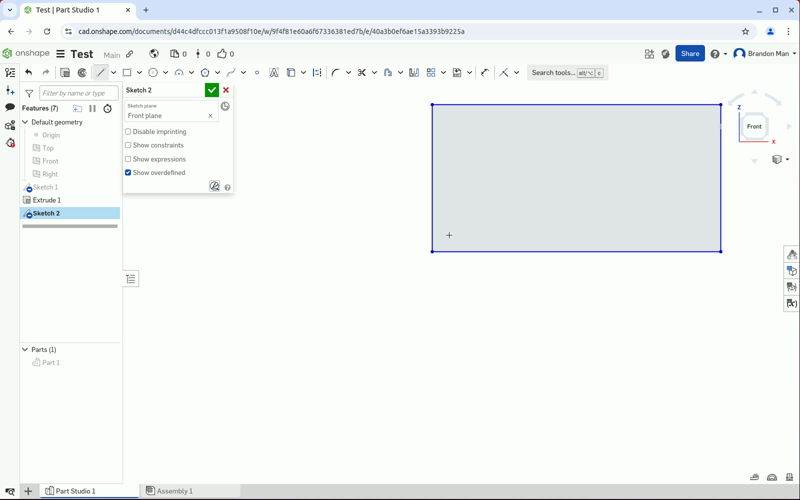
scroll(-6)
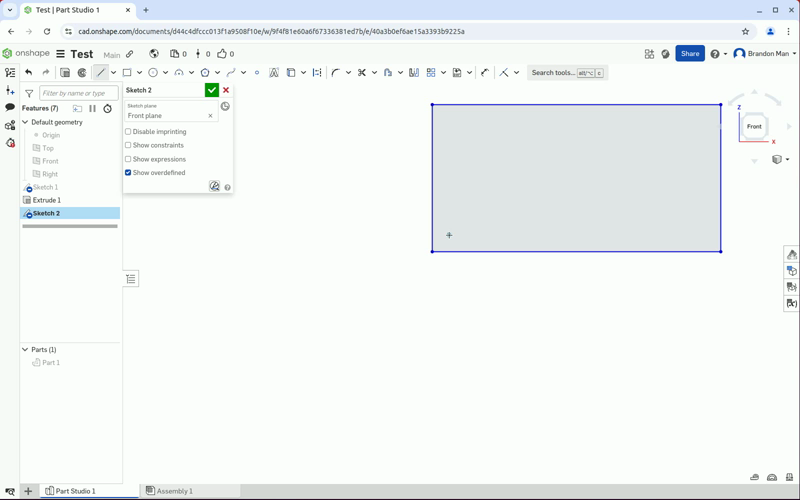
scroll(-6)
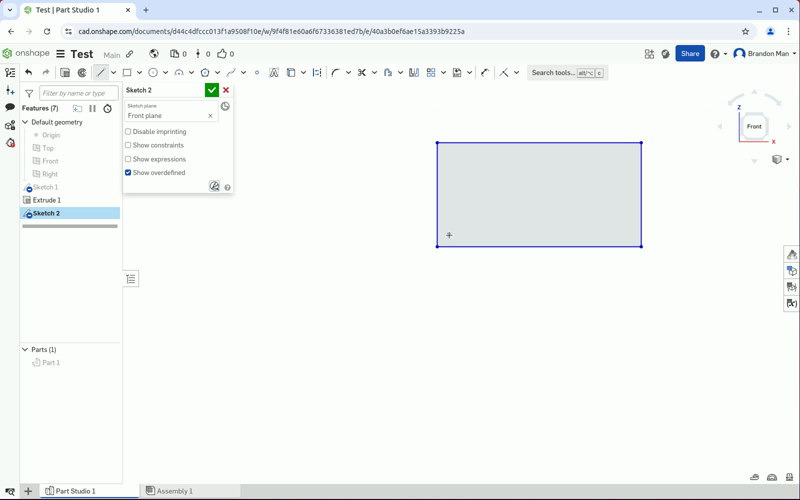
scroll(-6)
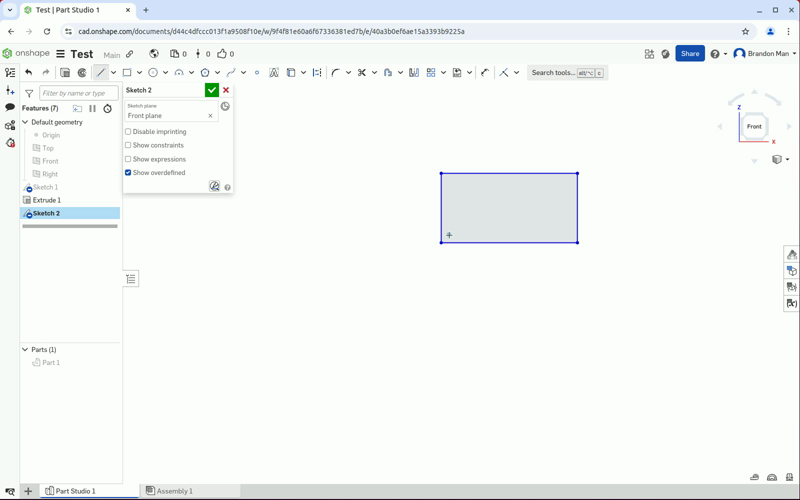
scroll(-6)
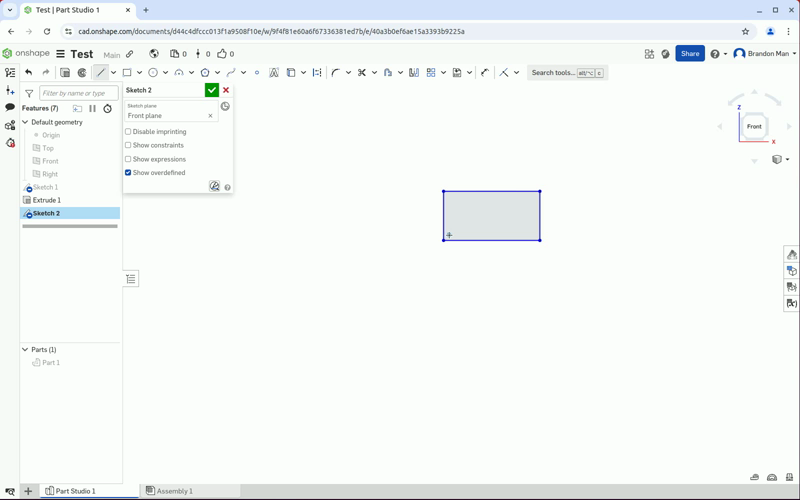
scroll(-6)
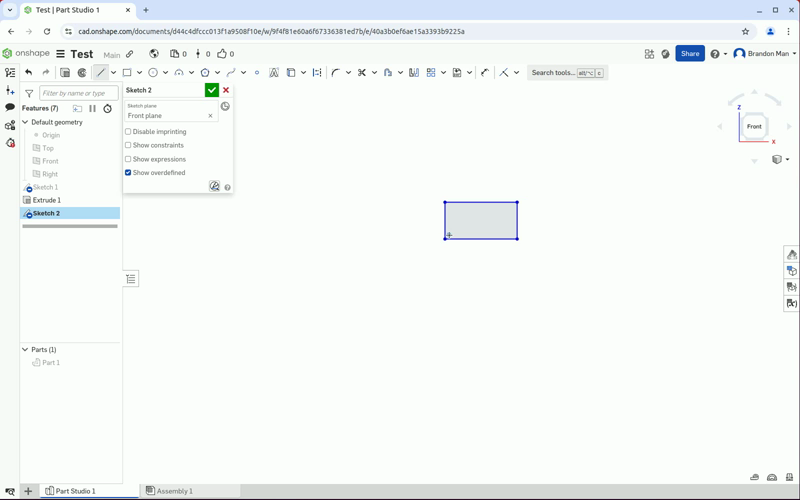
scroll(-6)
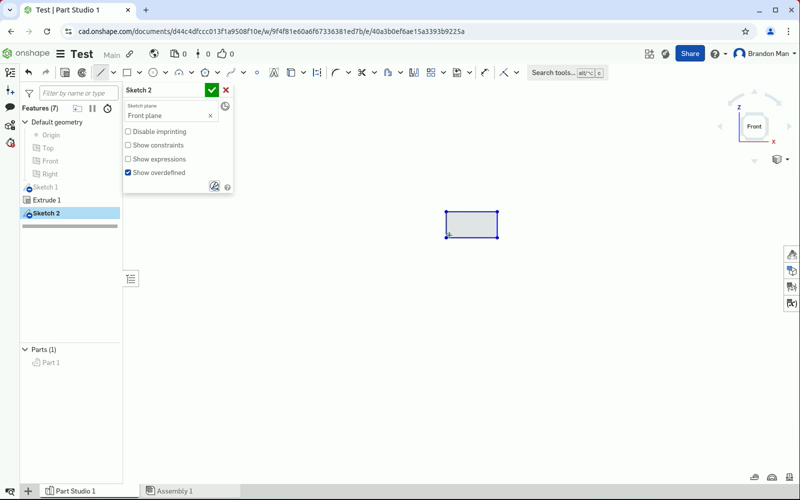
scroll(-6)
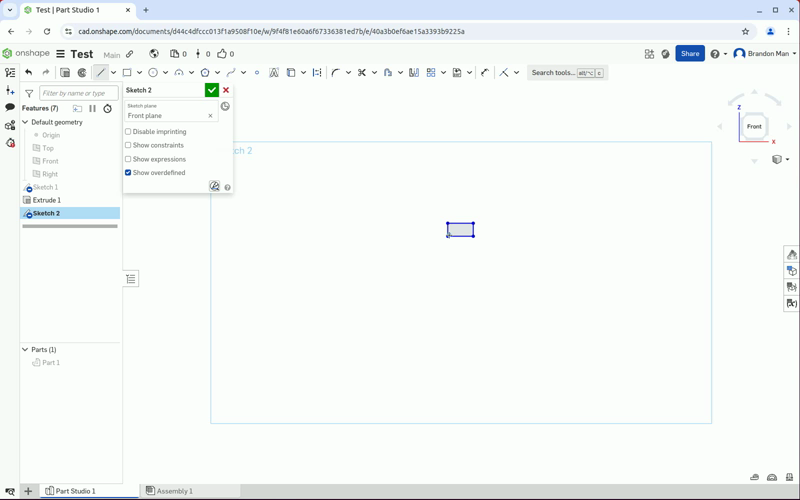
key_up(shift)
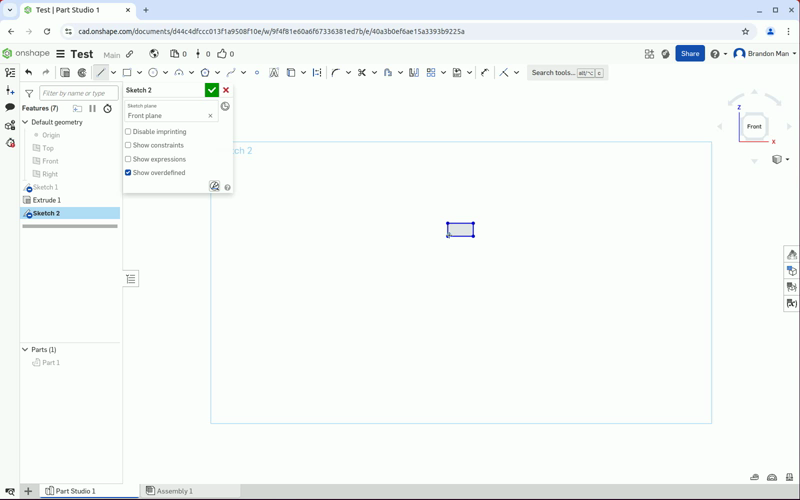
key_down(shift)
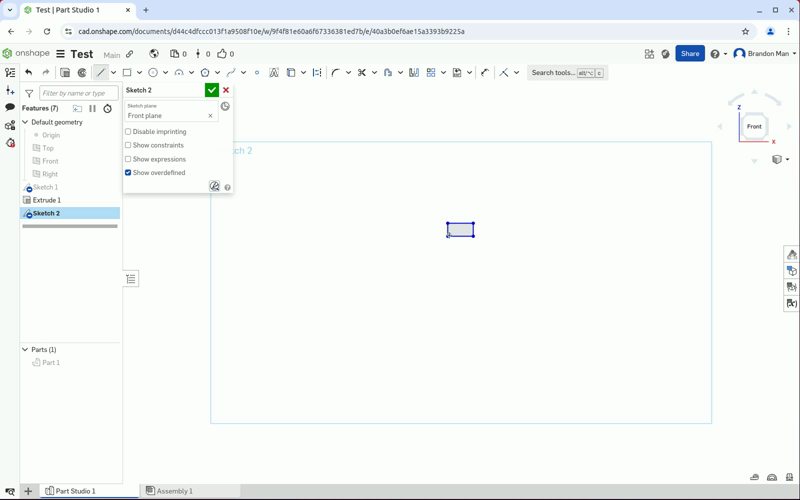
mouse_move(479, 234)
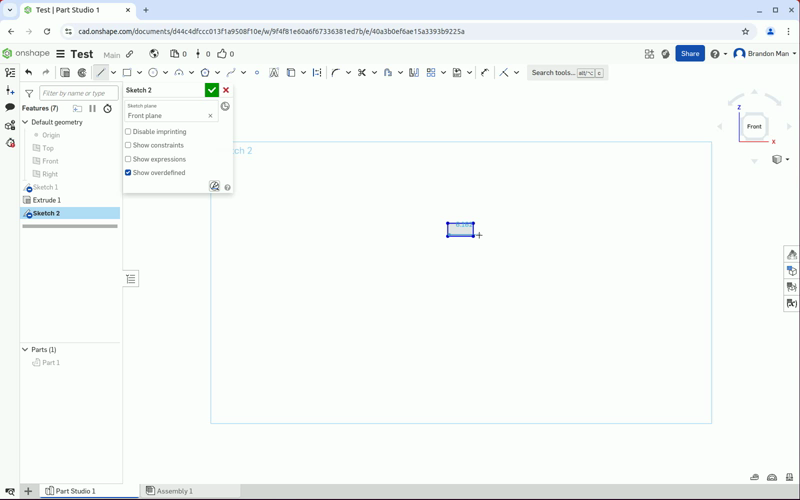
mouse_move(472, 234)
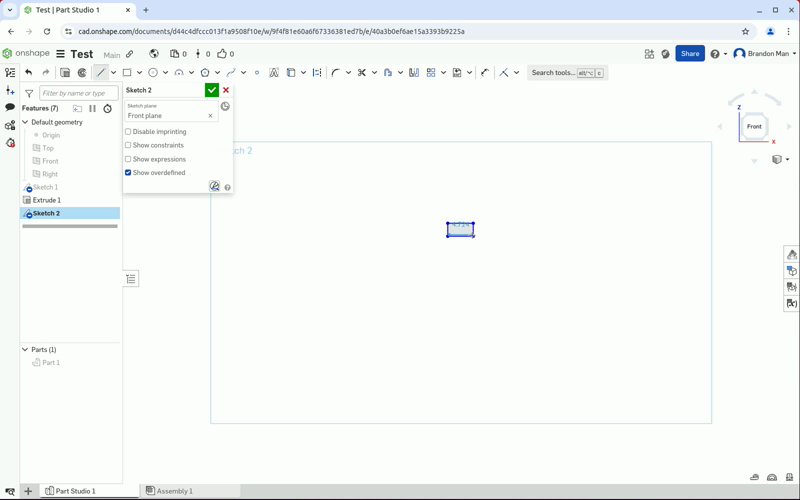
scroll(6)
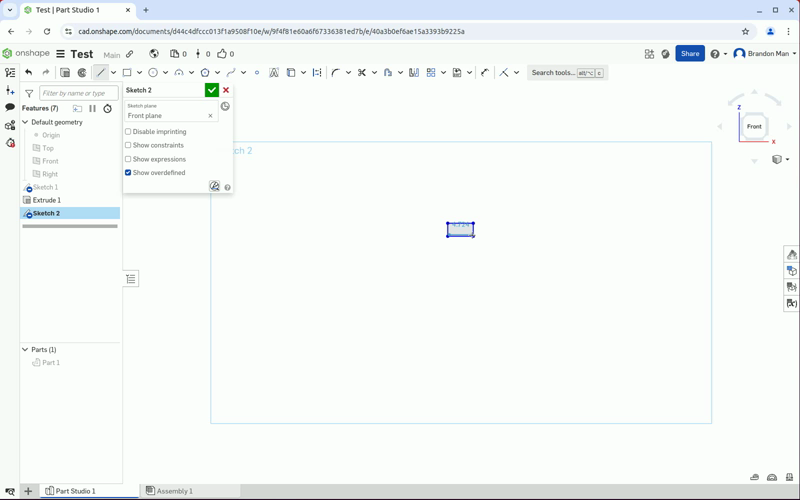
scroll(6)
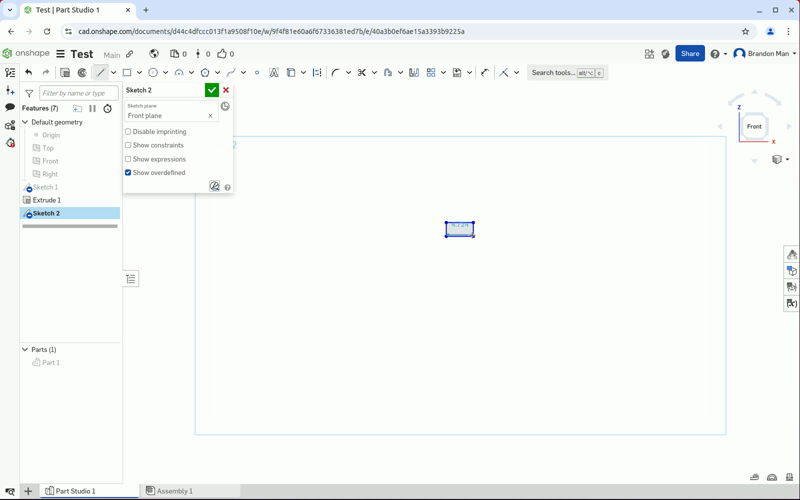
scroll(6)
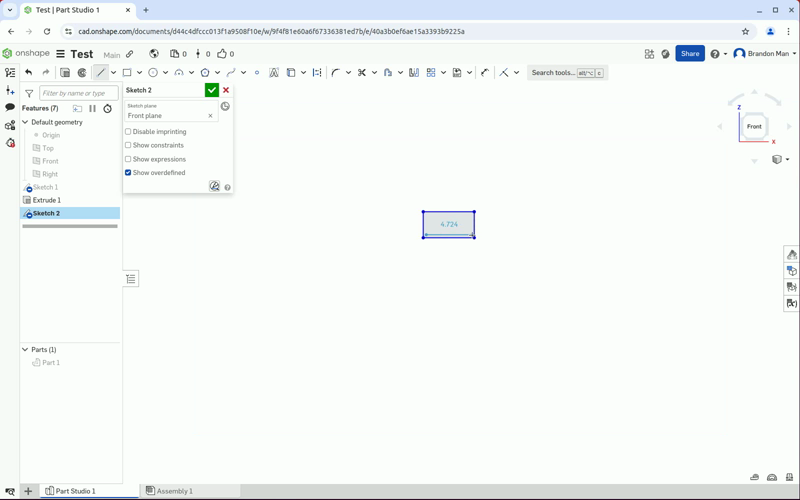
scroll(6)
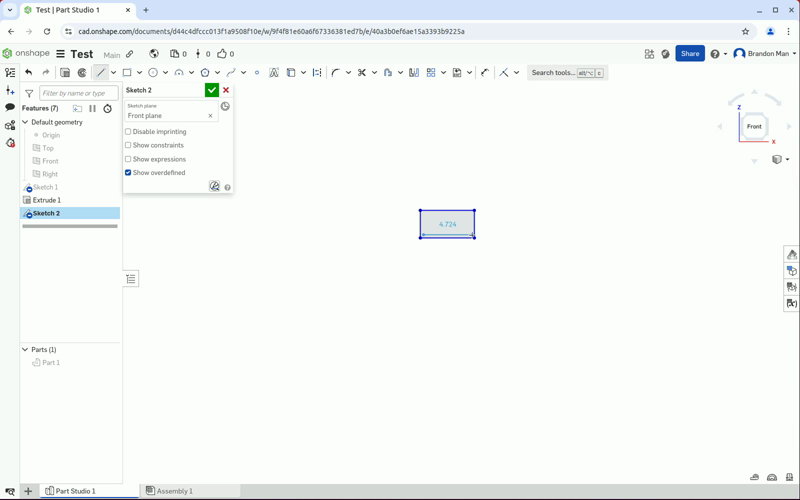
scroll(6)
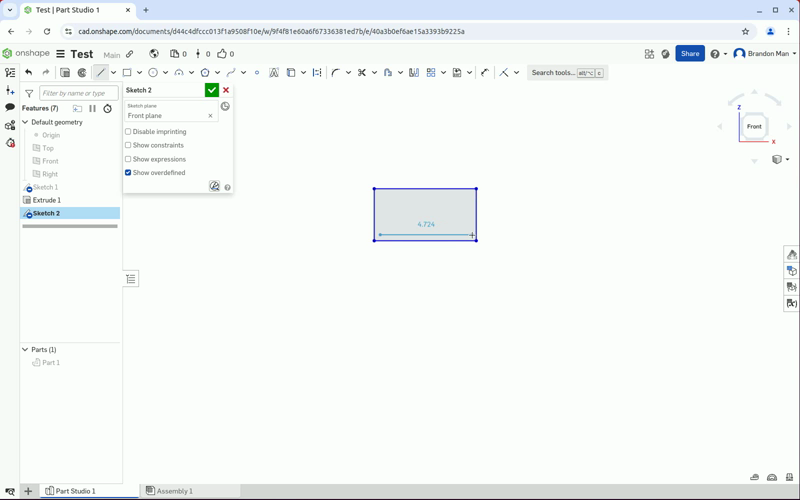
scroll(6)
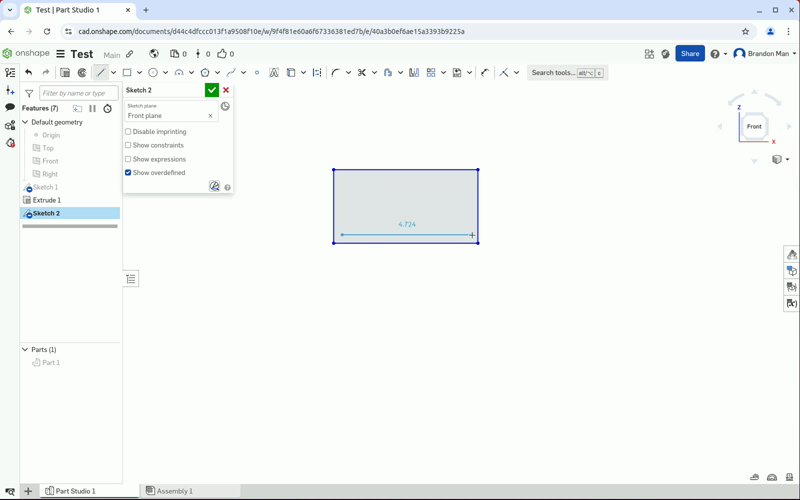
scroll(6)
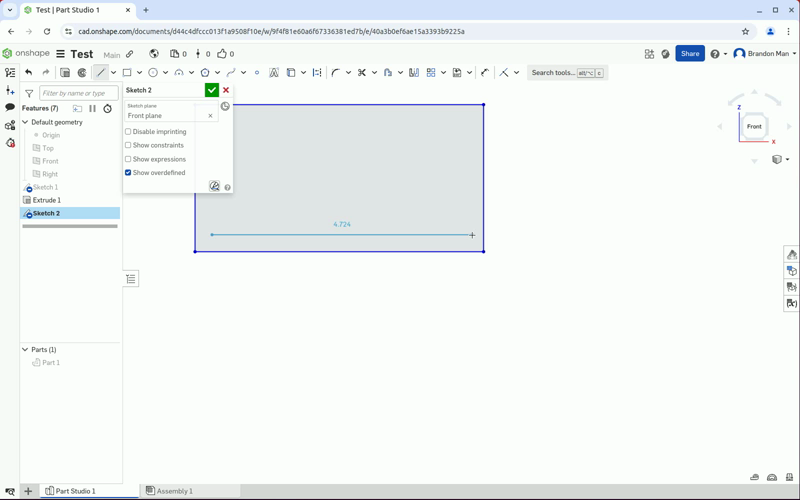
click(472, 234)
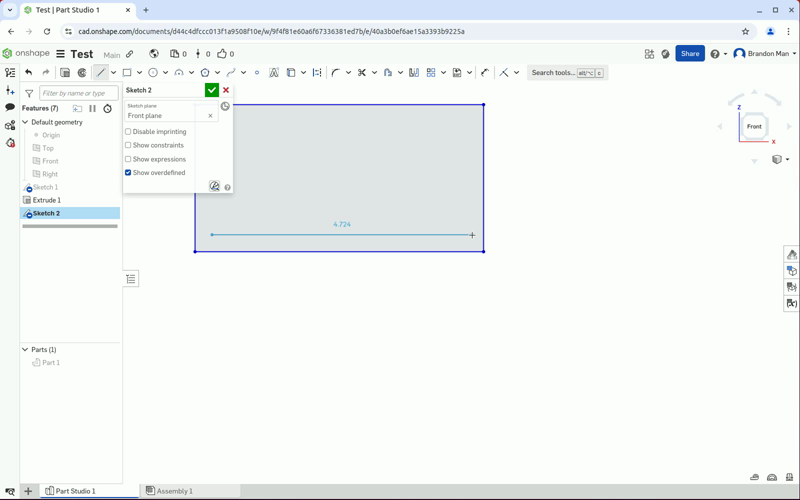
scroll(-6)
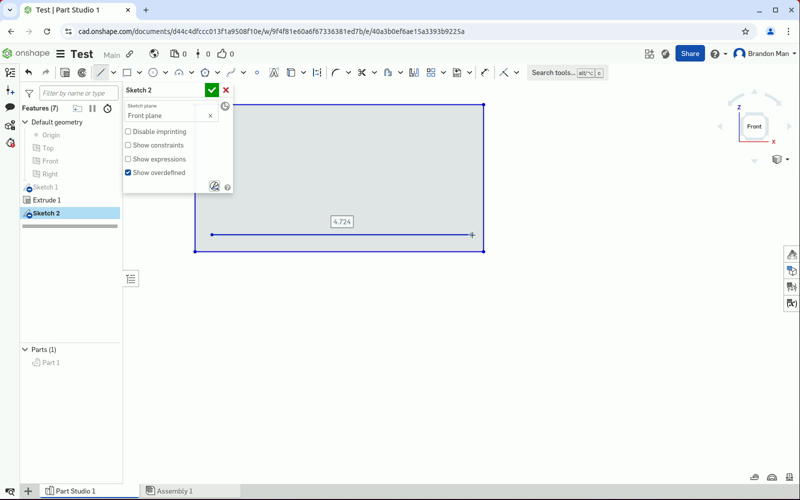
scroll(-6)
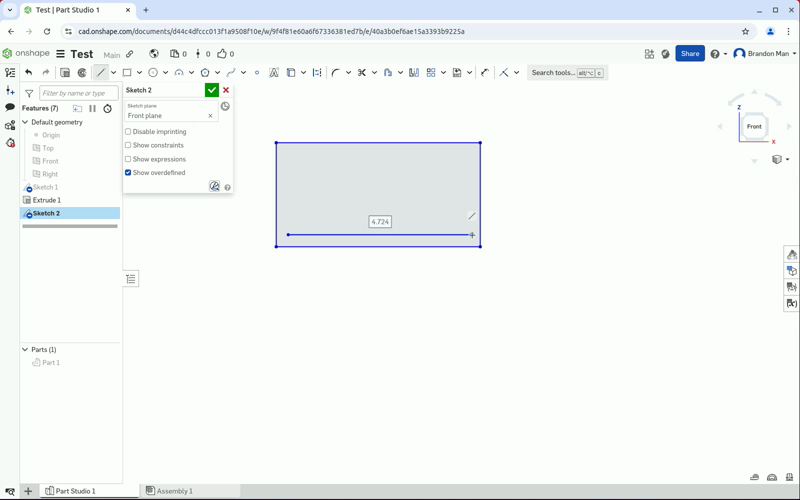
scroll(-6)
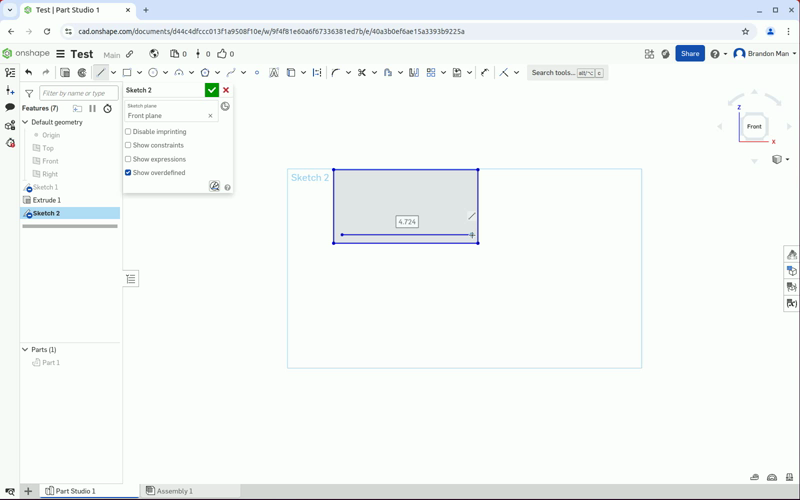
scroll(-6)
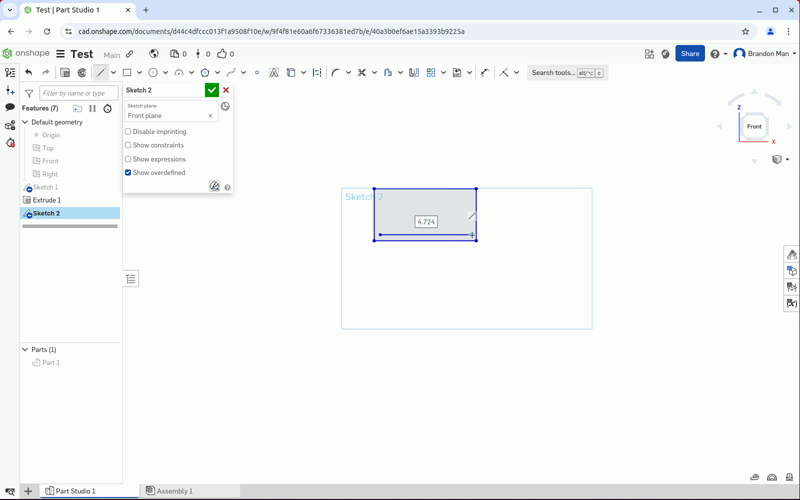
scroll(-6)
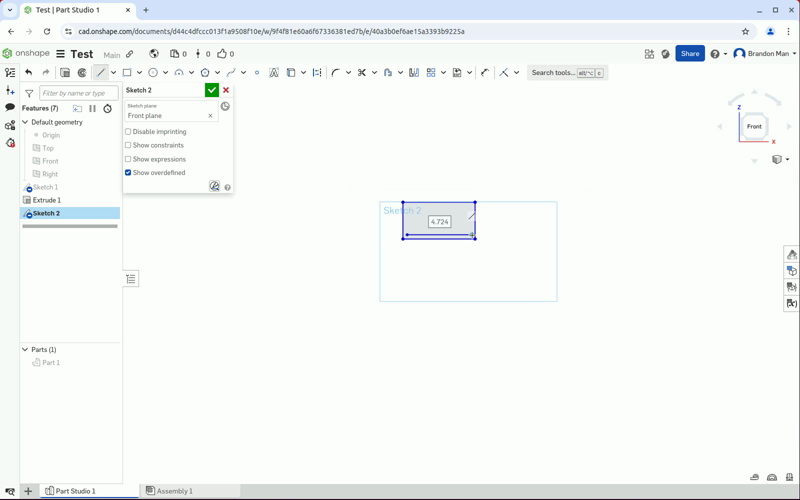
scroll(-6)
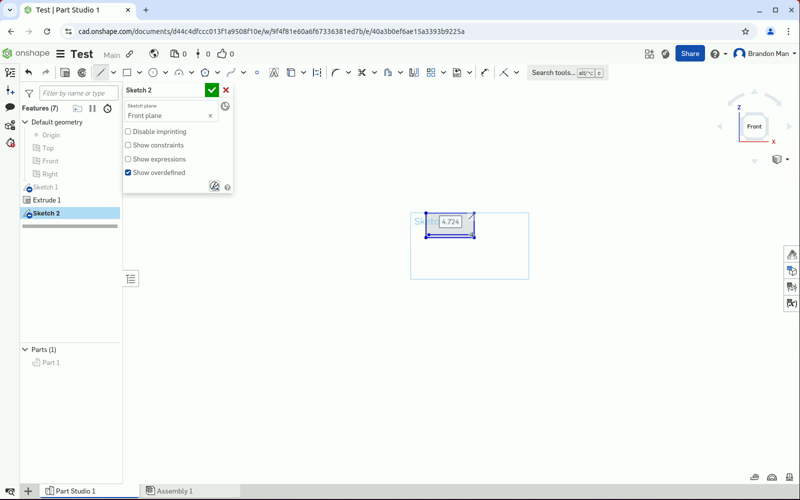
scroll(-6)
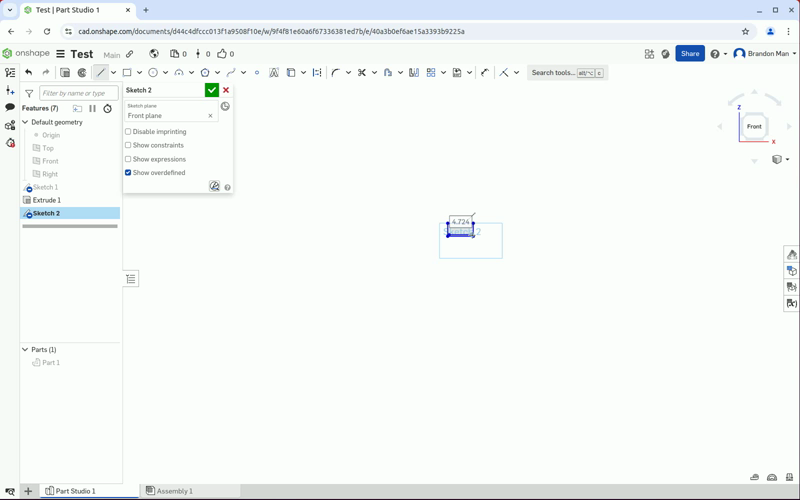
key_up(shift)
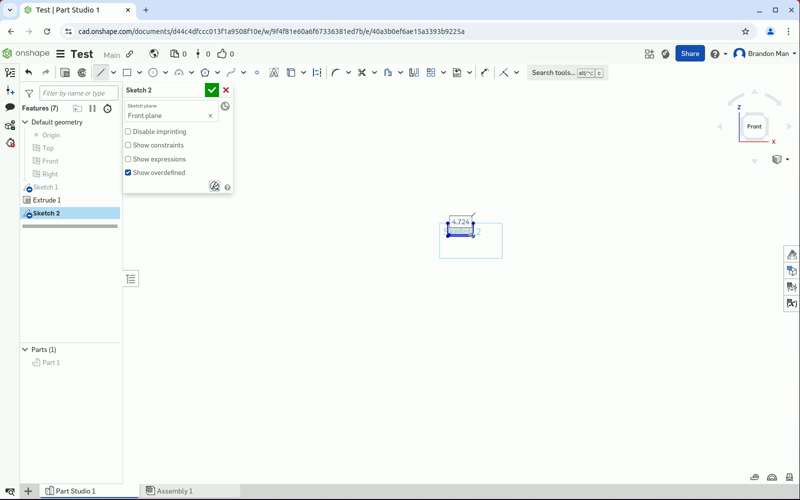
key_down(shift)
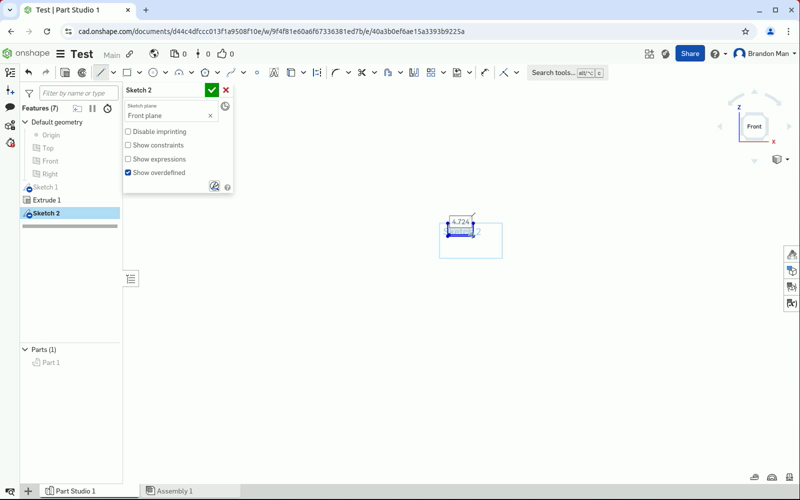
mouse_move(502, 234)
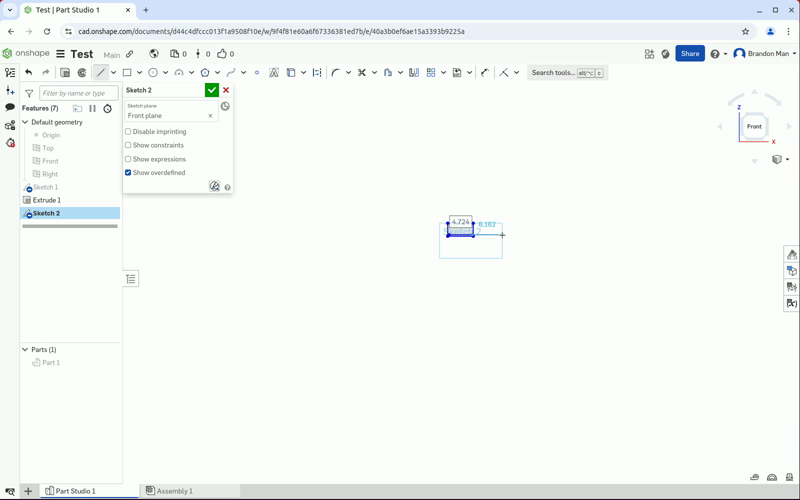
mouse_move(472, 224)
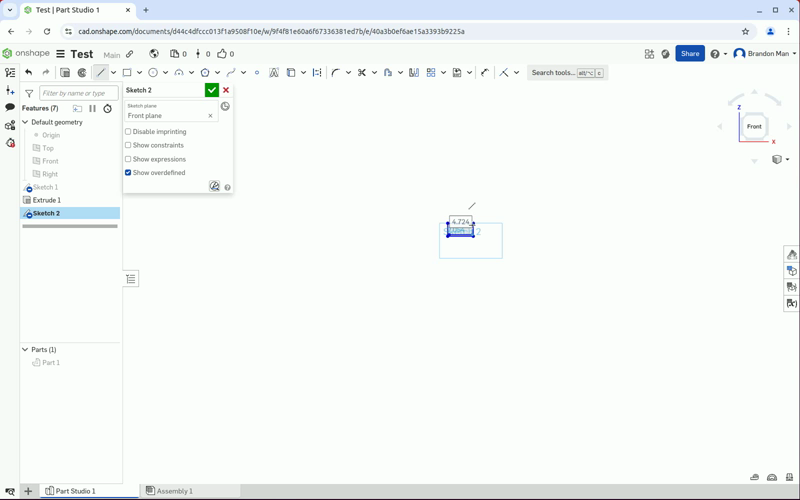
scroll(6)
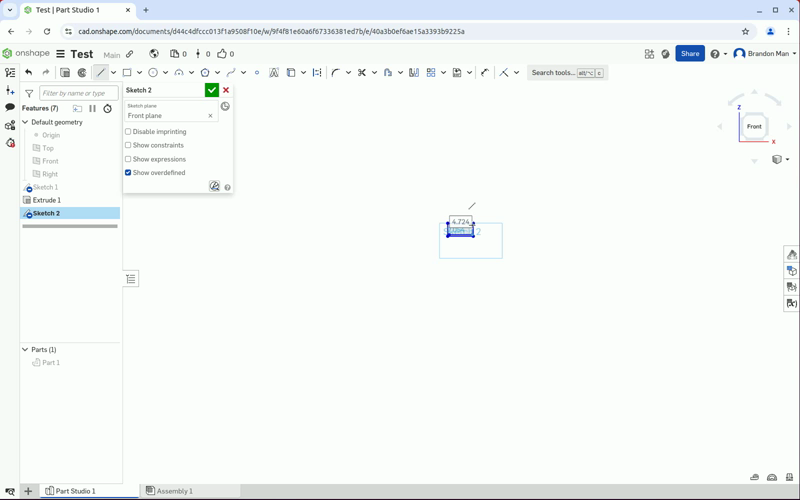
scroll(6)
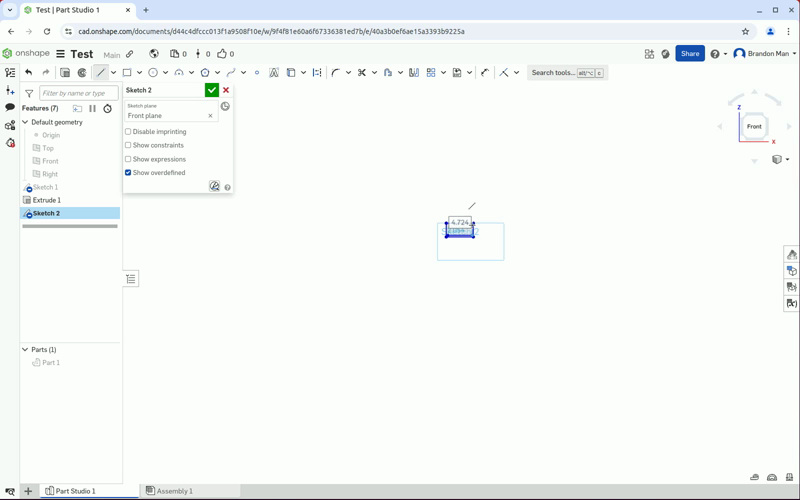
scroll(6)
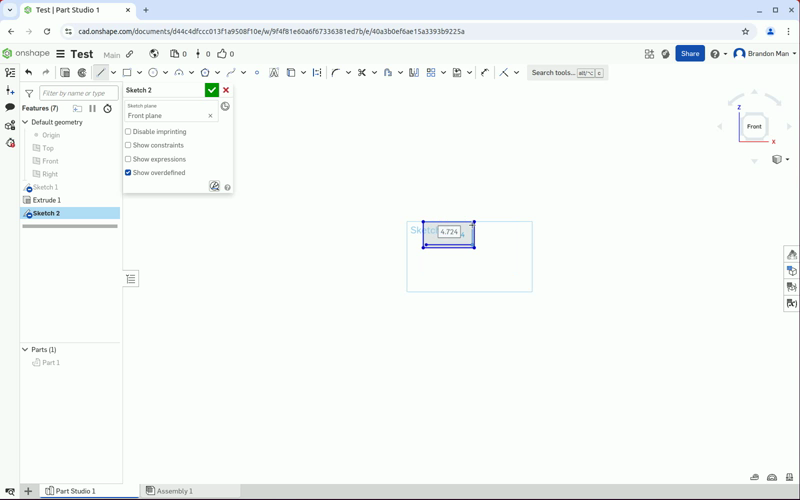
scroll(6)
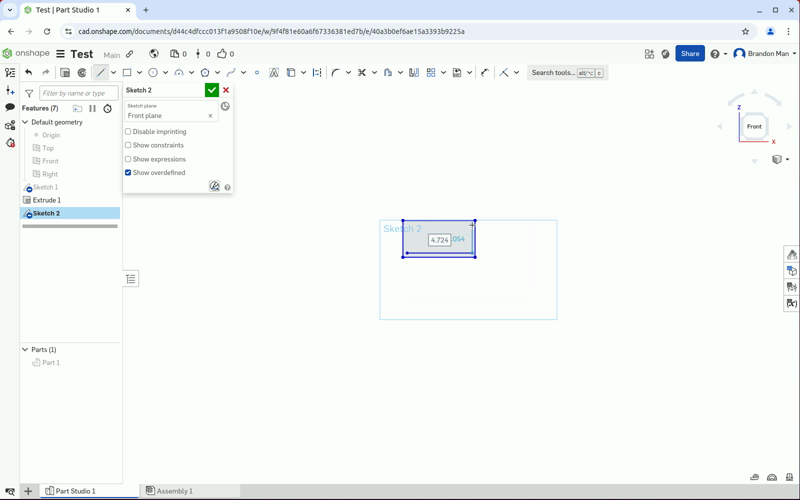
scroll(6)
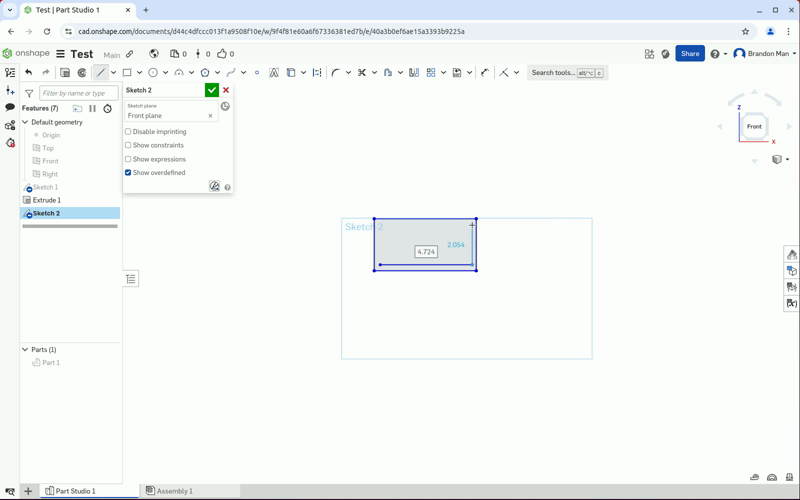
scroll(6)
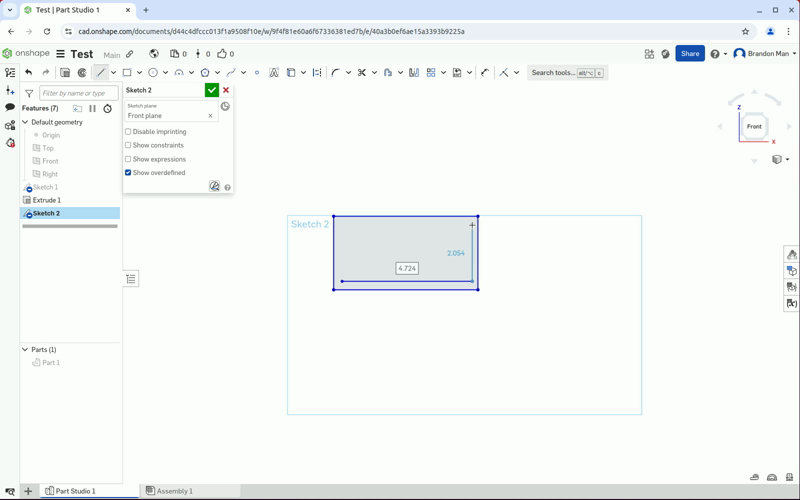
scroll(6)
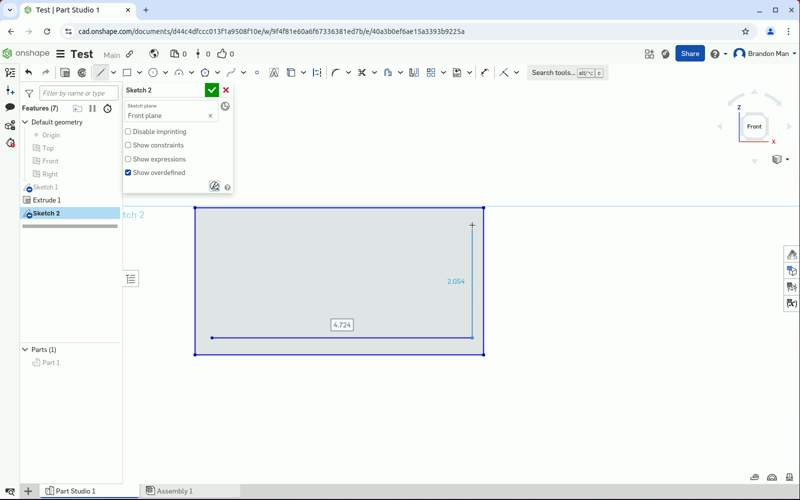
click(472, 224)
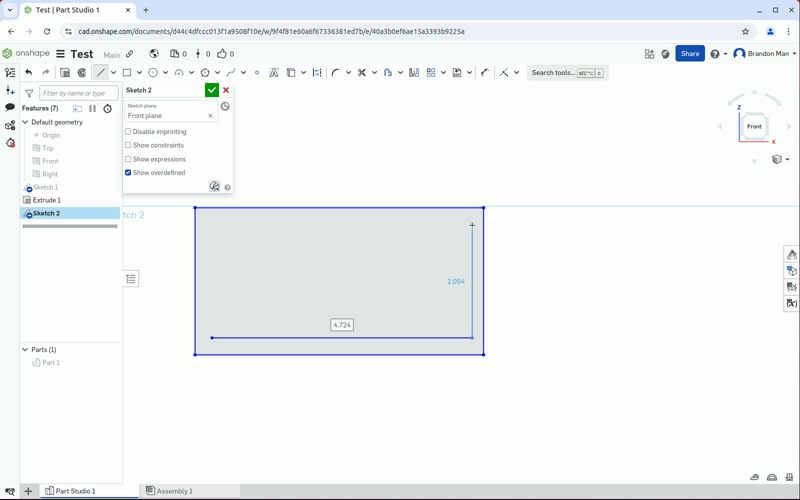
scroll(-6)
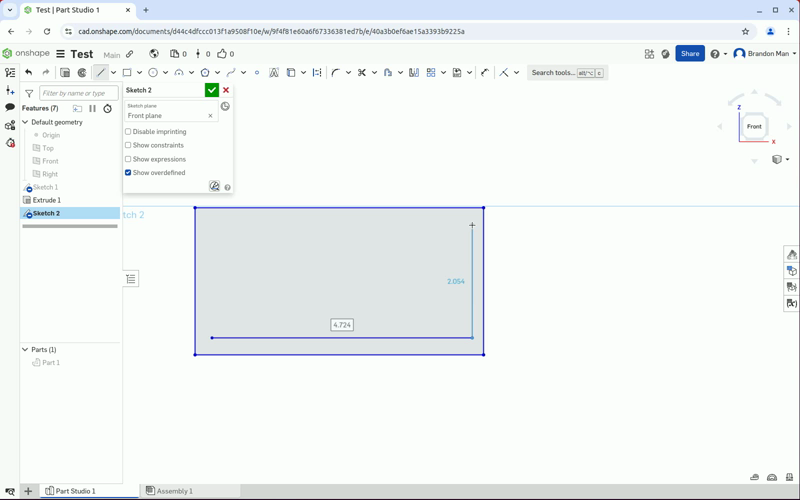
scroll(-6)
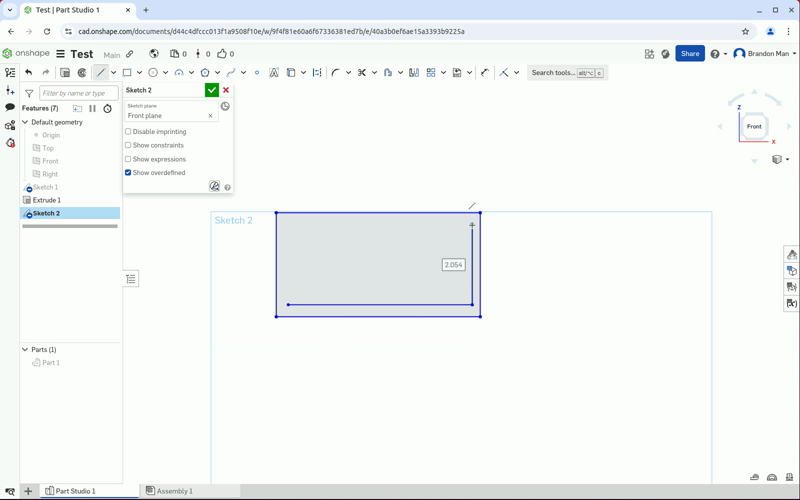
scroll(-6)
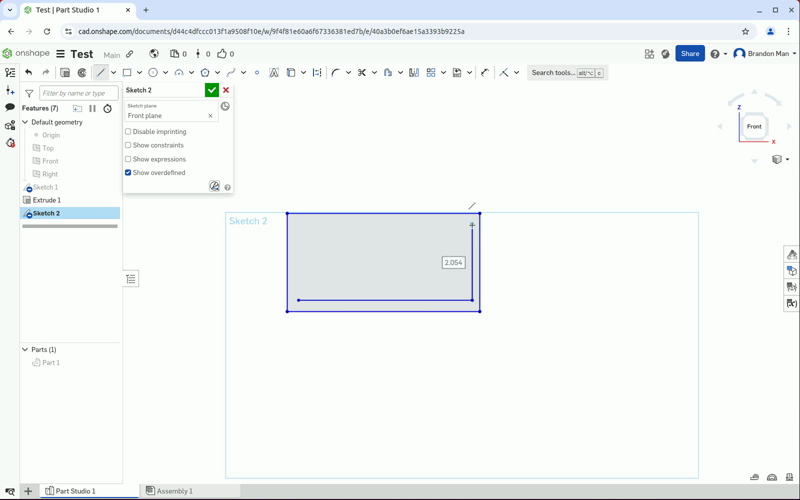
scroll(-6)
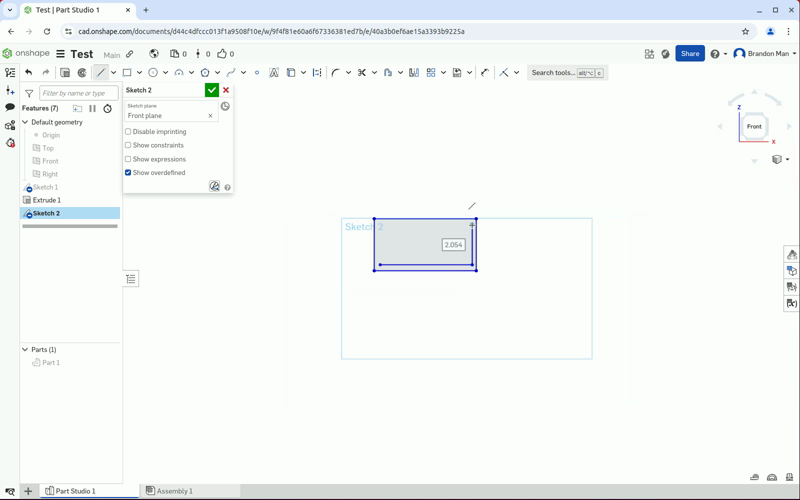
scroll(-6)
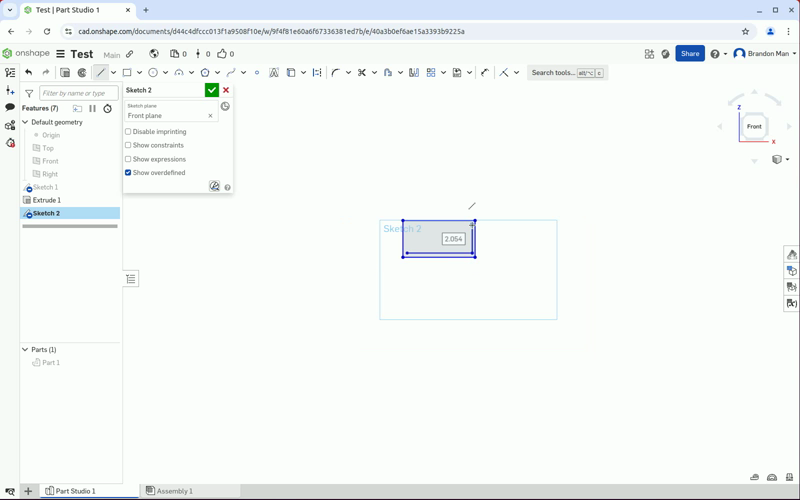
scroll(-6)
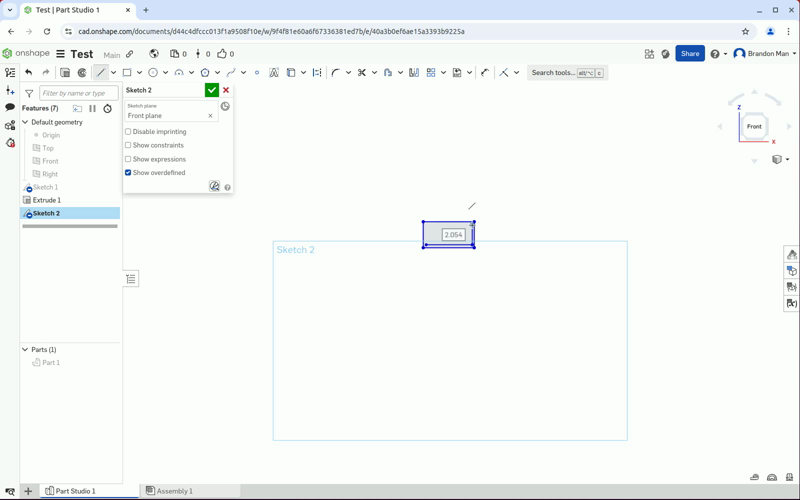
scroll(-6)
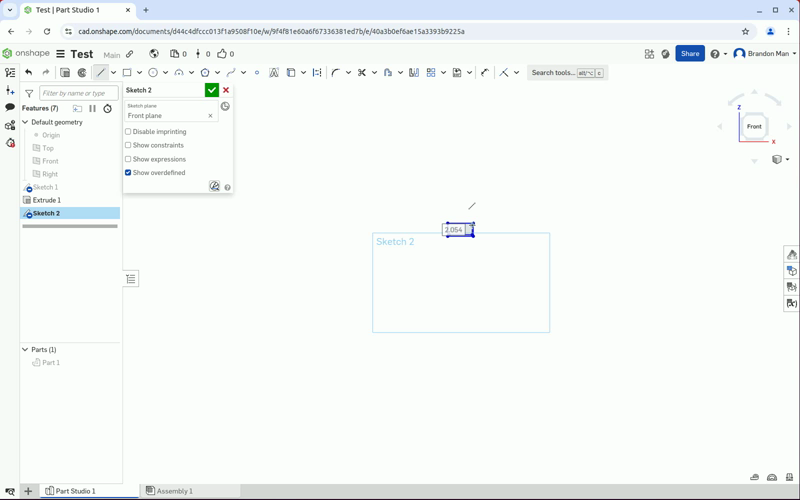
key_up(shift)
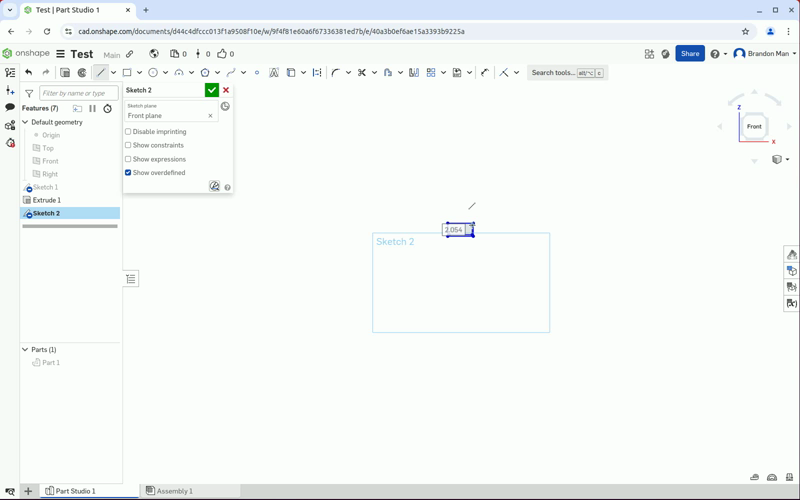
key_down(shift)
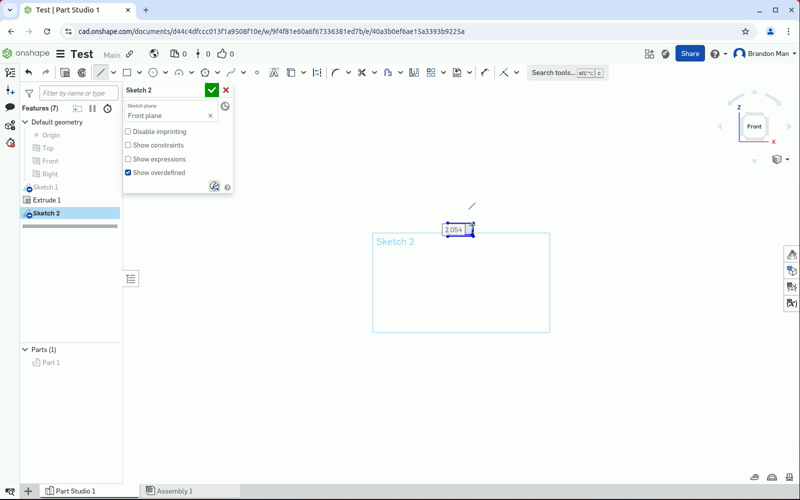
mouse_move(502, 224)
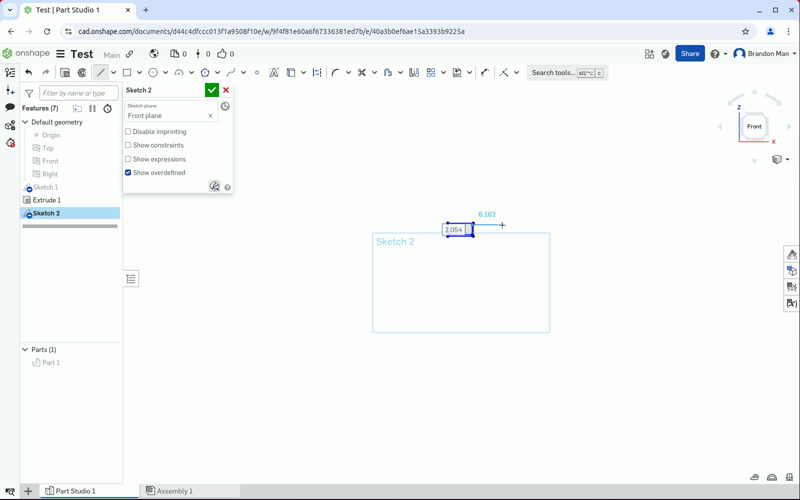
mouse_move(449, 224)
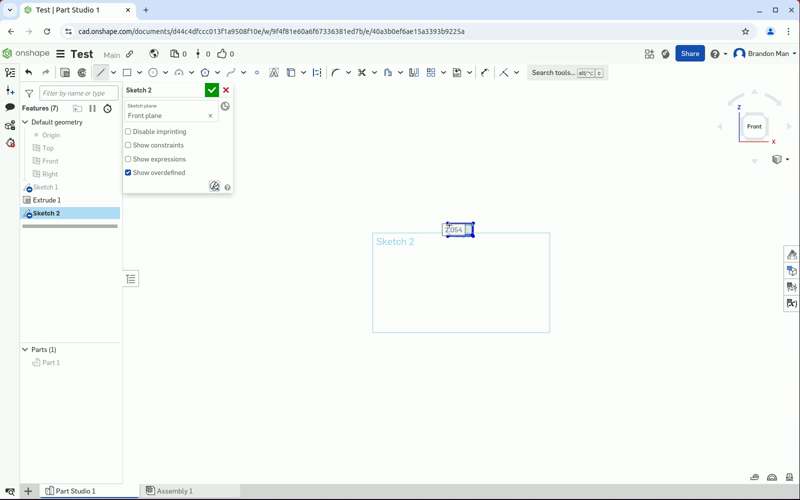
scroll(6)
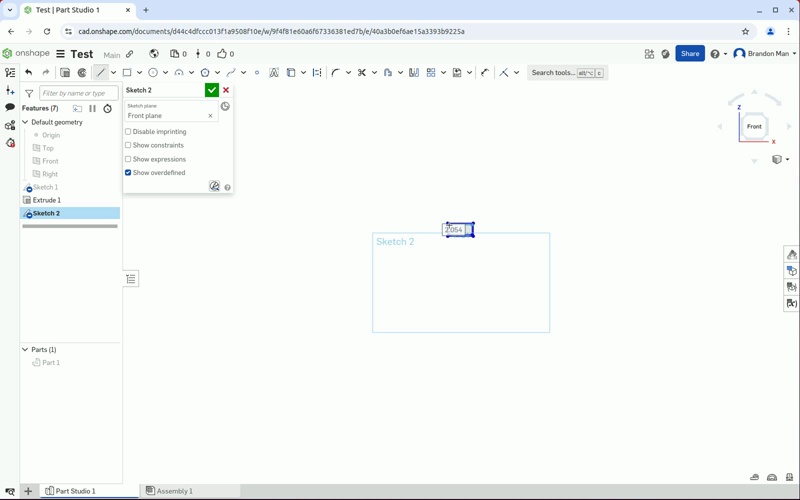
scroll(6)
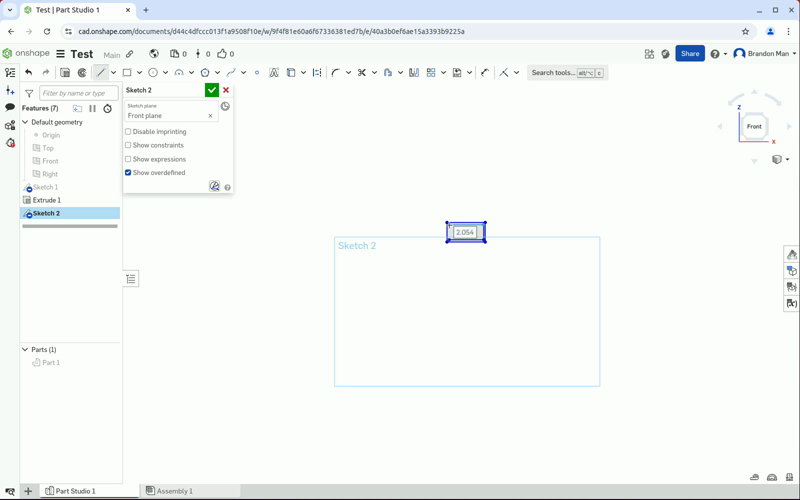
scroll(6)
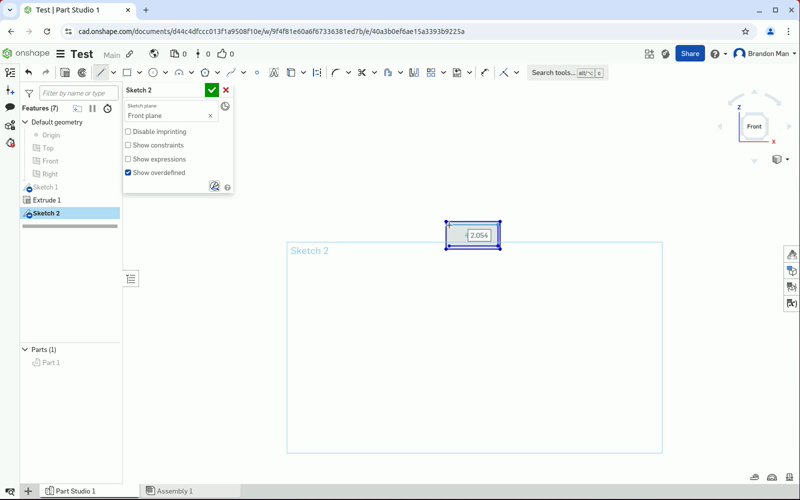
scroll(6)
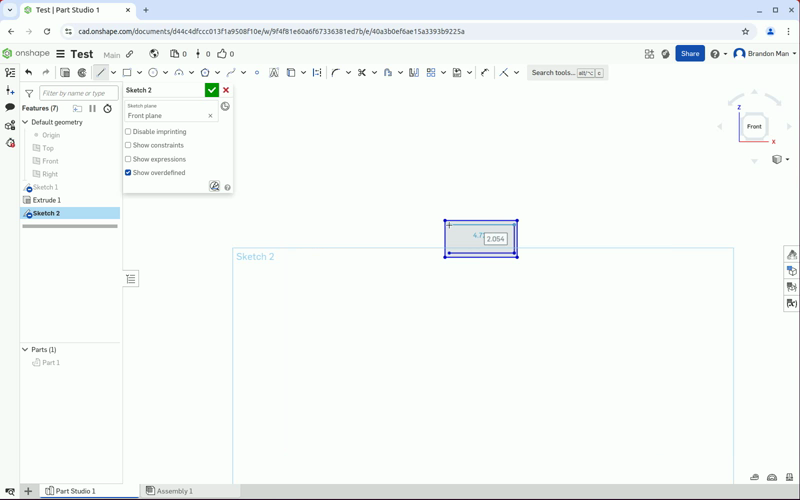
scroll(6)
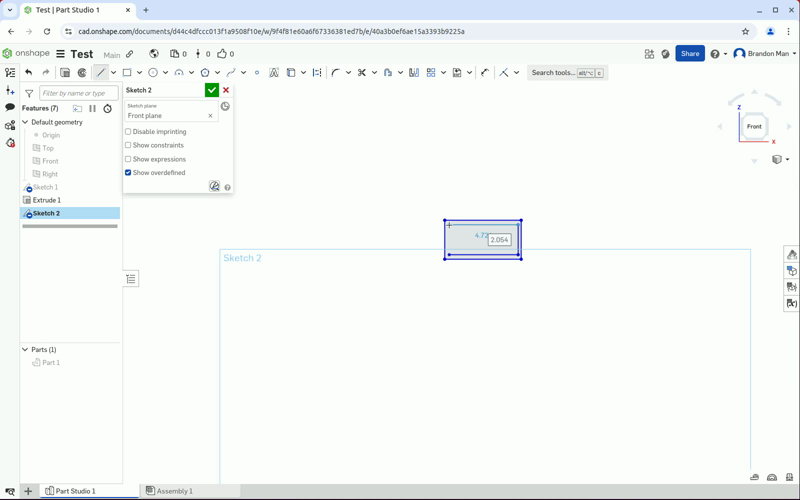
scroll(6)
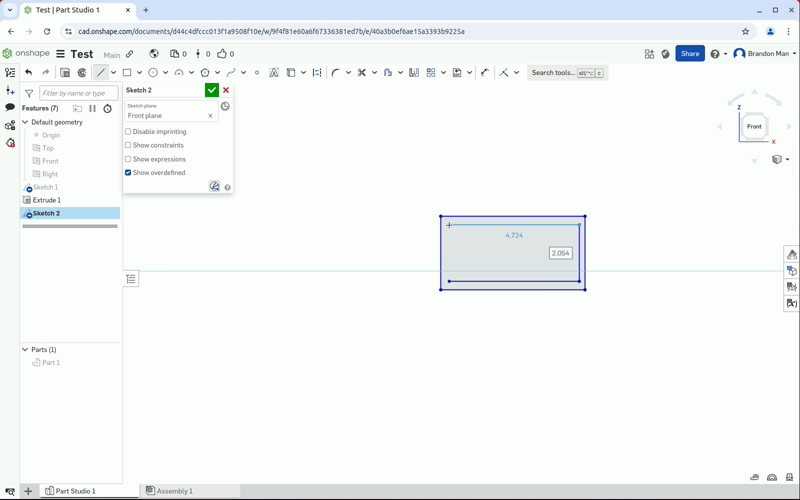
scroll(6)
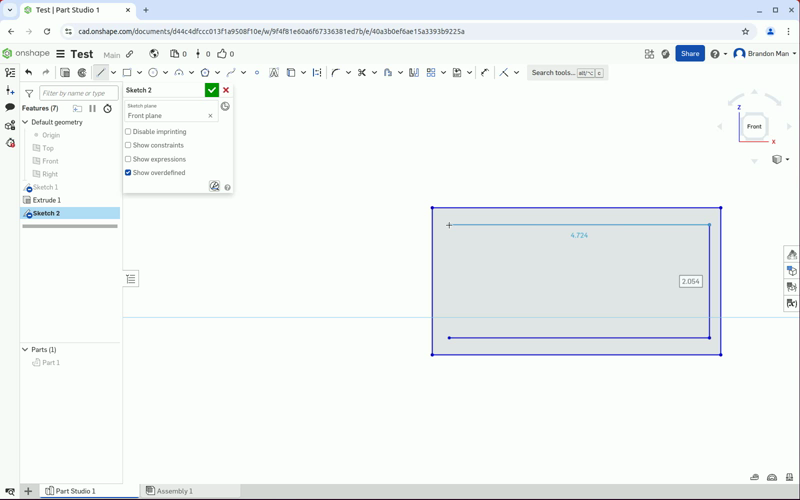
click(449, 224)
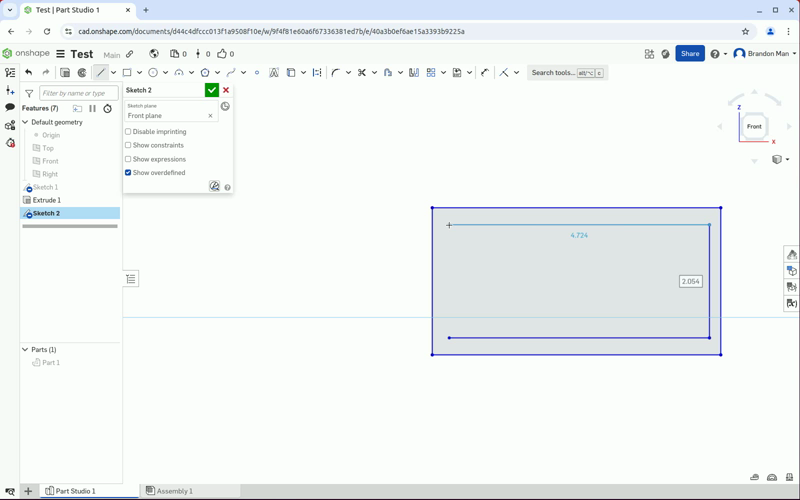
scroll(-6)
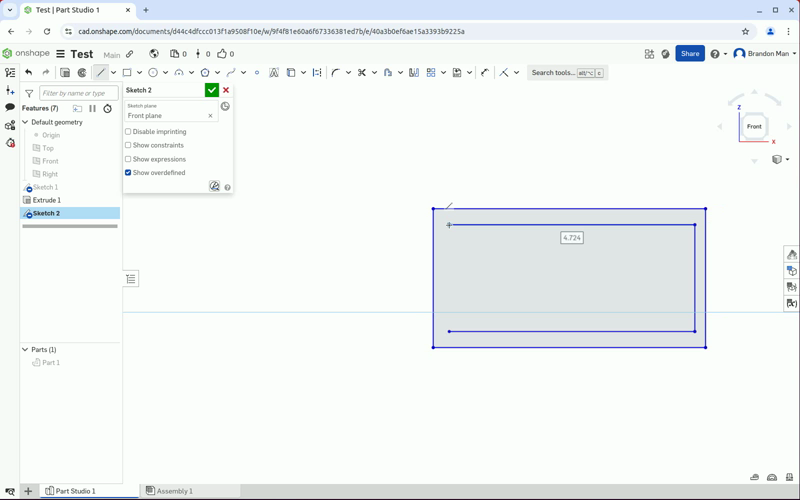
scroll(-6)
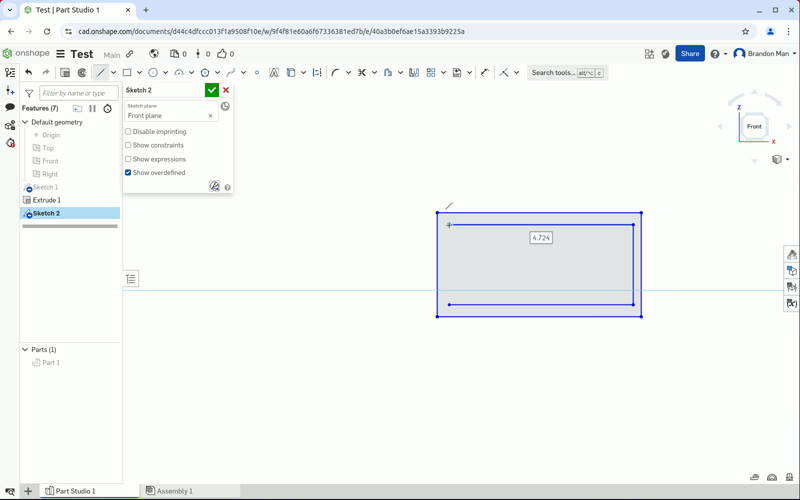
scroll(-6)
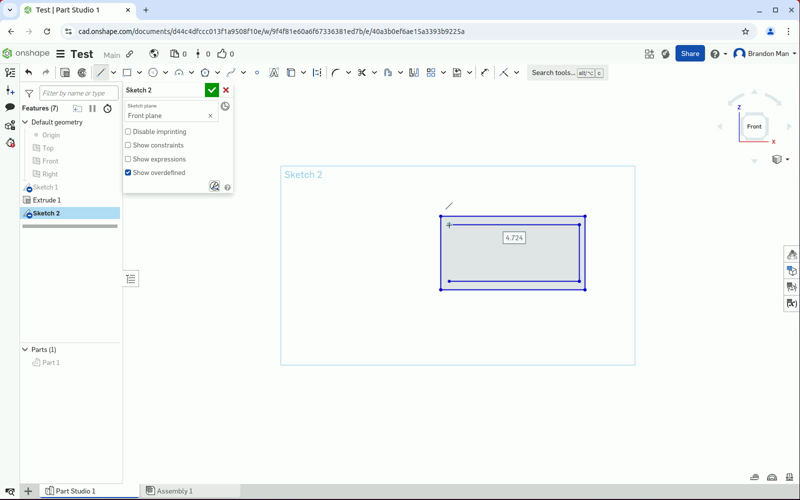
scroll(-6)
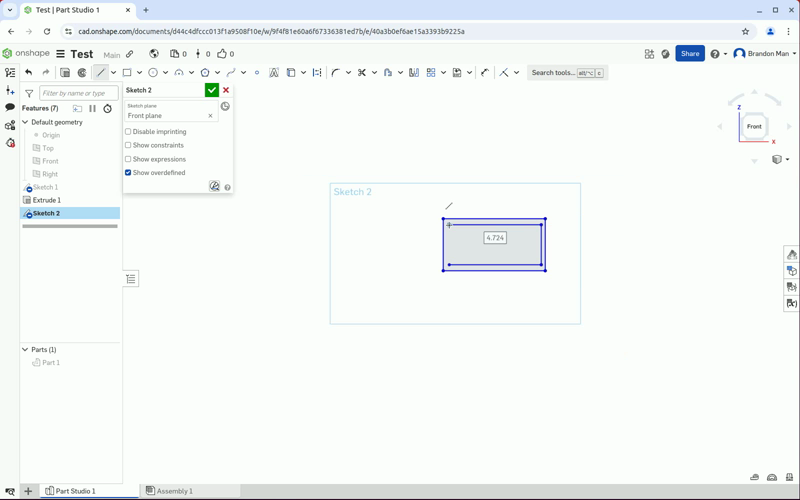
scroll(-6)
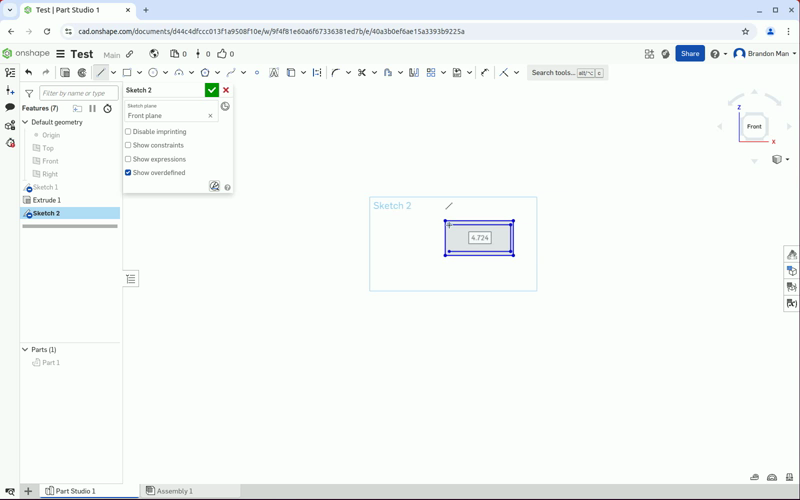
scroll(-6)
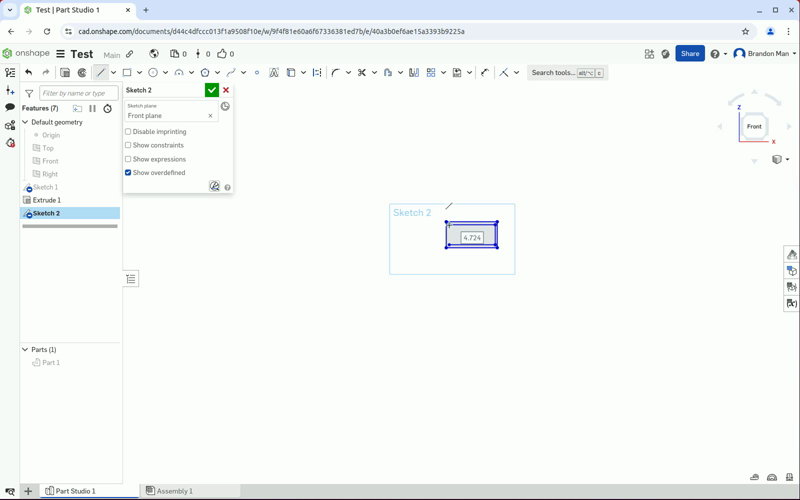
scroll(-6)
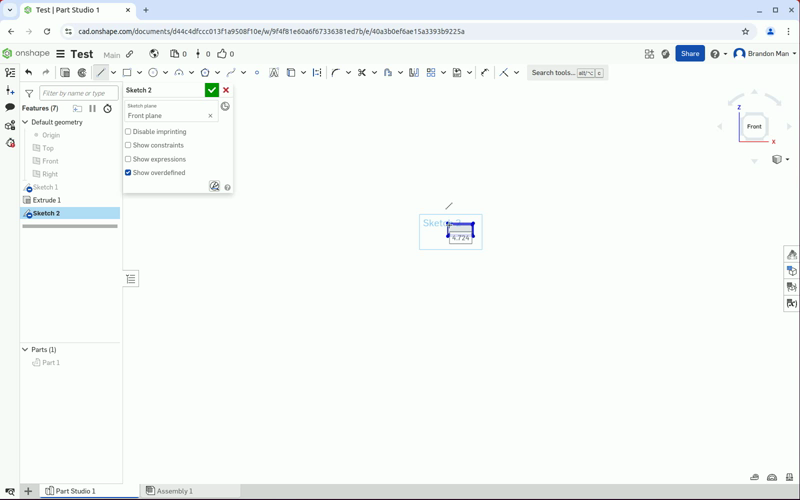
key_up(shift)
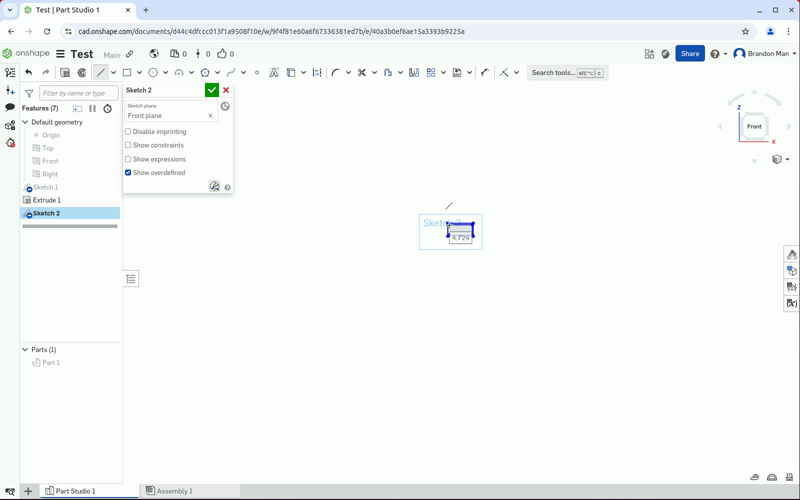
mouse_move(479, 224)
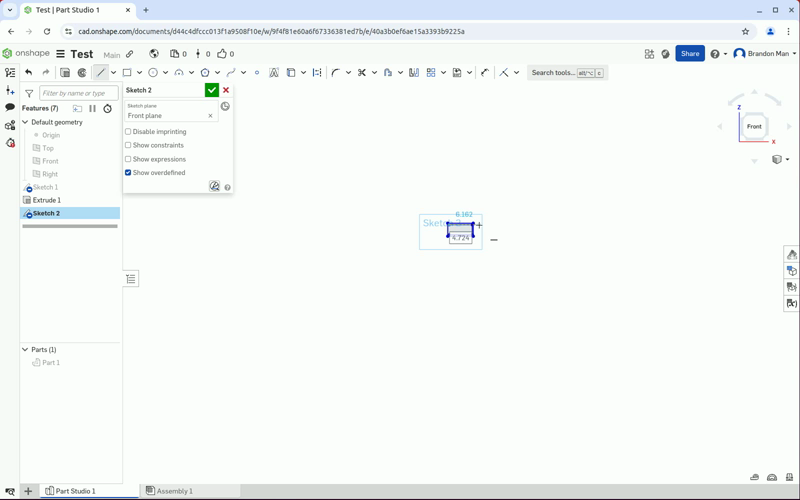
key_down(shift)
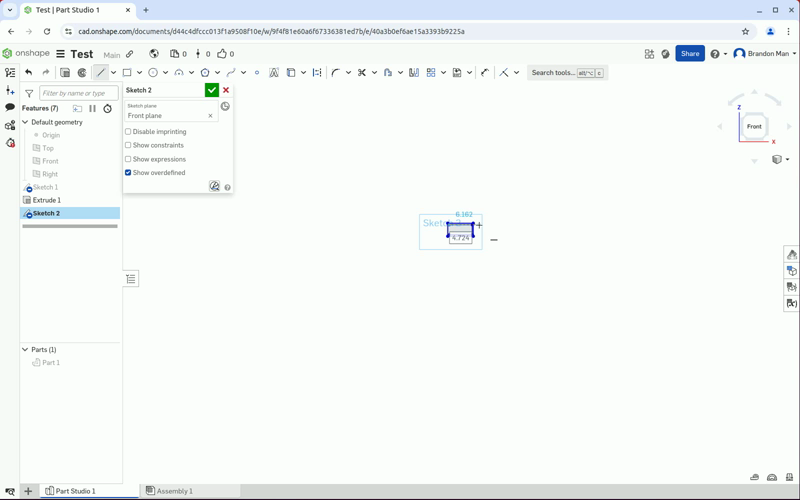
mouse_move(449, 234)
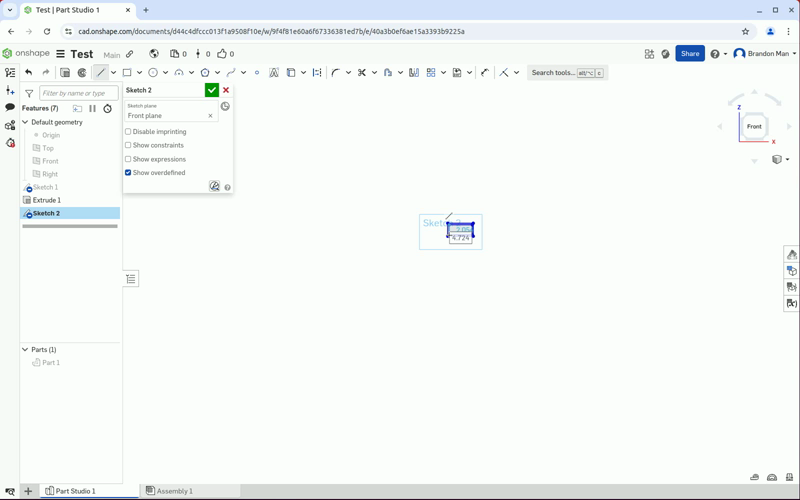
scroll(6)
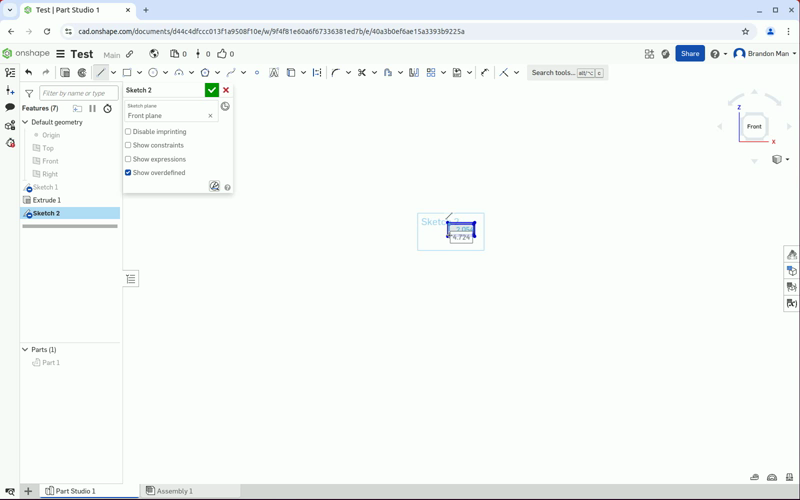
scroll(6)
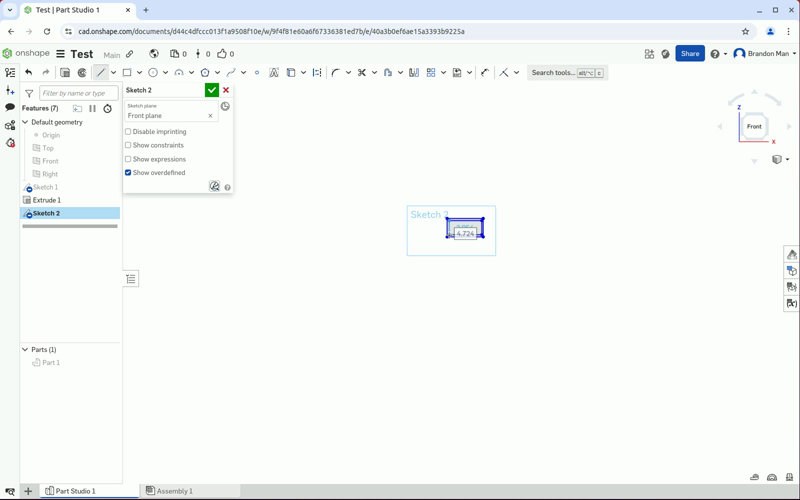
scroll(6)
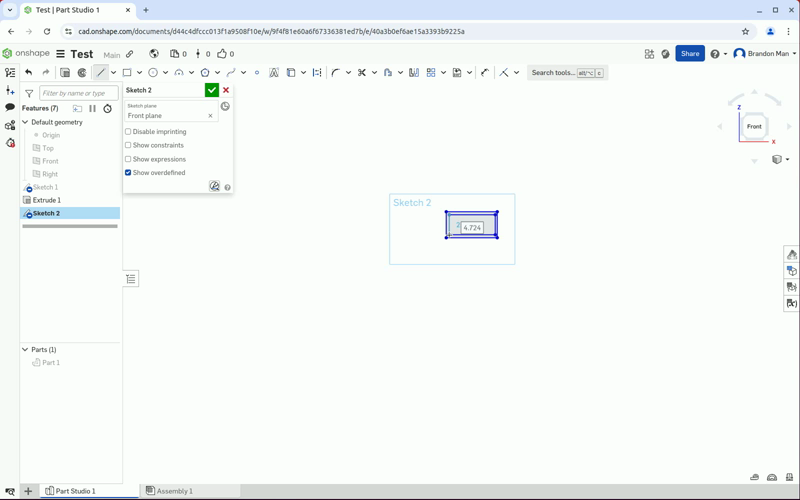
scroll(6)
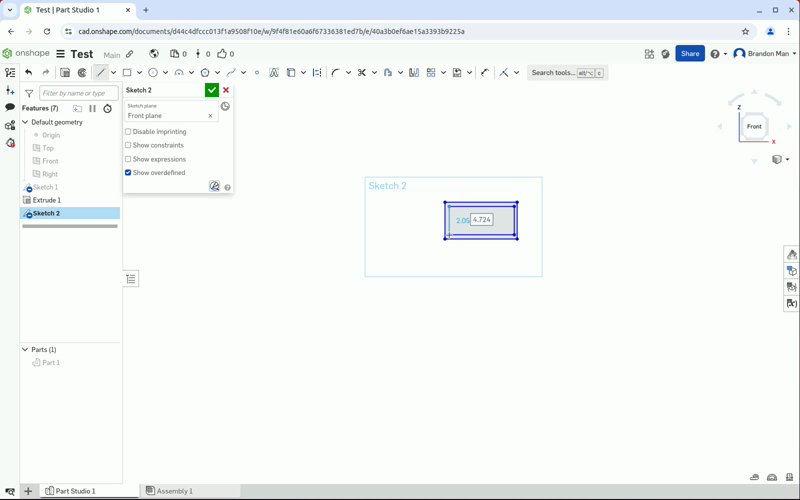
scroll(6)
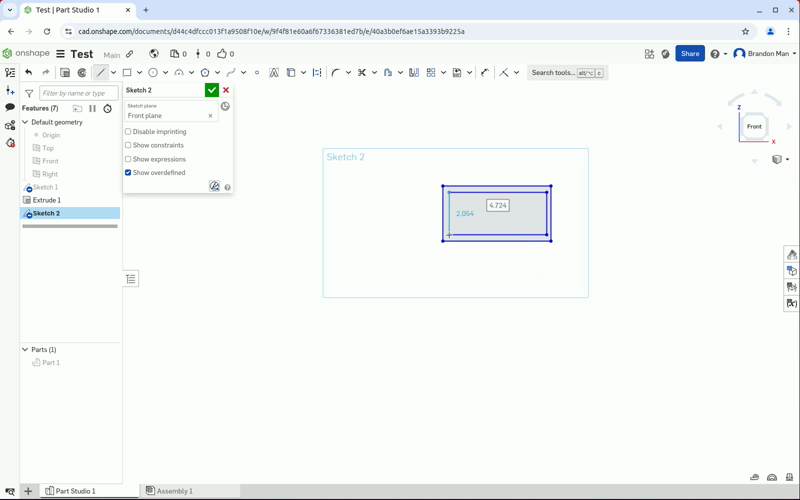
scroll(6)
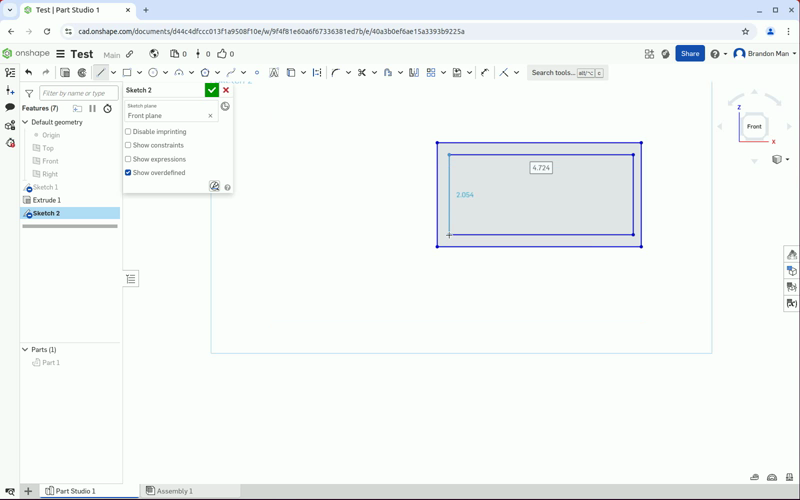
scroll(6)
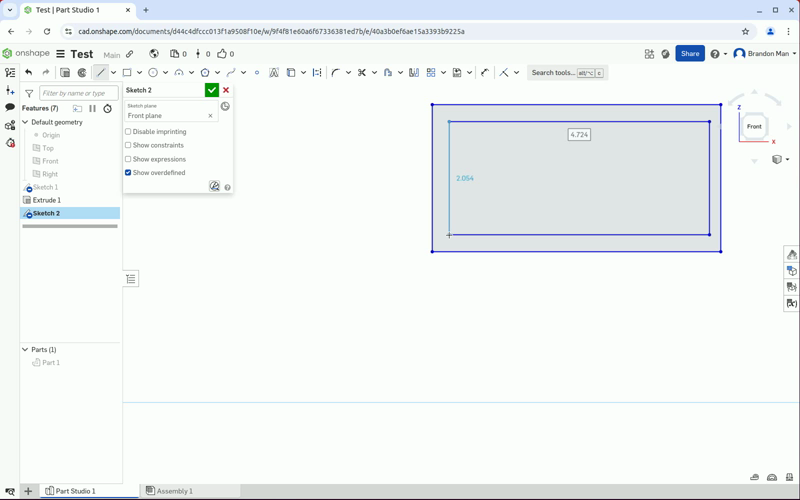
key_up(shift)
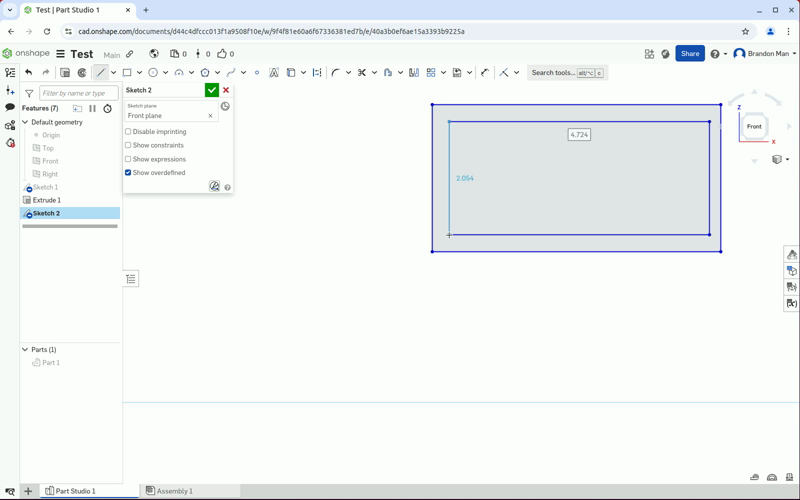
click(449, 234)
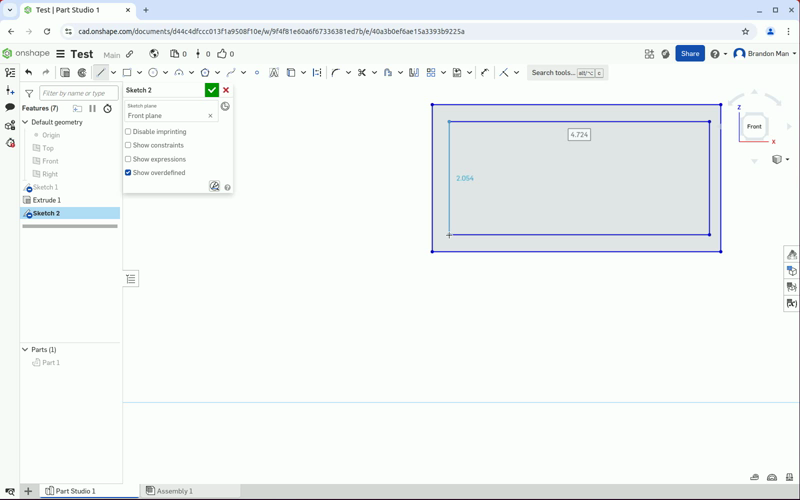
scroll(-6)
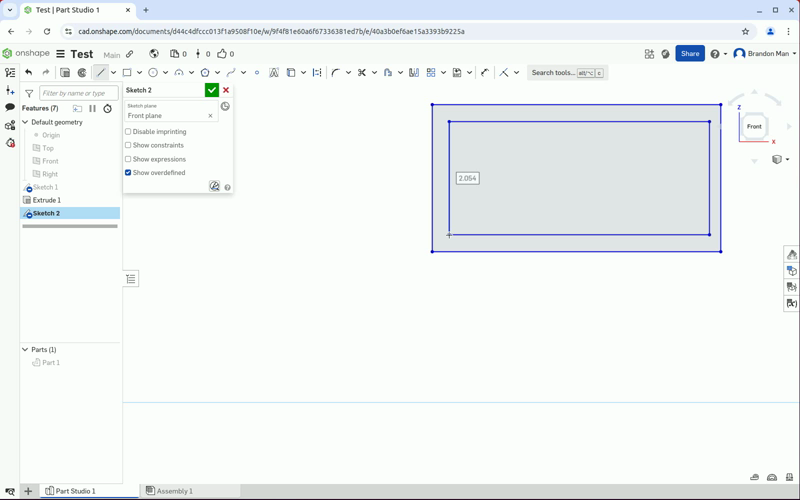
scroll(-6)
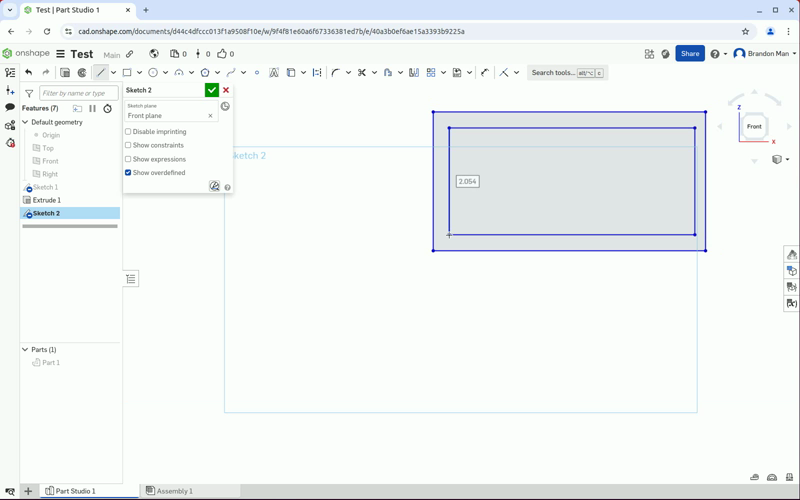
scroll(-6)
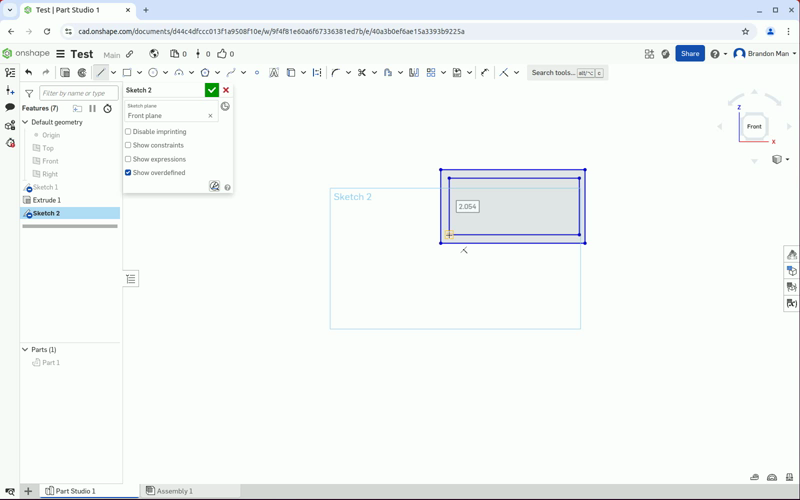
scroll(-6)
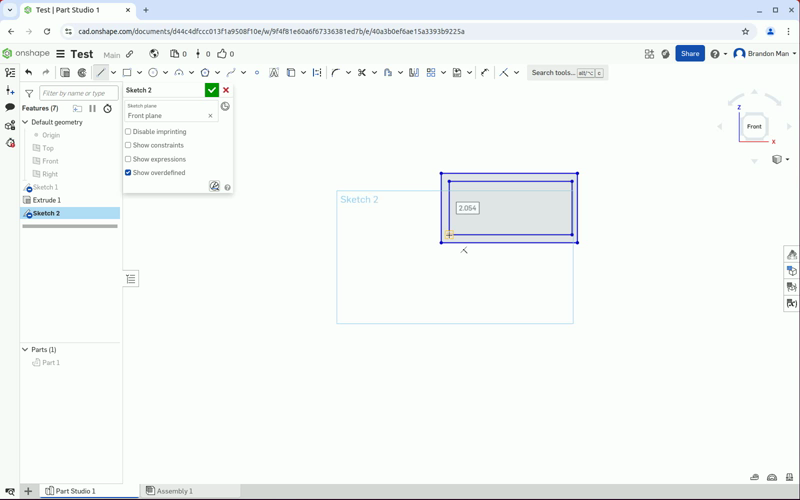
scroll(-6)
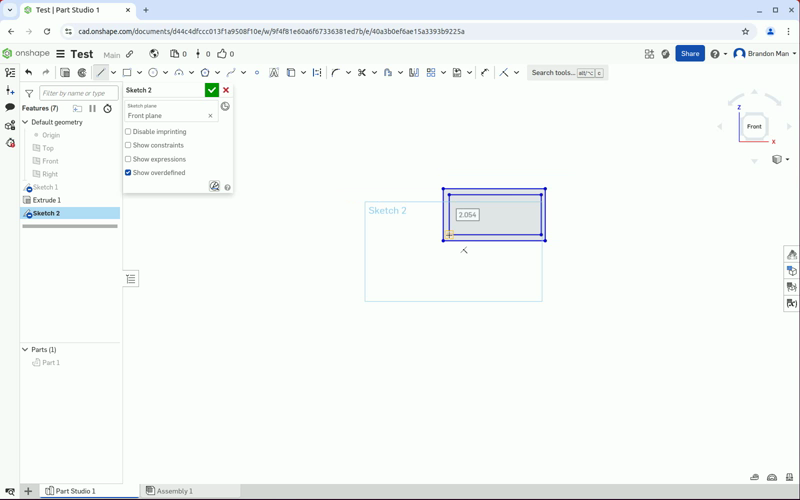
scroll(-6)
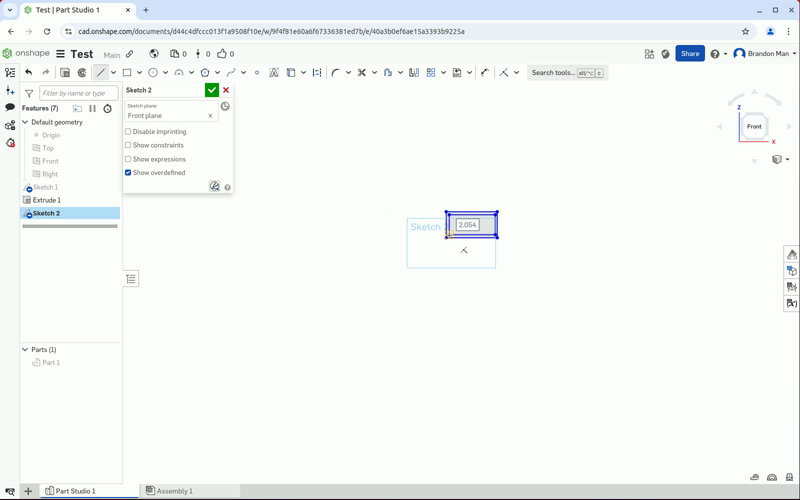
scroll(-6)
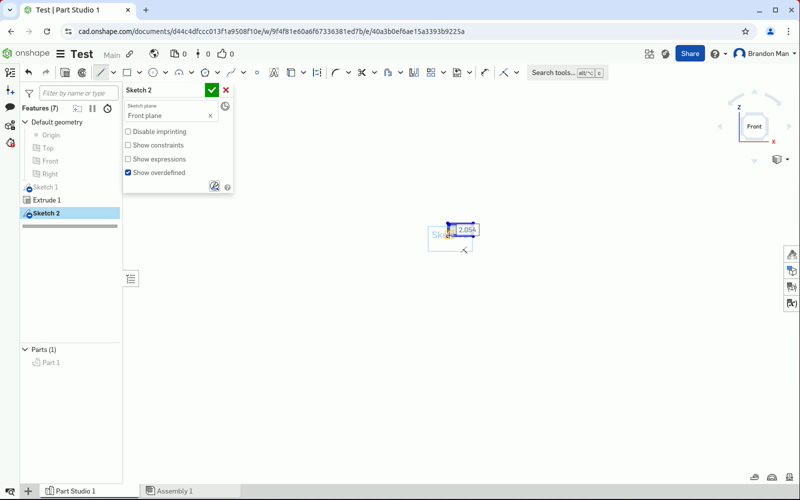
key(esc)
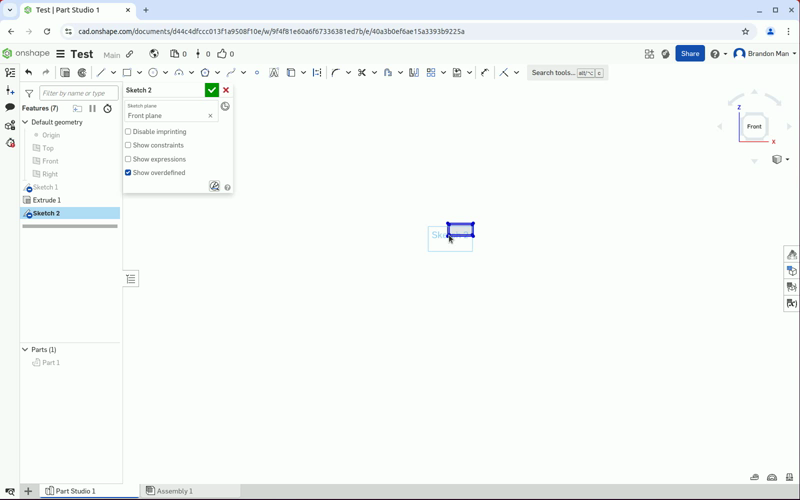
mouse_move(448, 228)
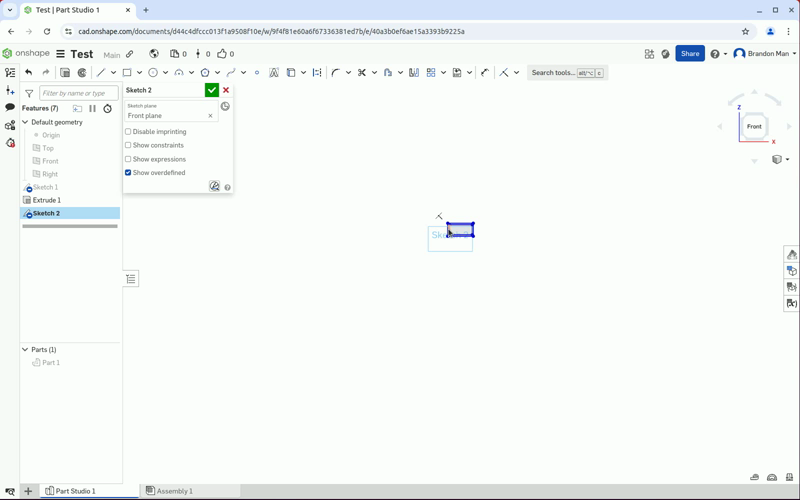
scroll(6)
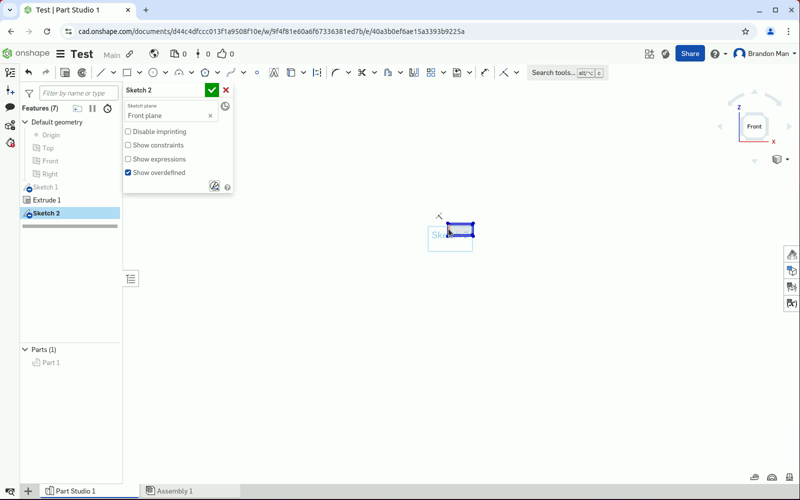
scroll(6)
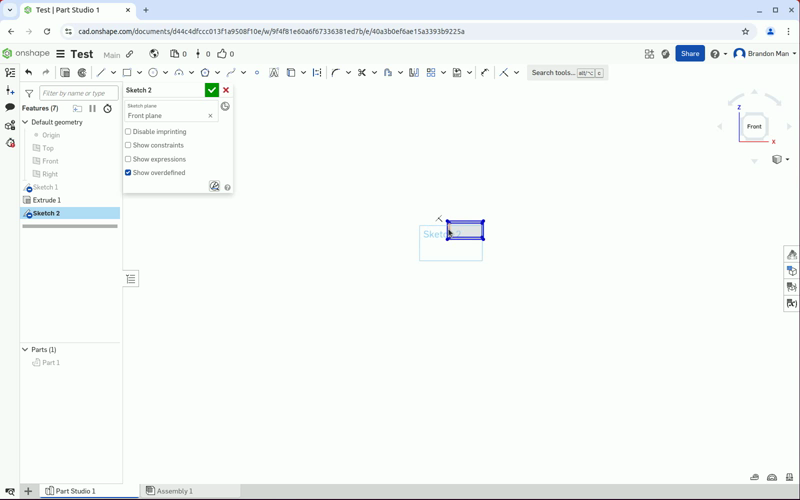
scroll(6)
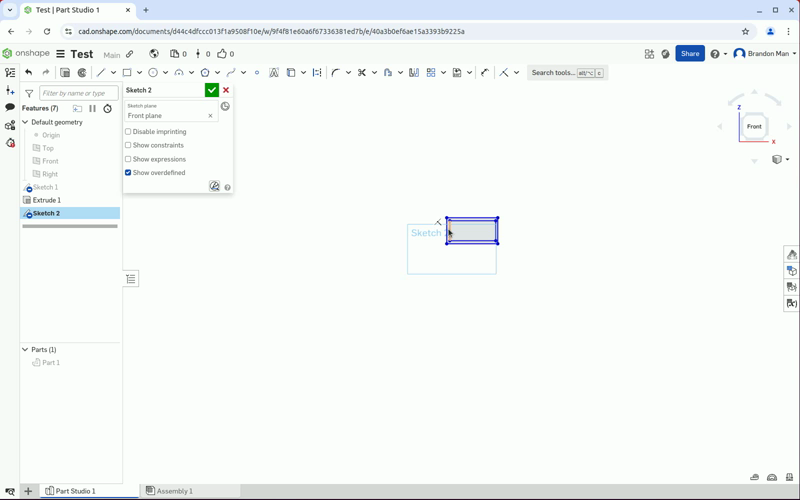
scroll(6)
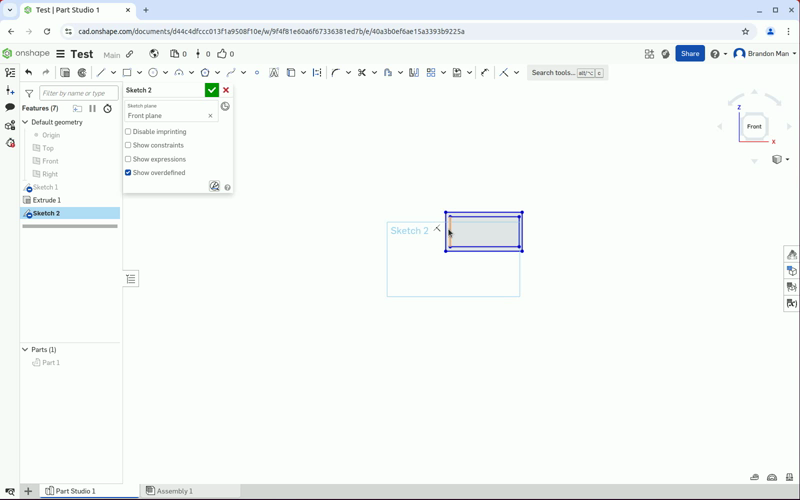
scroll(6)
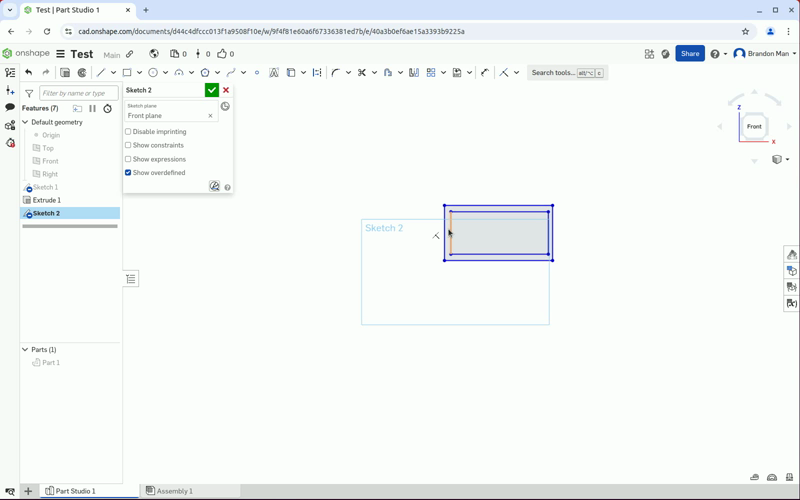
scroll(6)
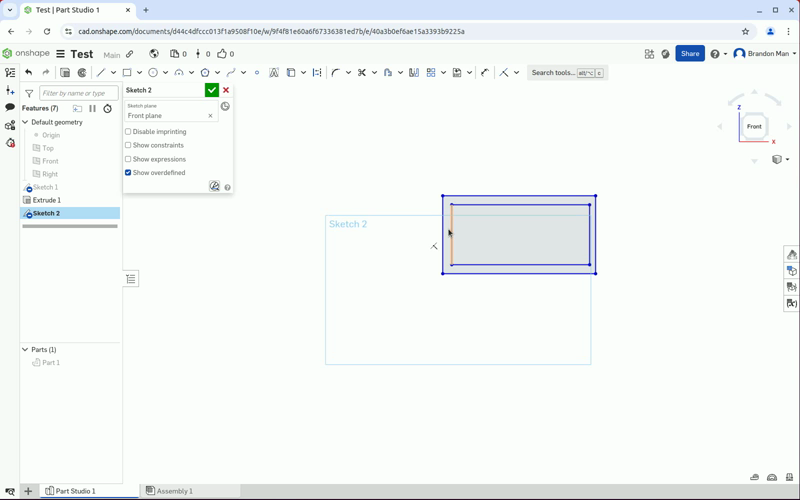
scroll(6)
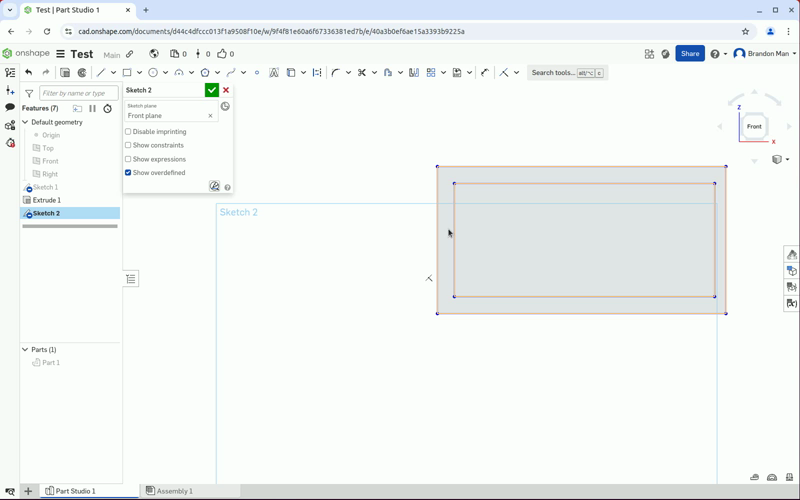
click(448, 228)
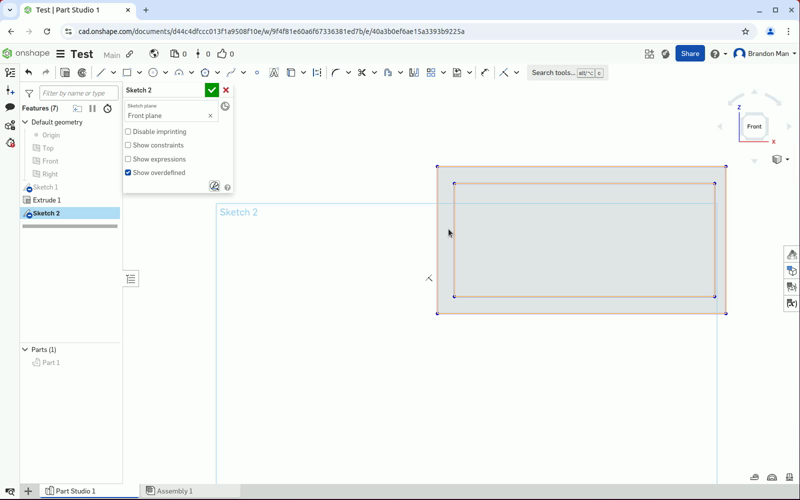
scroll(-6)
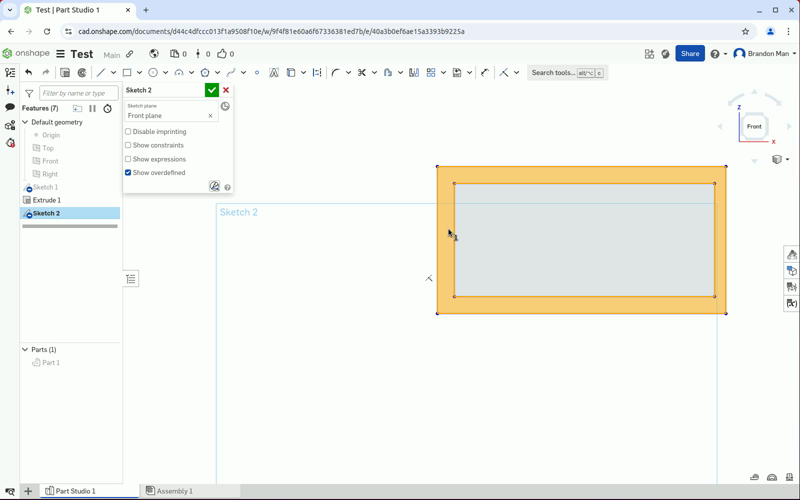
scroll(-6)
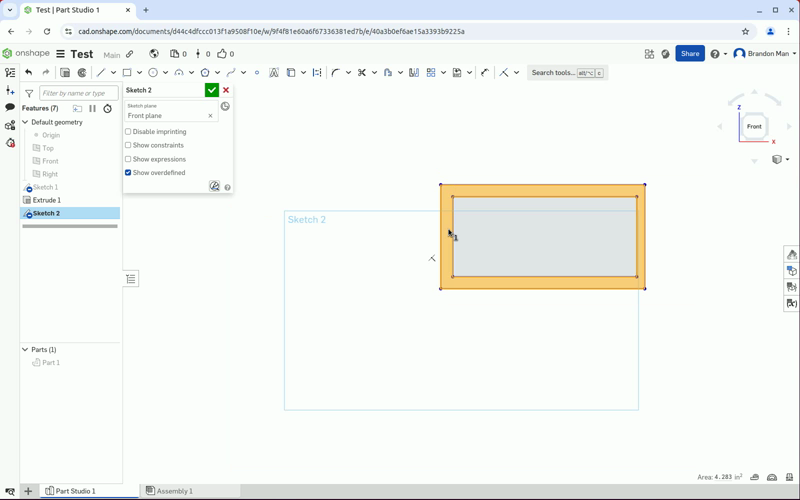
scroll(-6)
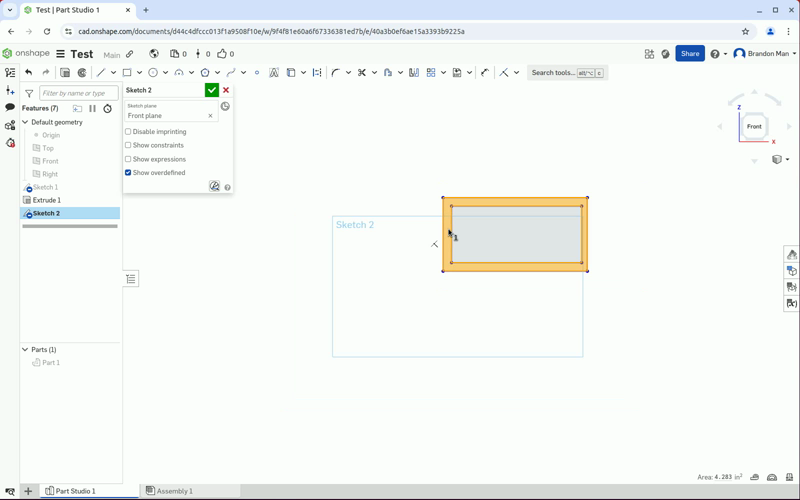
scroll(-6)
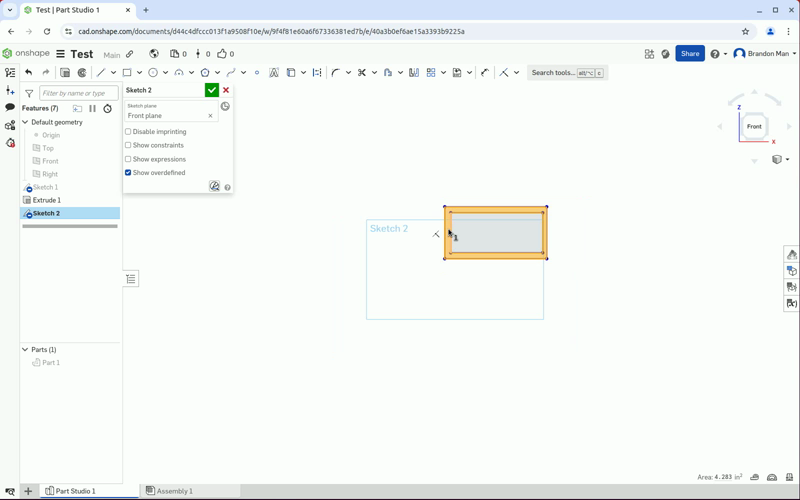
scroll(-6)
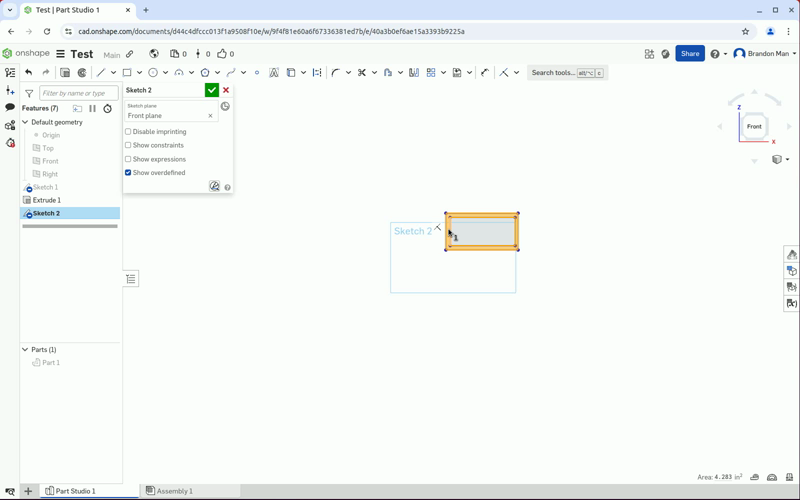
scroll(-6)
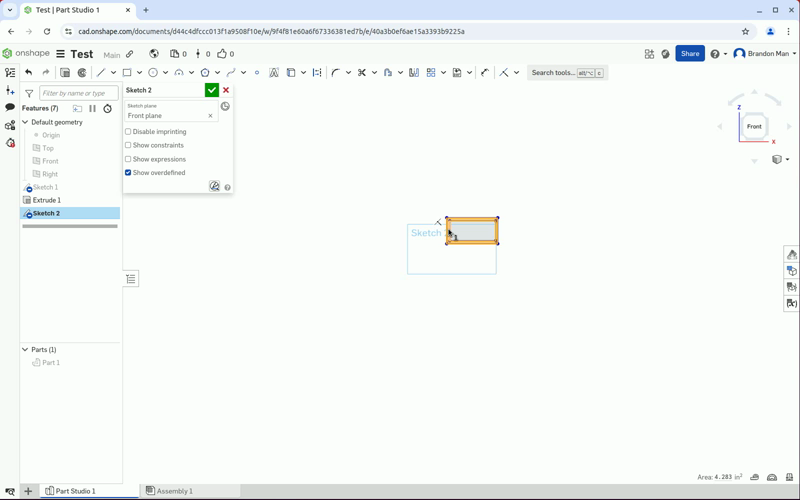
scroll(-6)
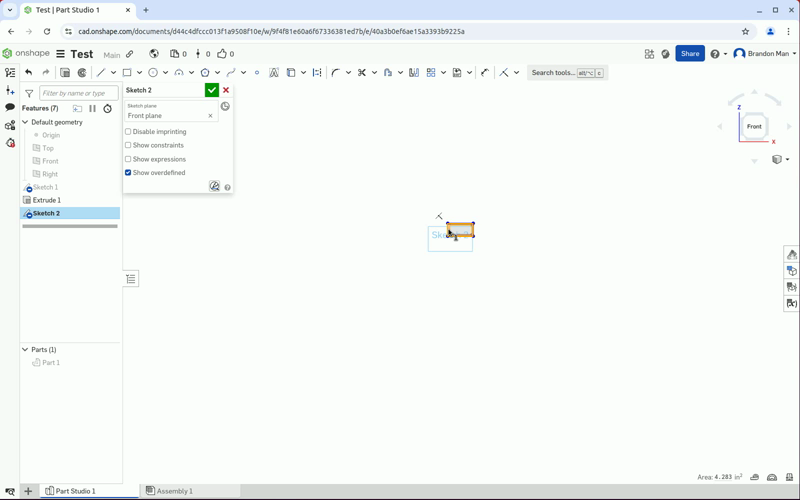
mouse_move(73, 352)
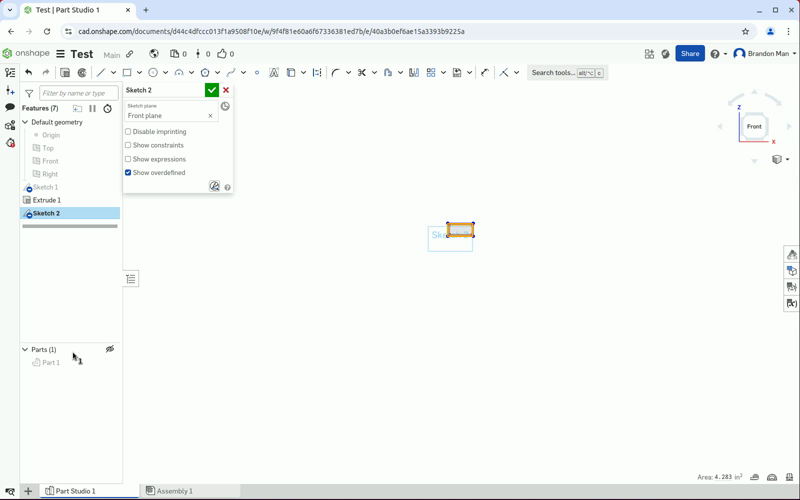
key(shift+y)
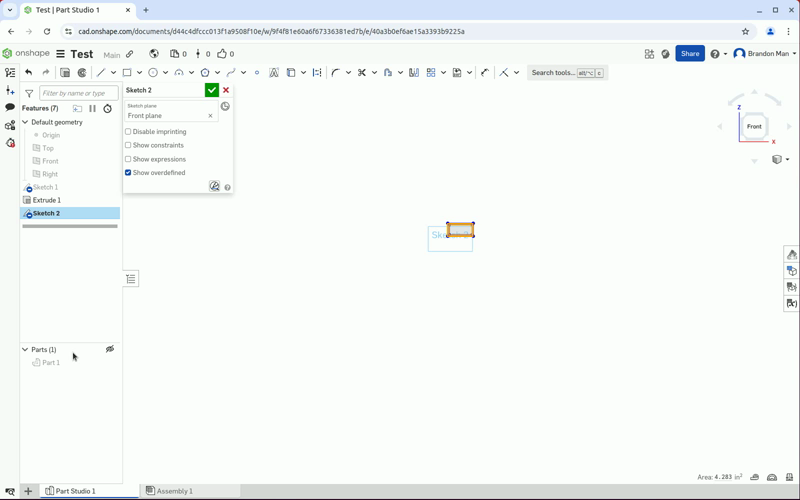
key(shift+e)
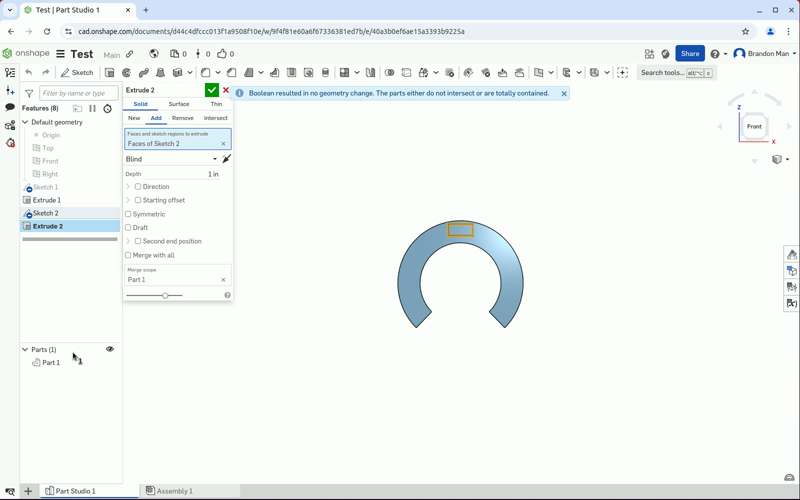
mouse_move(143, 106)
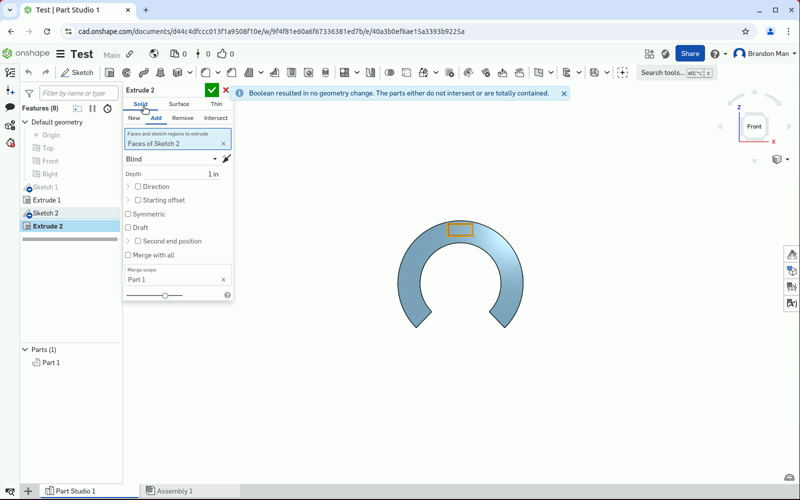
click(143, 106)
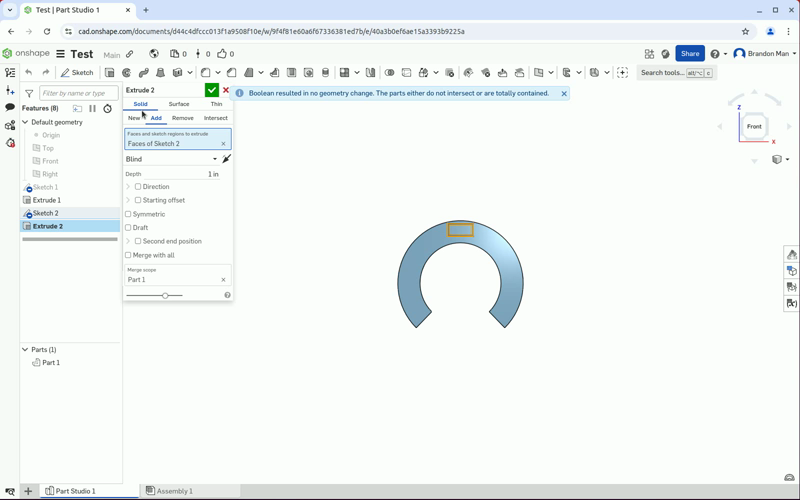
mouse_move(137, 120)
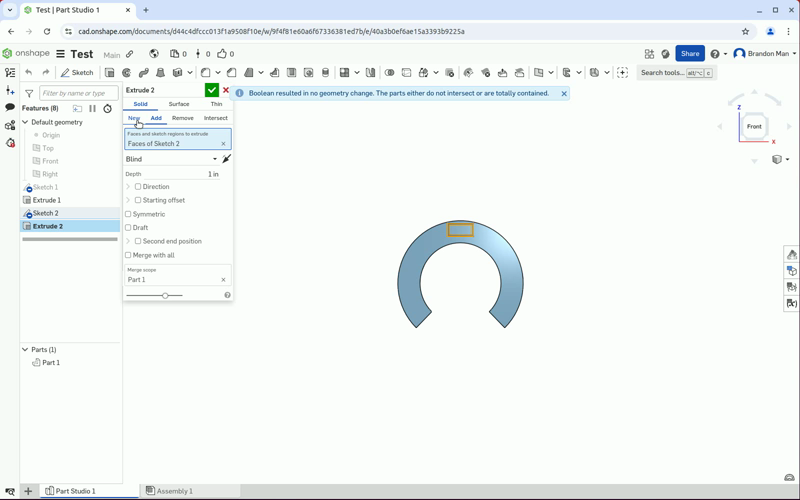
click(137, 120)
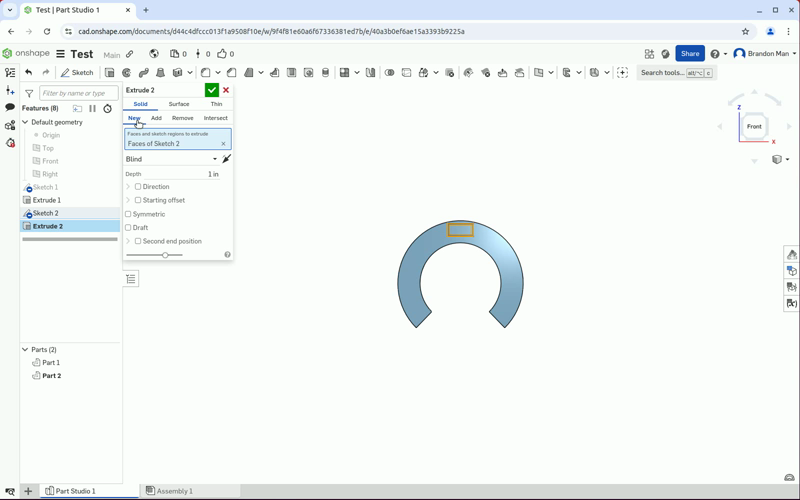
key(tab, 4)
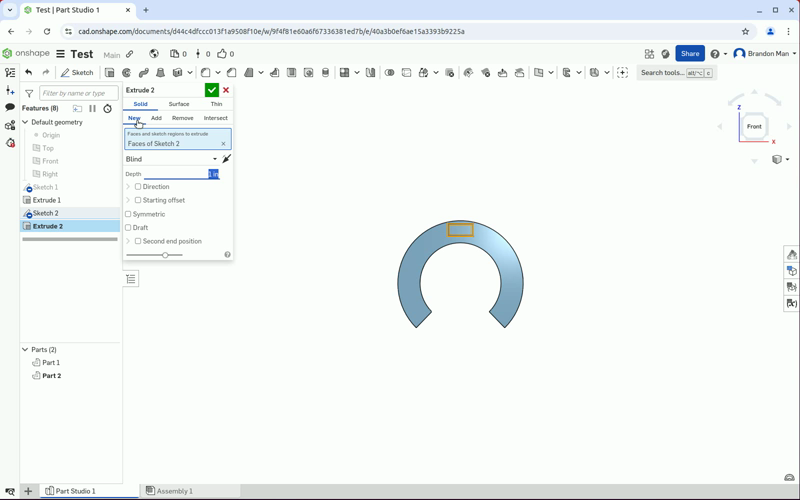
text(23.108)
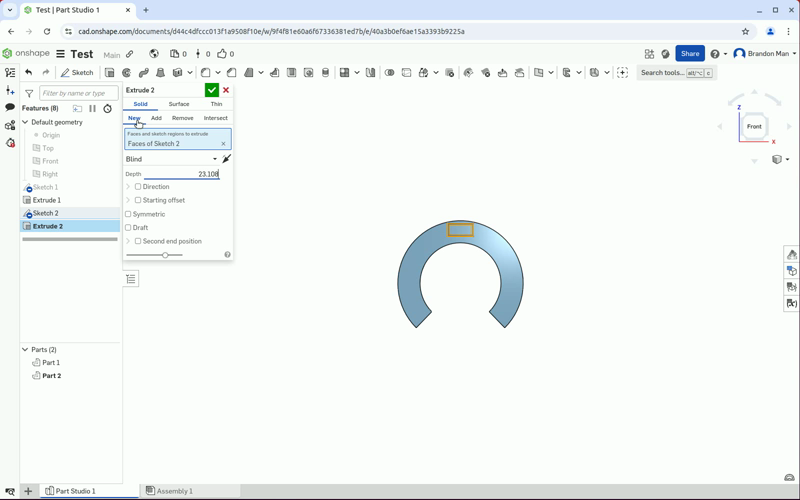
key(enter)
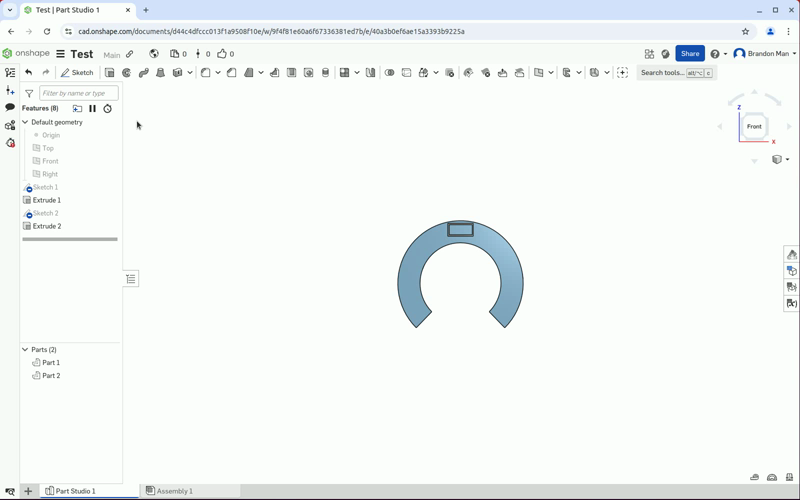
key(shift+h)
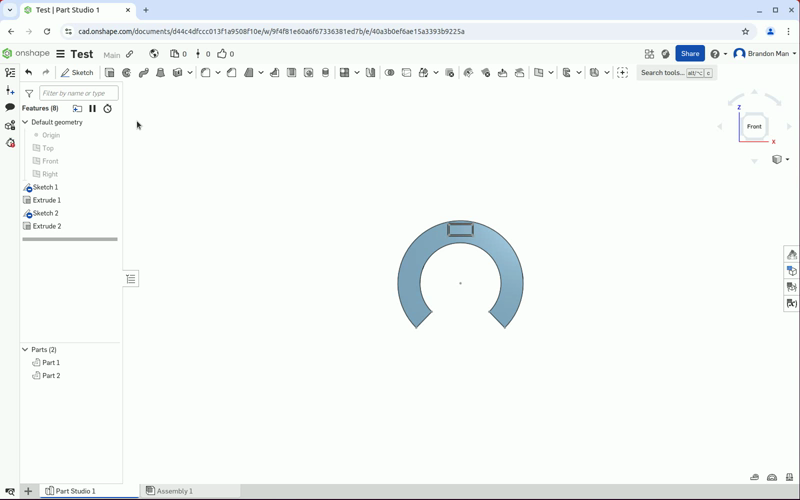
key(shift+h)
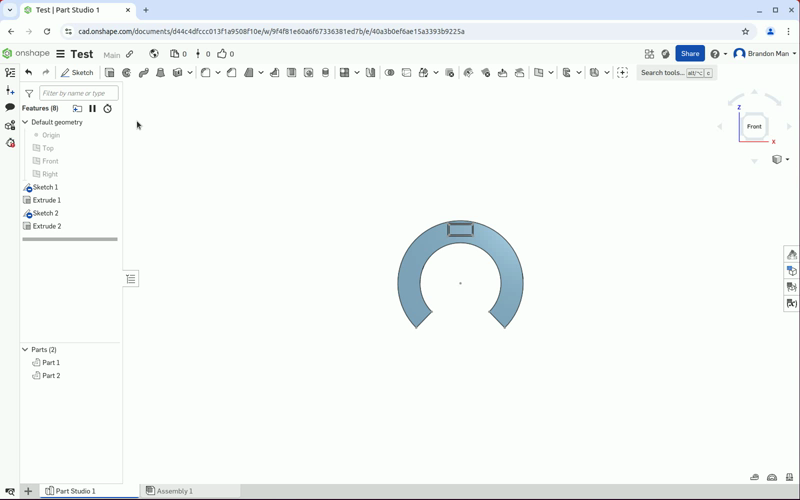
key(shift+7)
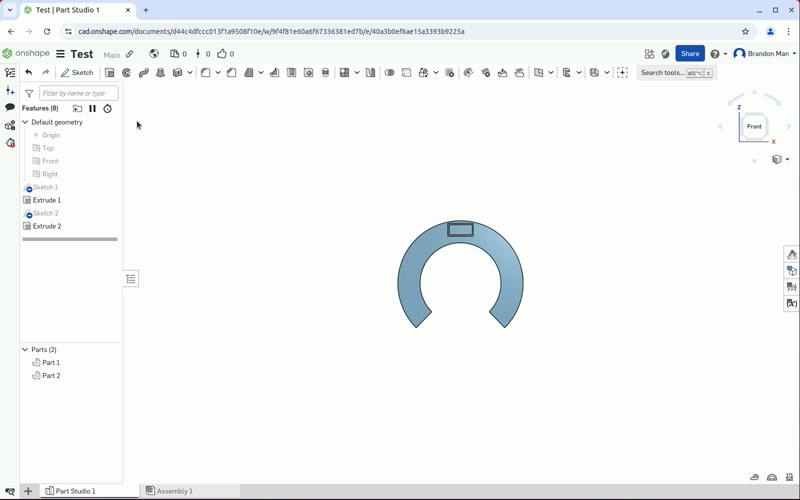
key(left, 2)
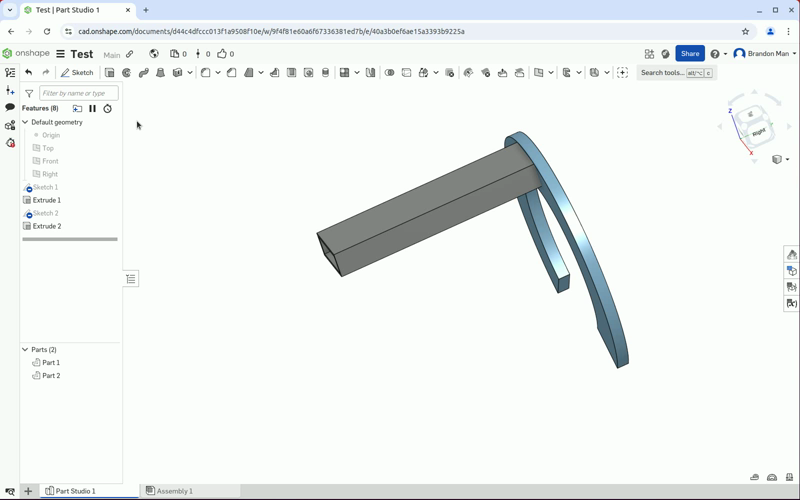
key(down, 2)
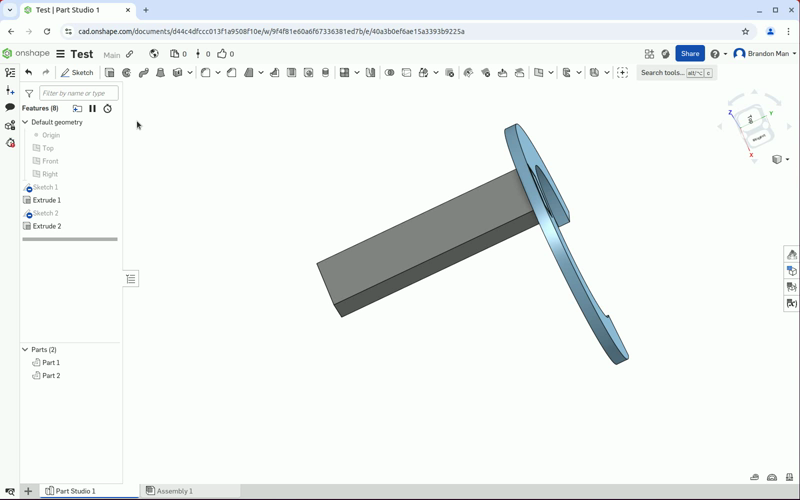
key(up, 2)
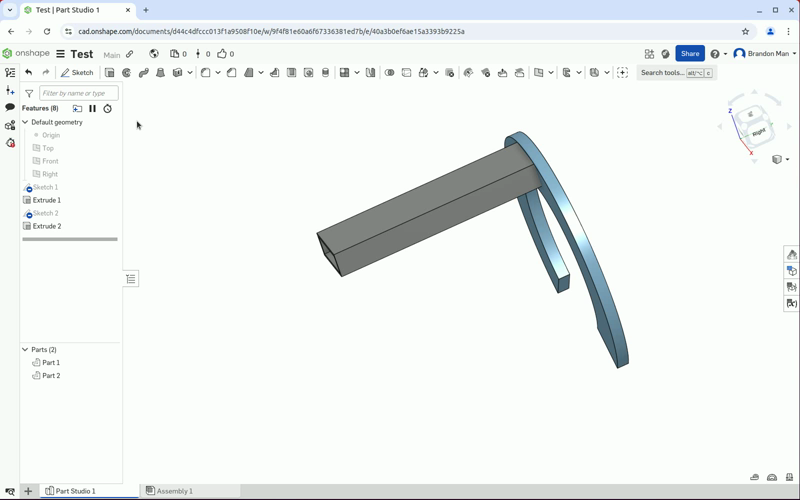
key(right, 2)
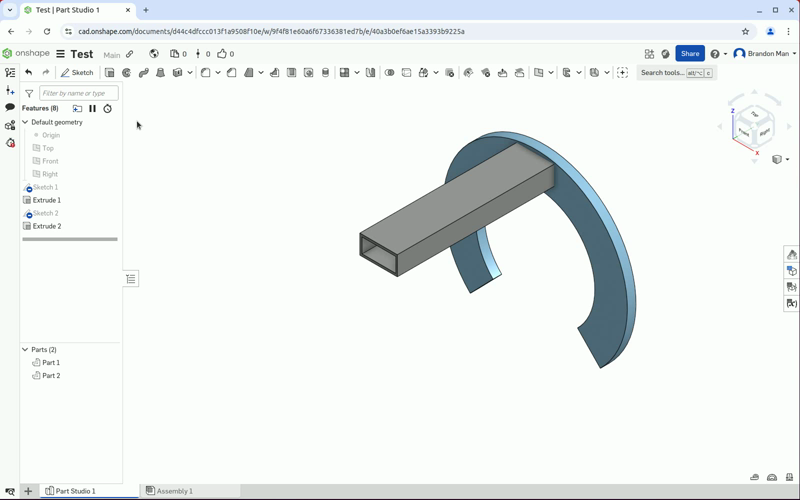
mouse_move(73, 189)
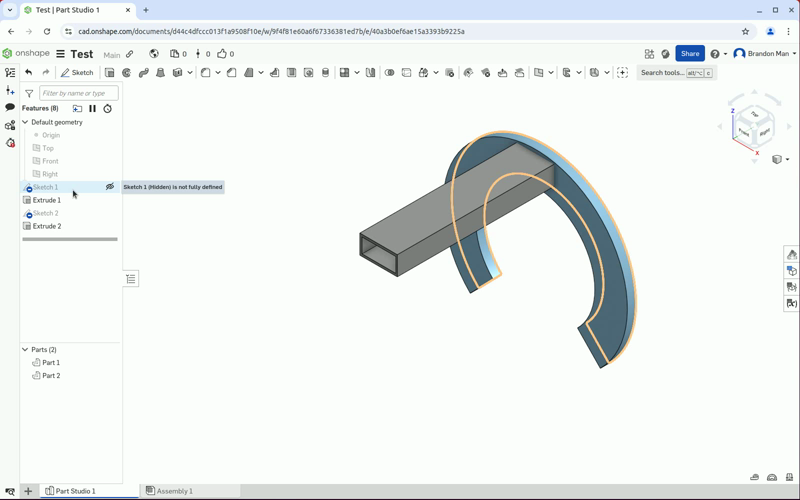
click(73, 189)